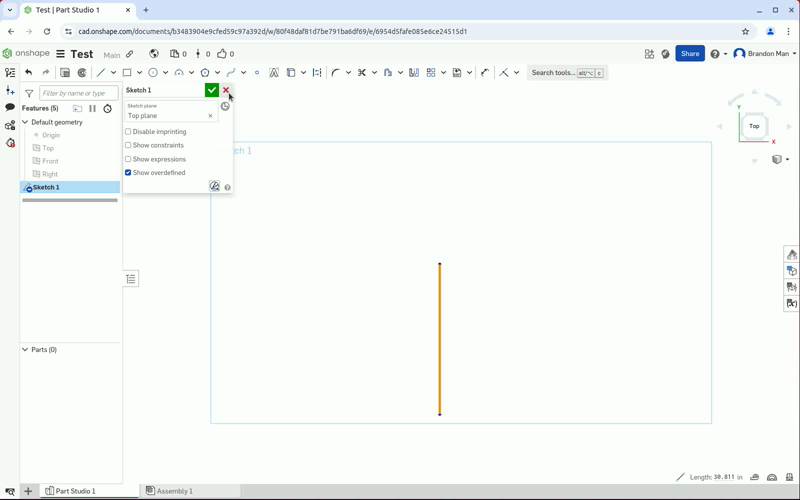
key(shift+h)
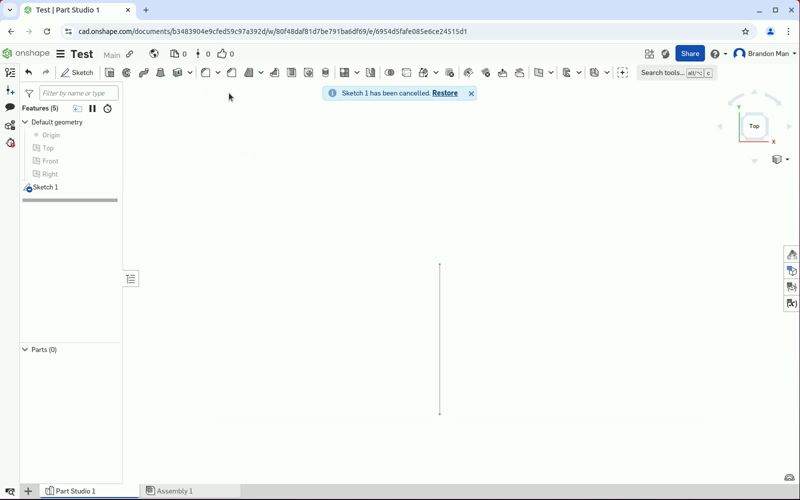
key(shift+s)
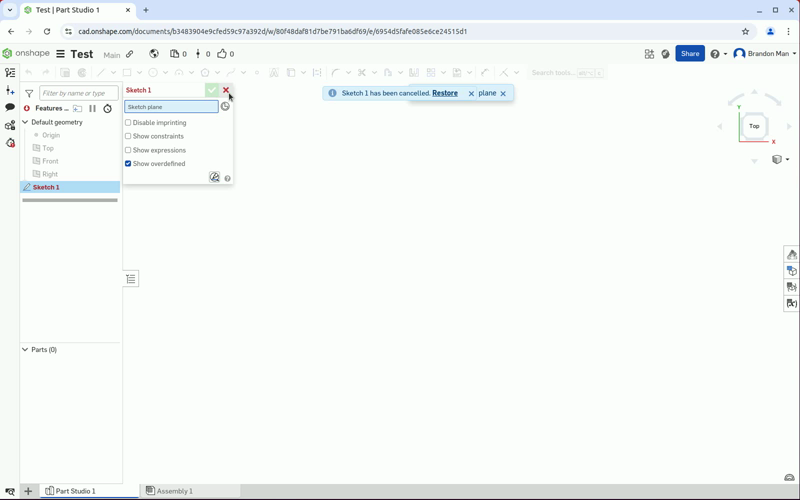
mouse_move(73, 150)
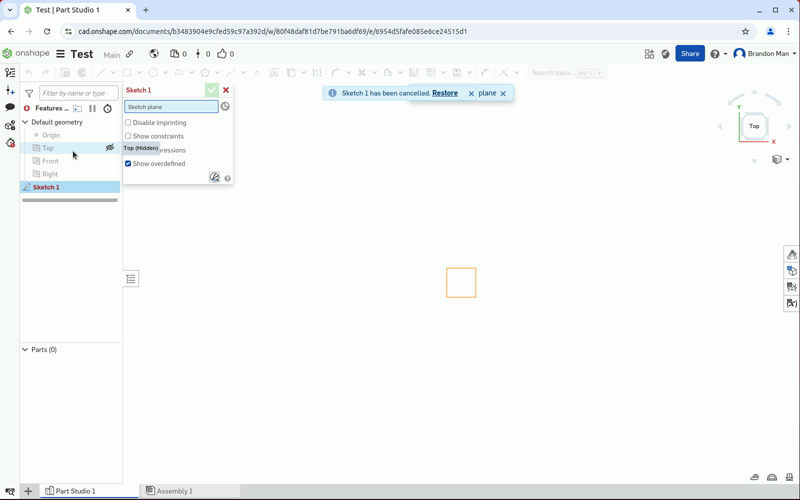
click(73, 150)
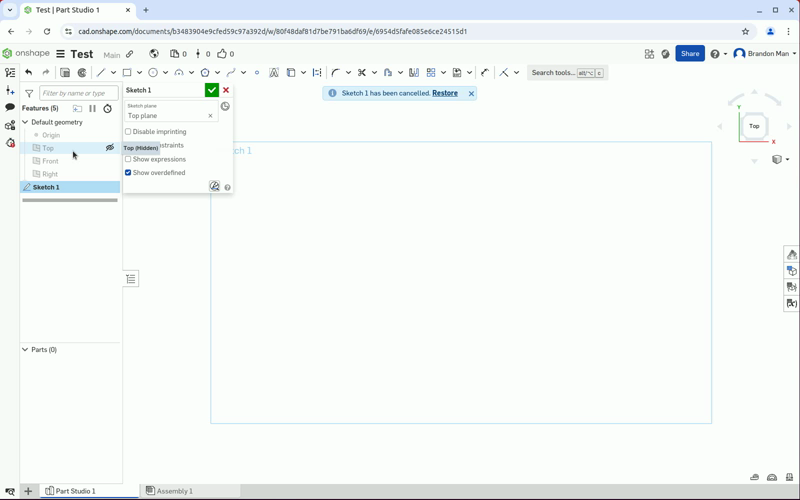
mouse_move(73, 352)
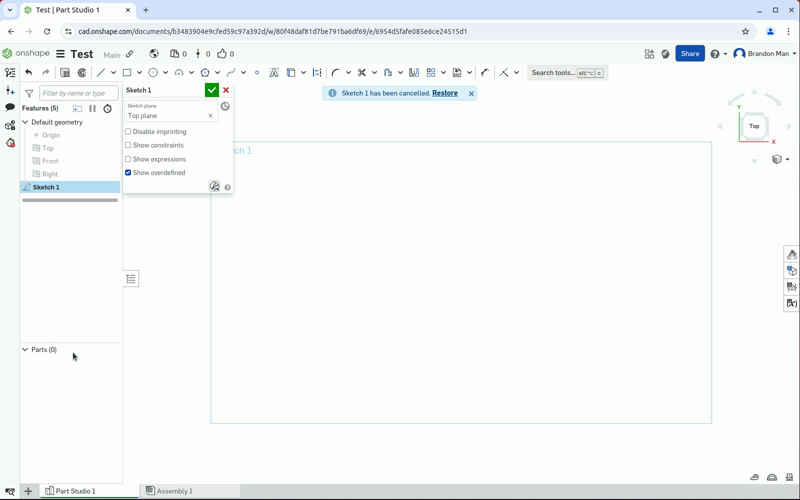
key(y)
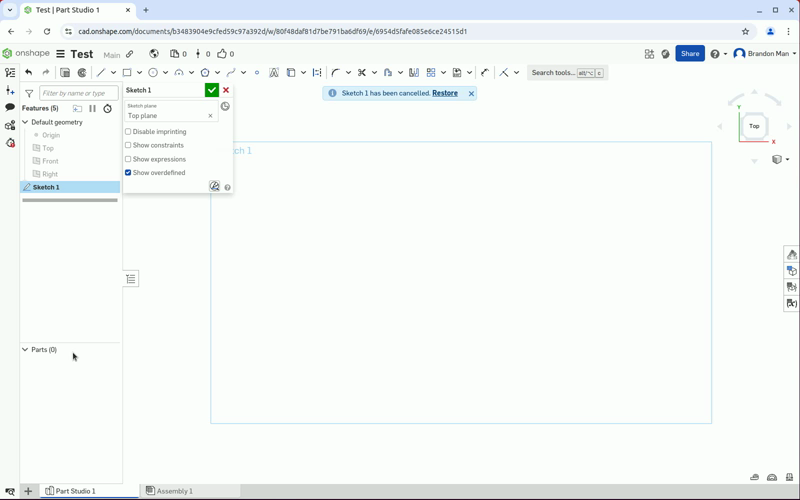
key(l)
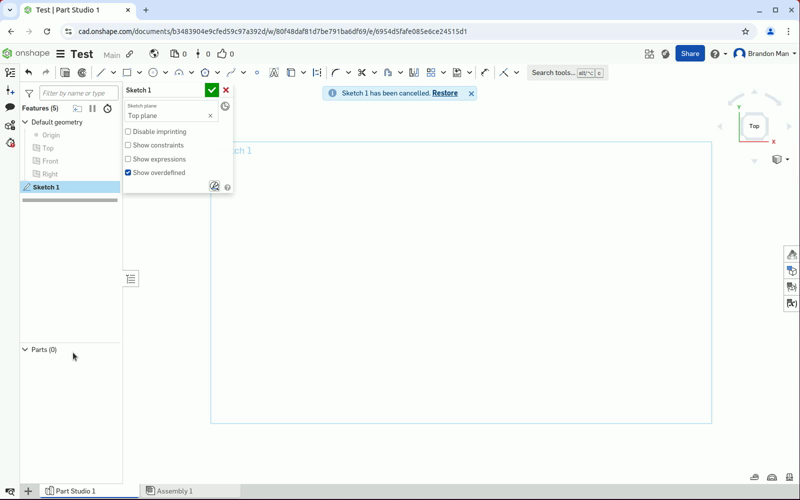
key_down(shift)
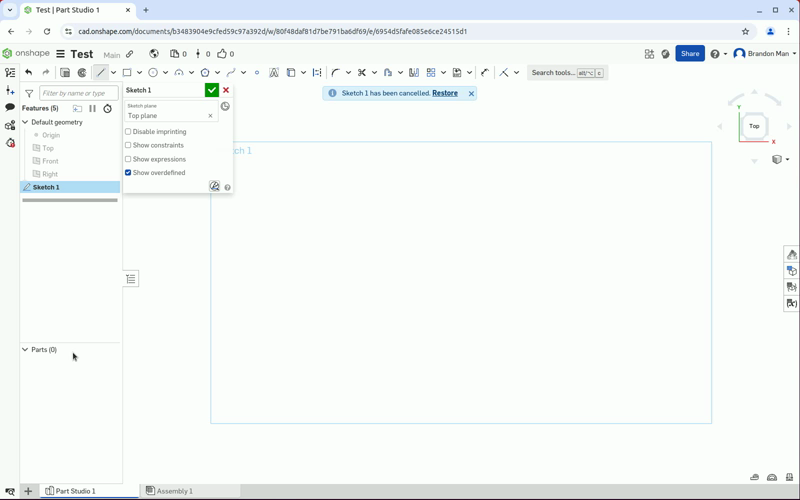
mouse_move(356, 306)
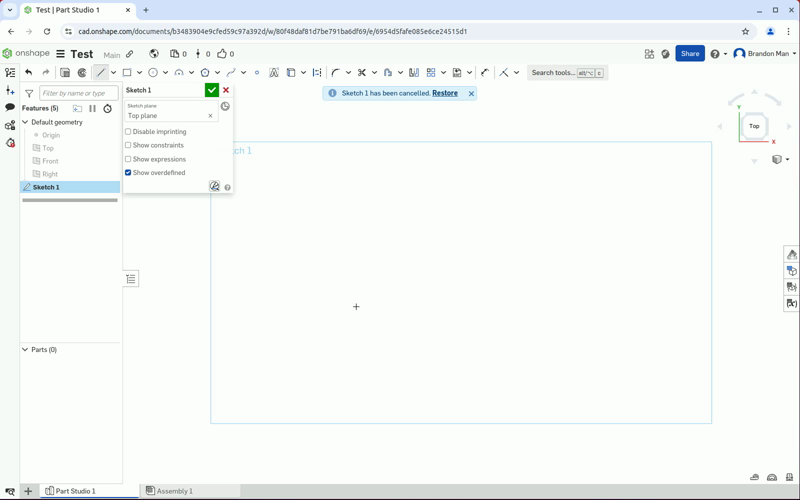
click(356, 306)
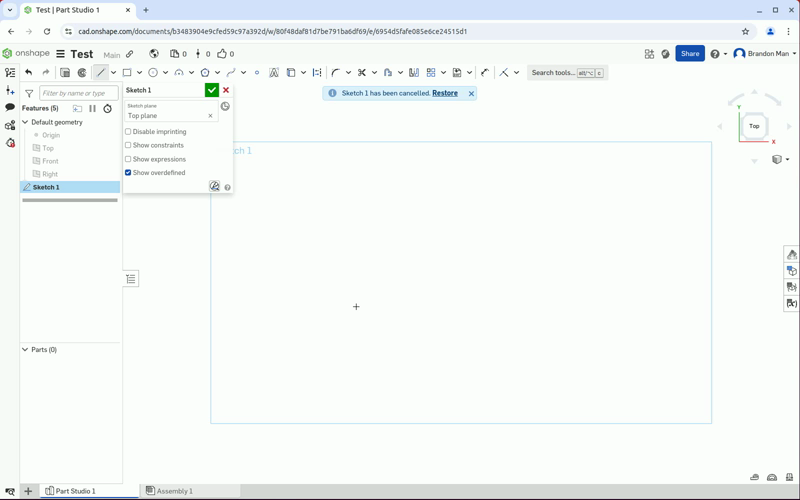
key_up(shift)
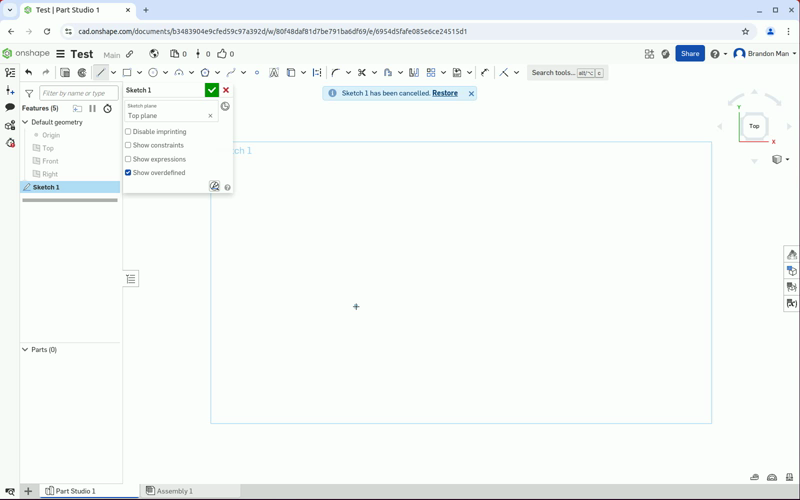
key_down(shift)
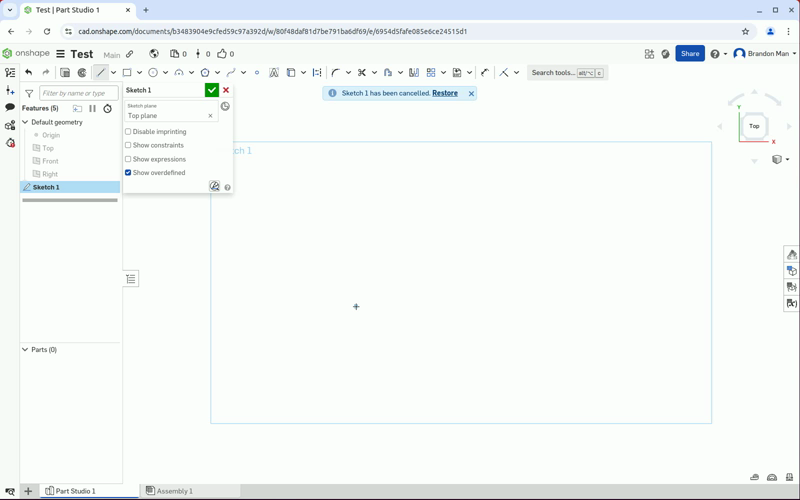
mouse_move(563, 306)
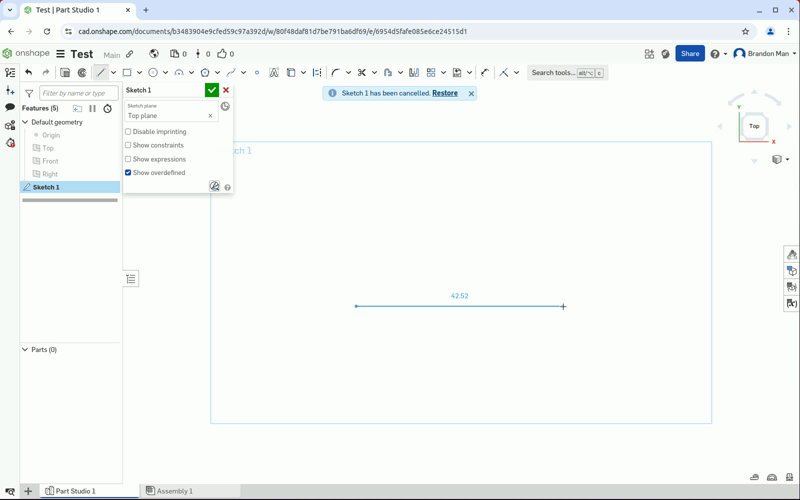
click(563, 306)
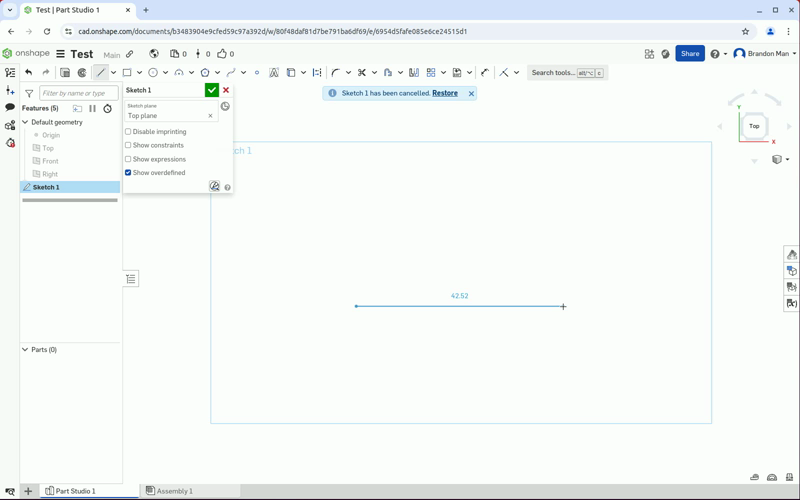
key_up(shift)
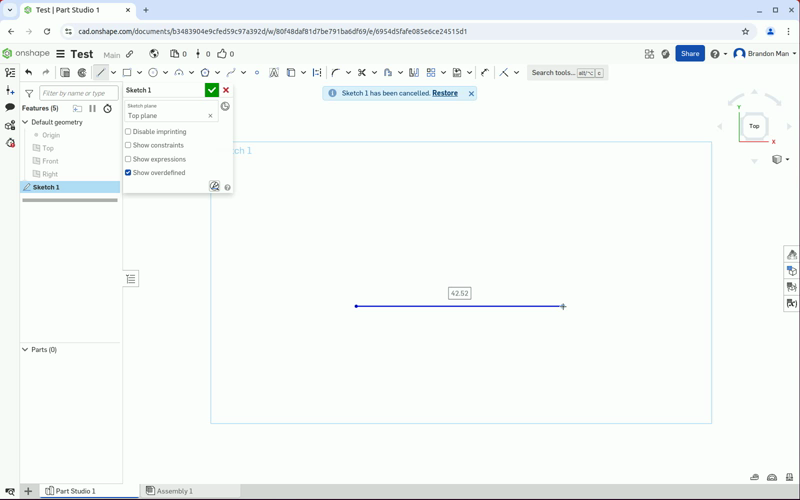
key_down(shift)
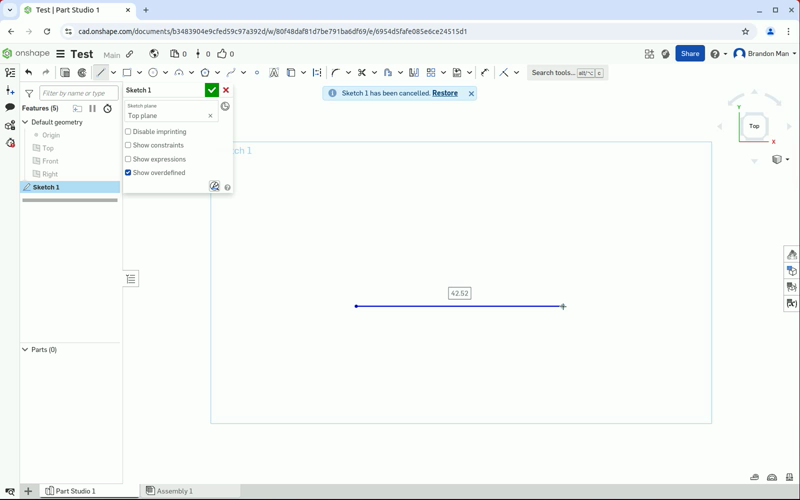
mouse_move(589, 306)
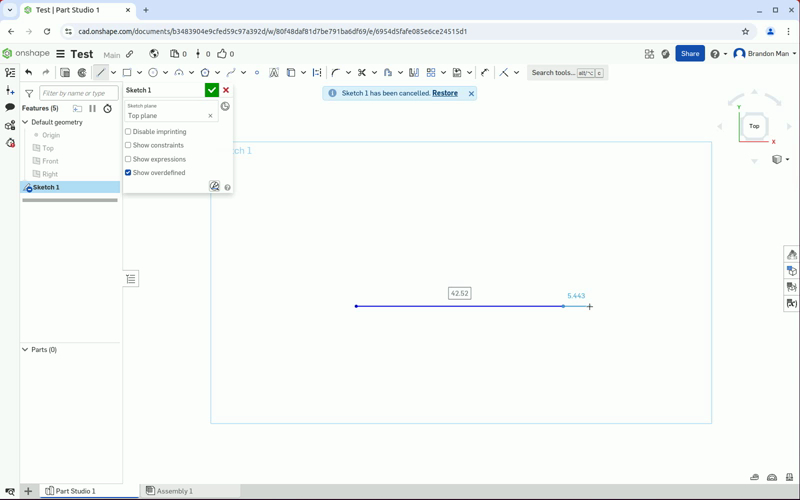
mouse_move(563, 258)
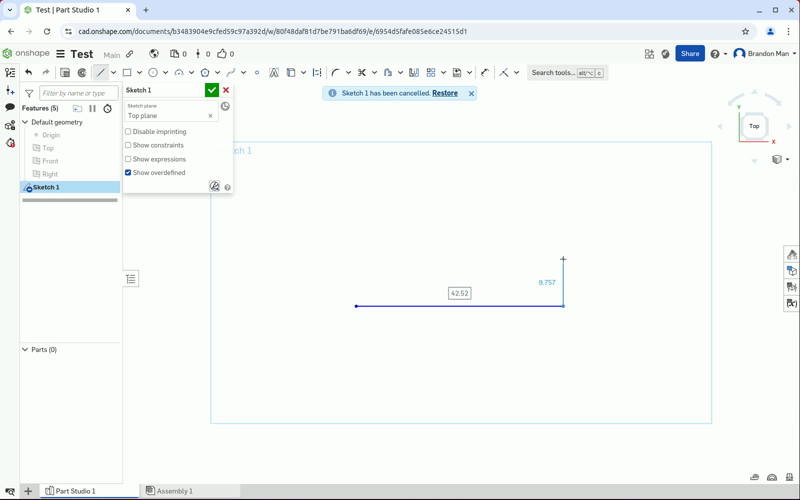
click(563, 258)
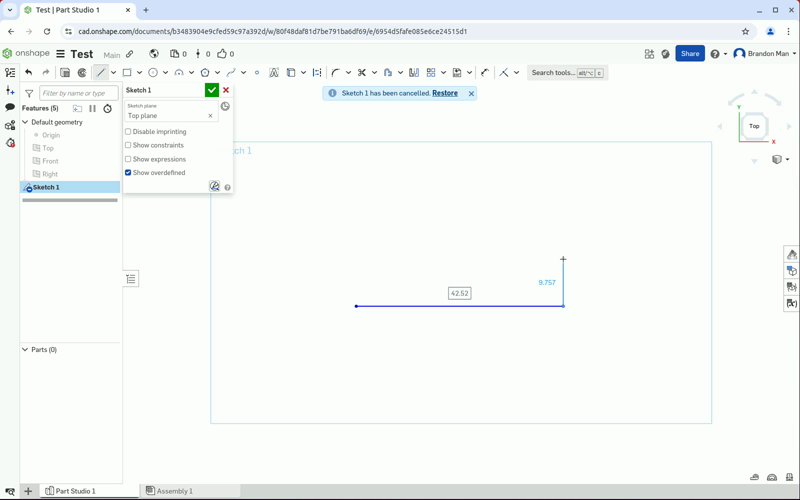
key_up(shift)
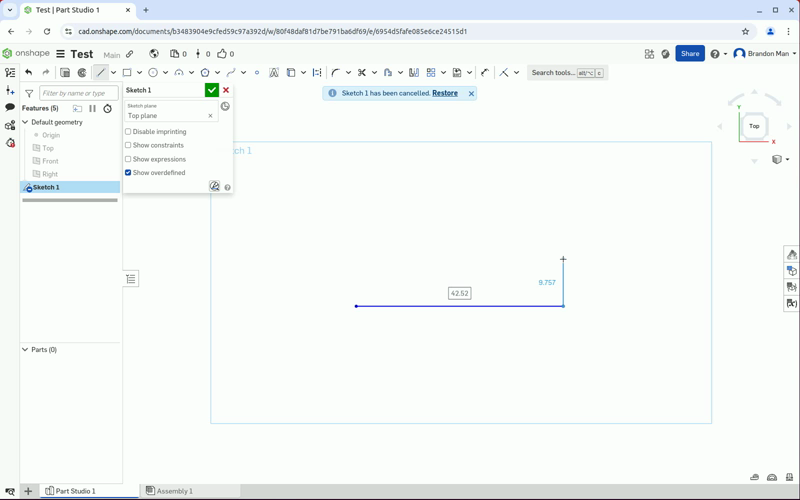
key_down(shift)
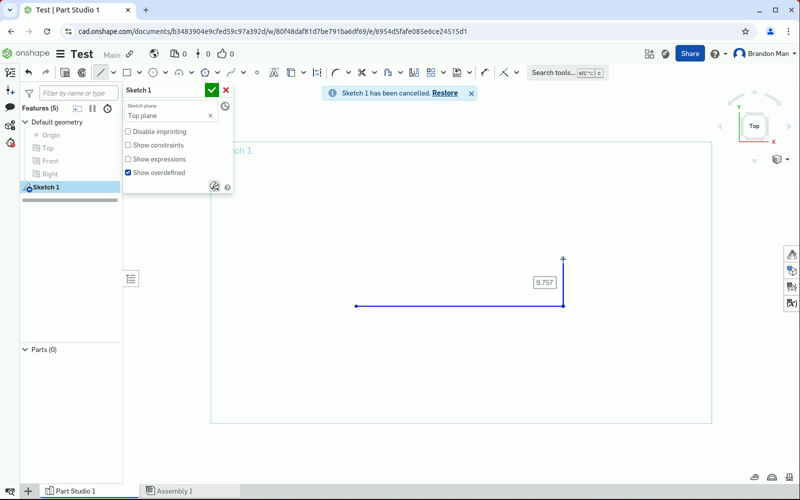
mouse_move(356, 258)
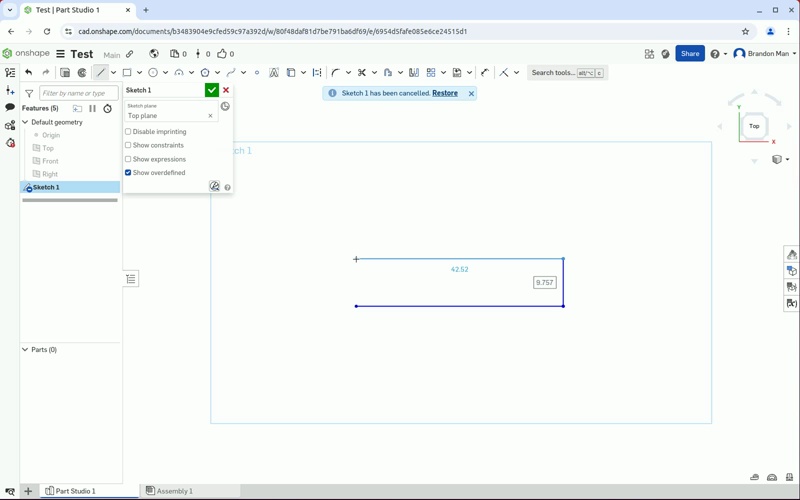
click(356, 258)
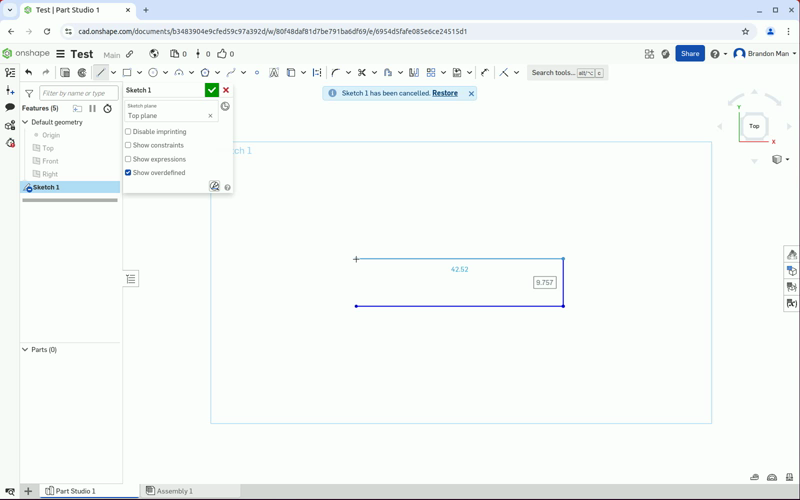
key_up(shift)
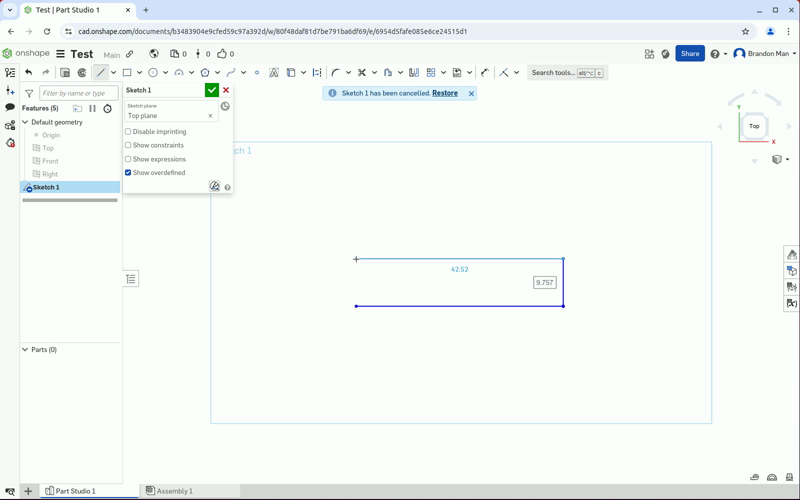
mouse_move(386, 258)
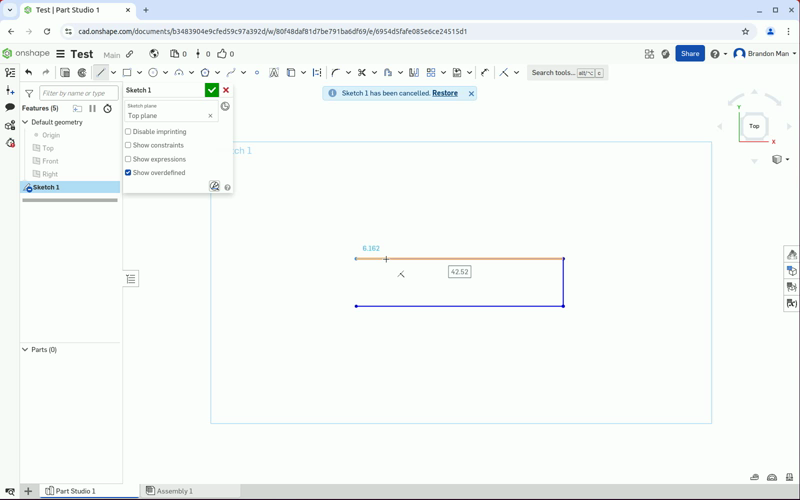
key_down(shift)
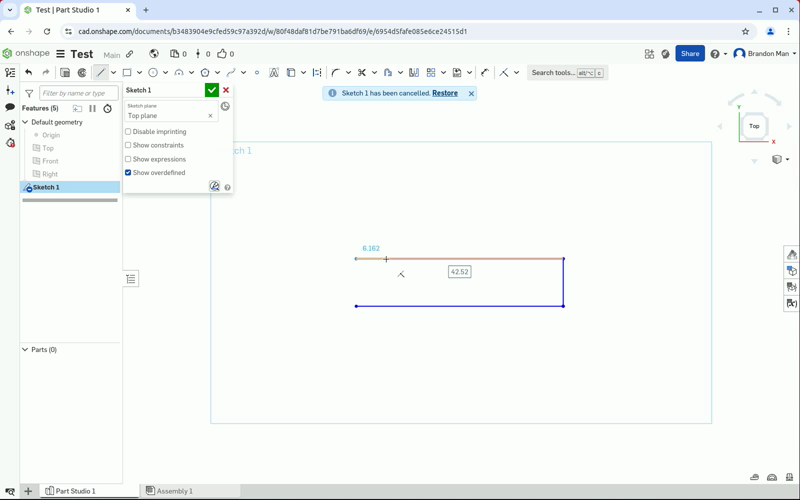
mouse_move(356, 306)
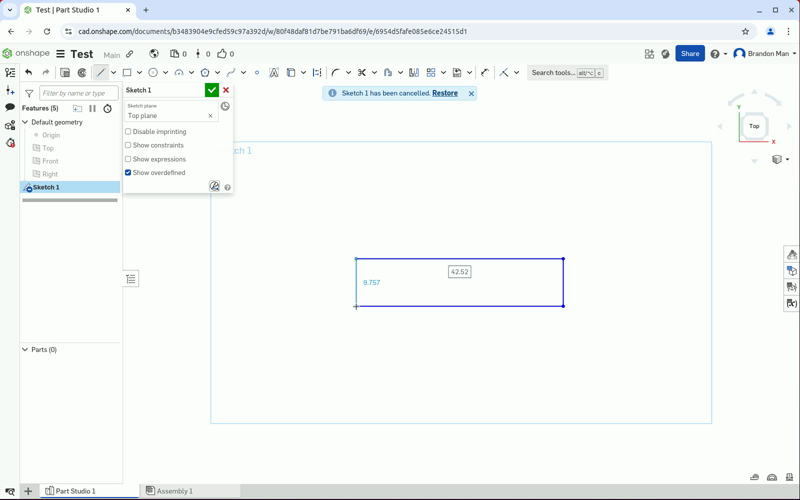
key_up(shift)
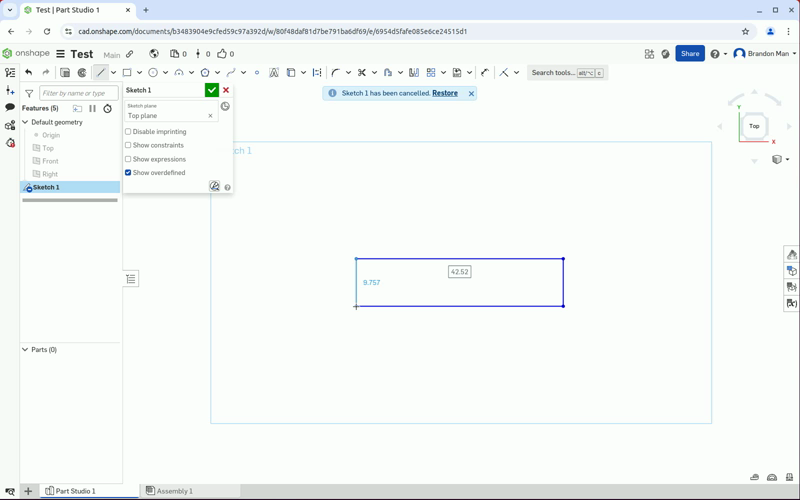
click(356, 306)
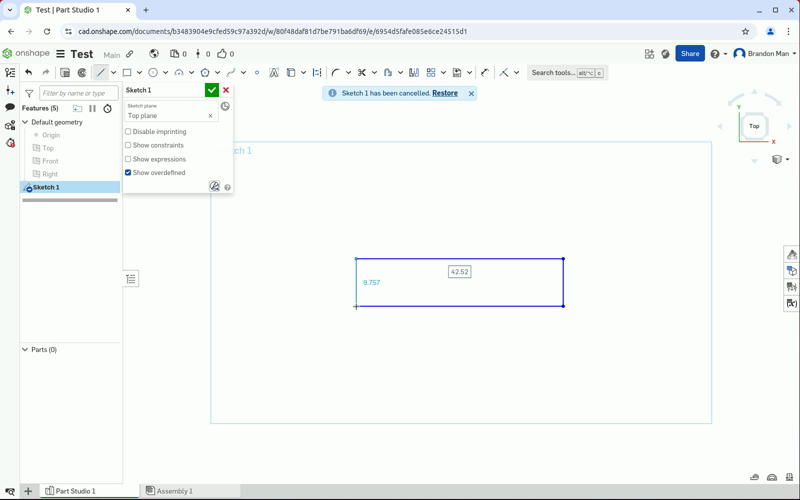
key(esc)
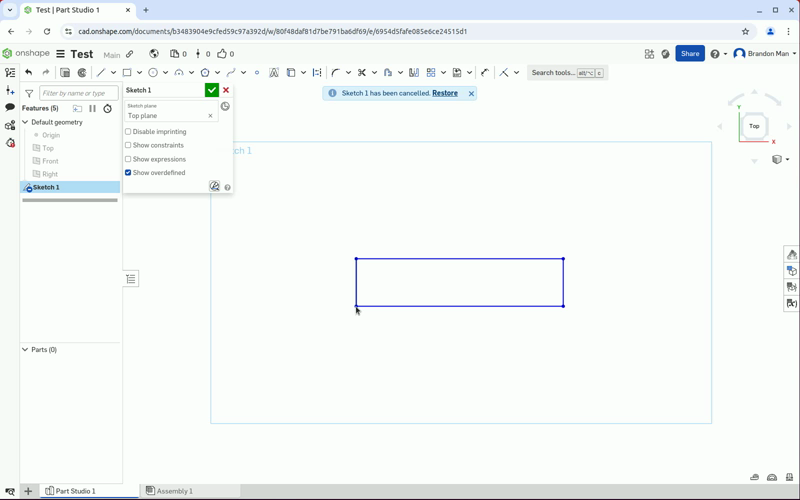
mouse_move(364, 283)
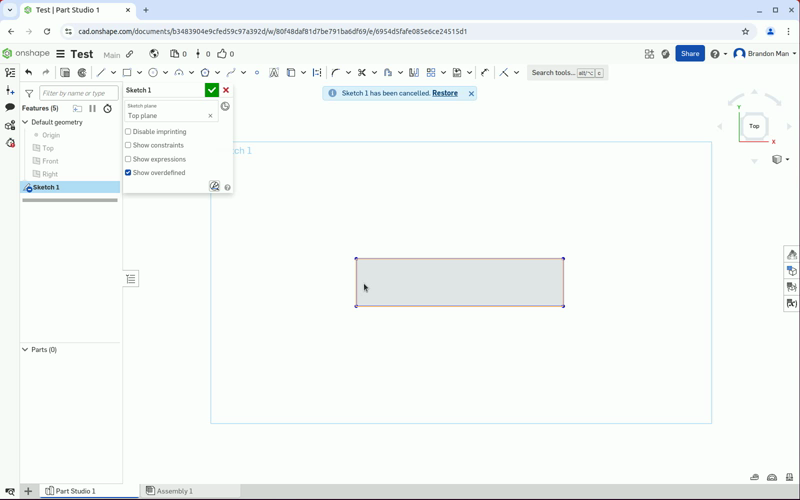
click(364, 283)
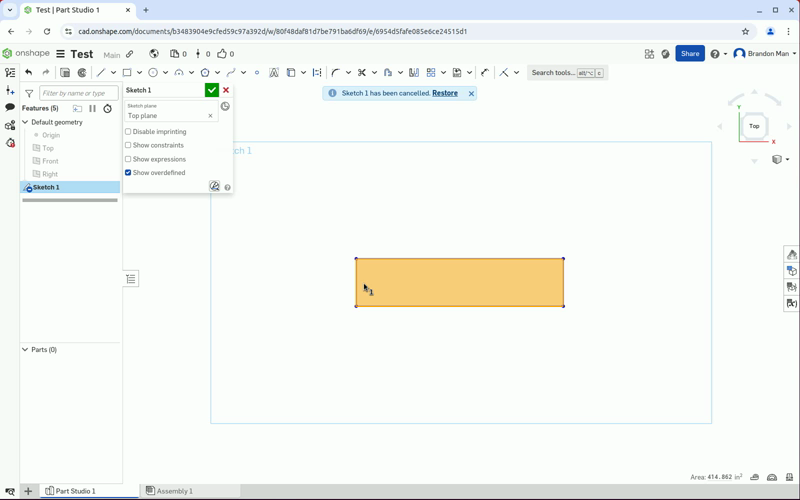
mouse_move(73, 352)
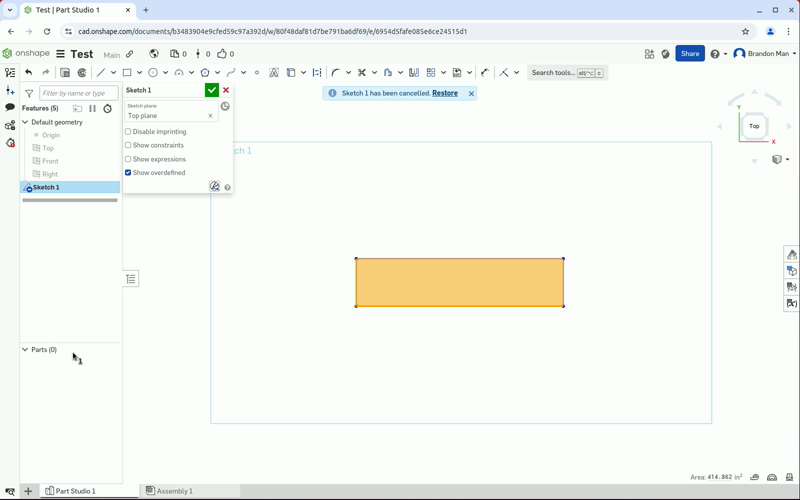
key(shift+y)
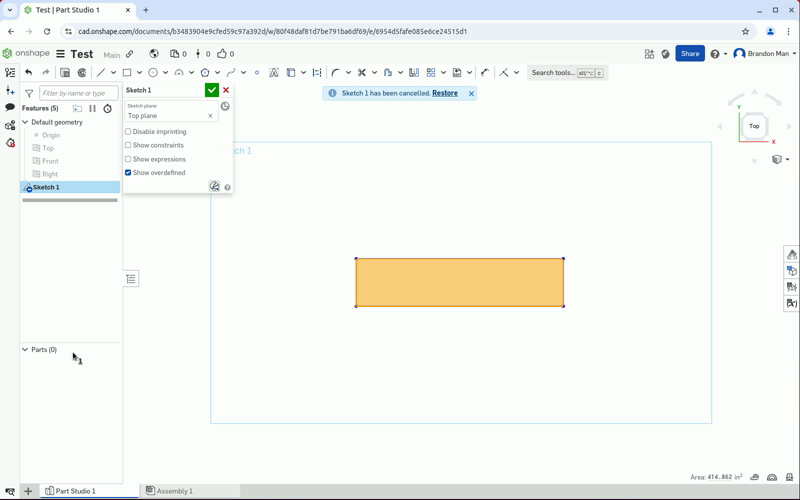
key(shift+e)
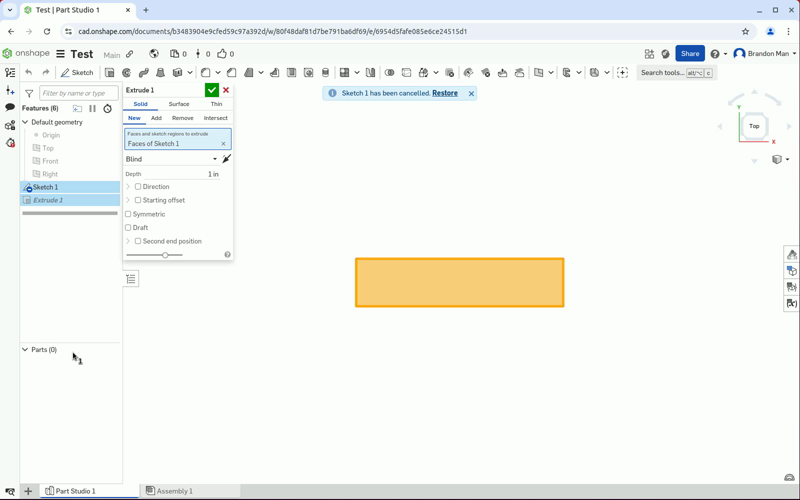
mouse_move(143, 106)
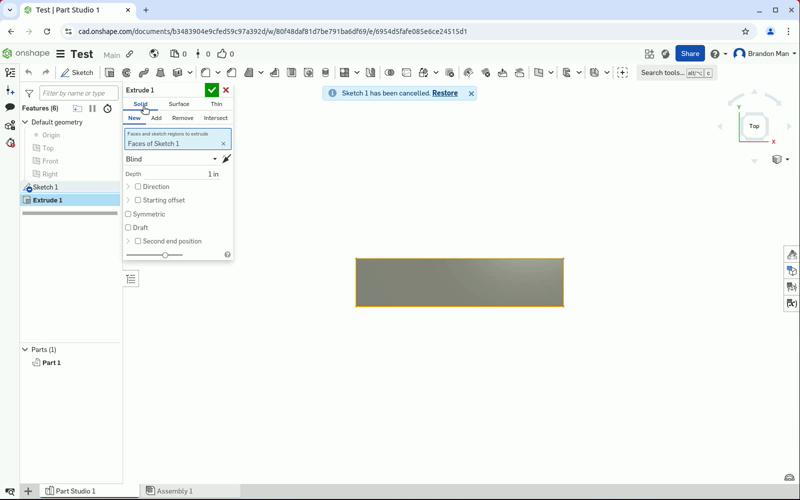
click(143, 106)
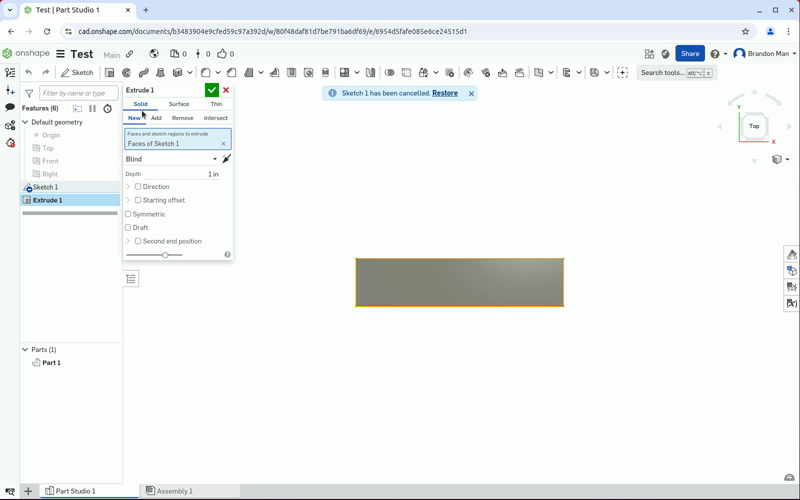
mouse_move(137, 120)
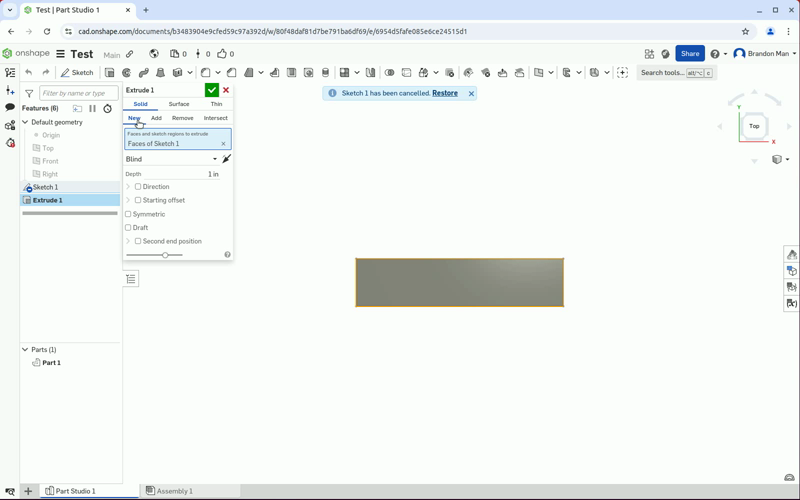
click(137, 120)
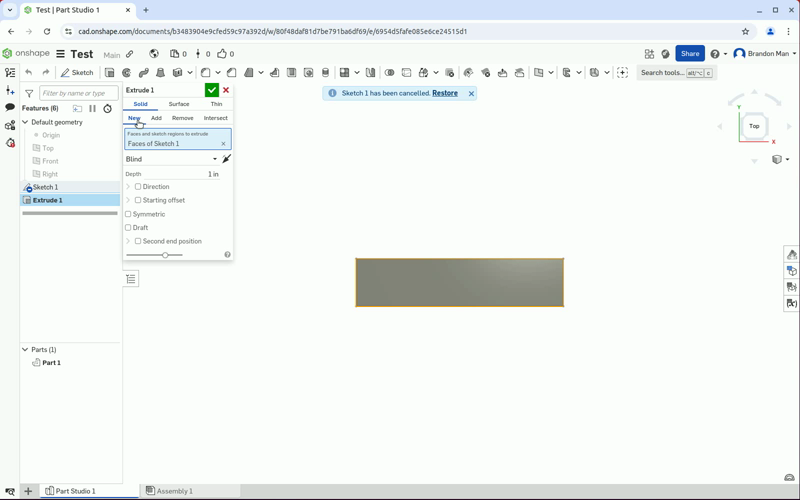
key(tab, 4)
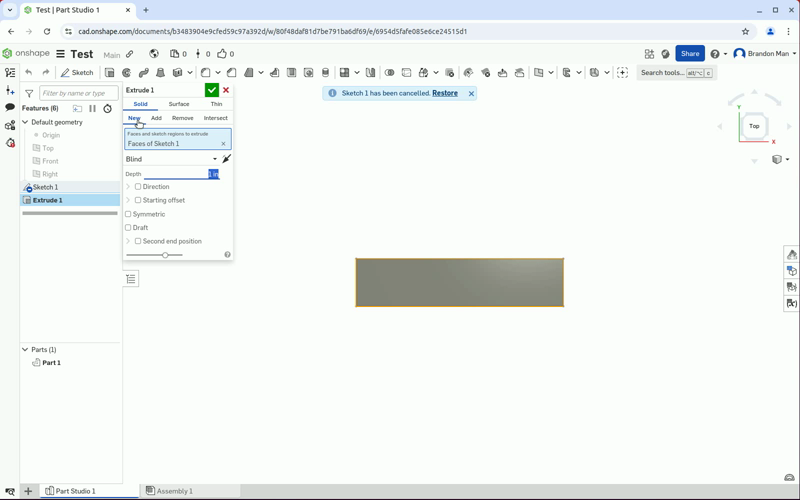
text(0.963)
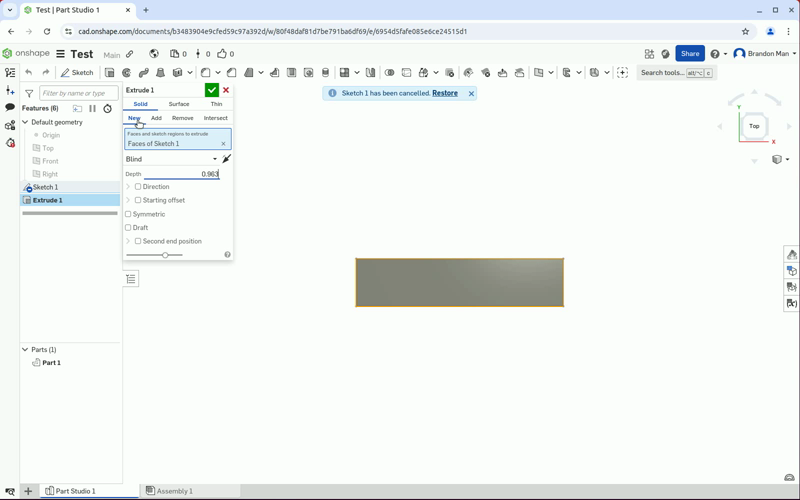
key(enter)
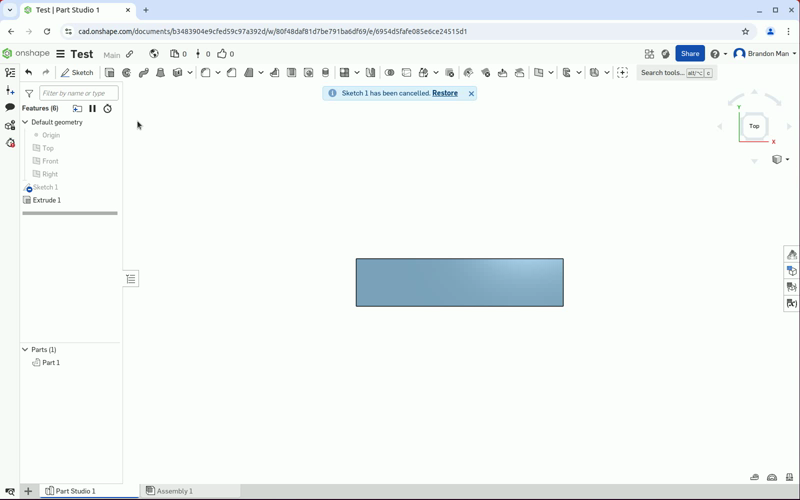
key(shift+h)
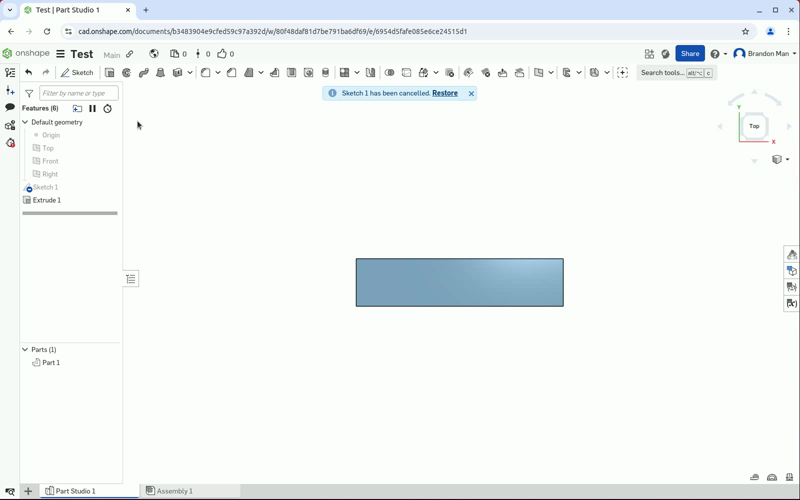
key(shift+h)
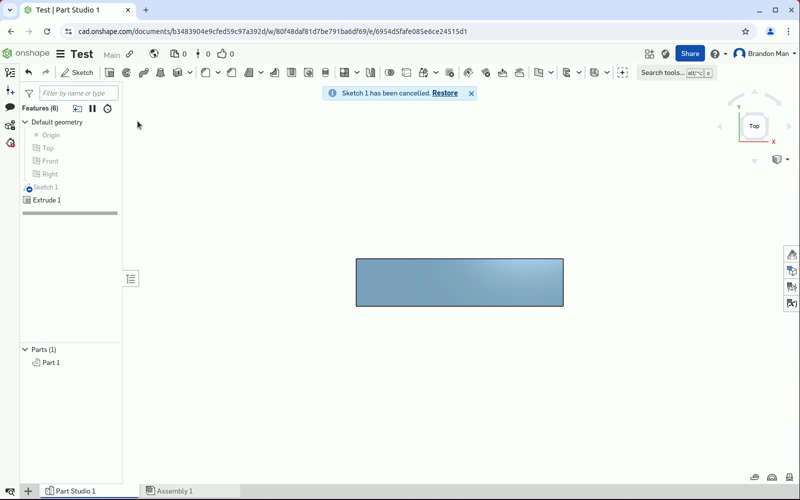
mouse_move(73, 189)
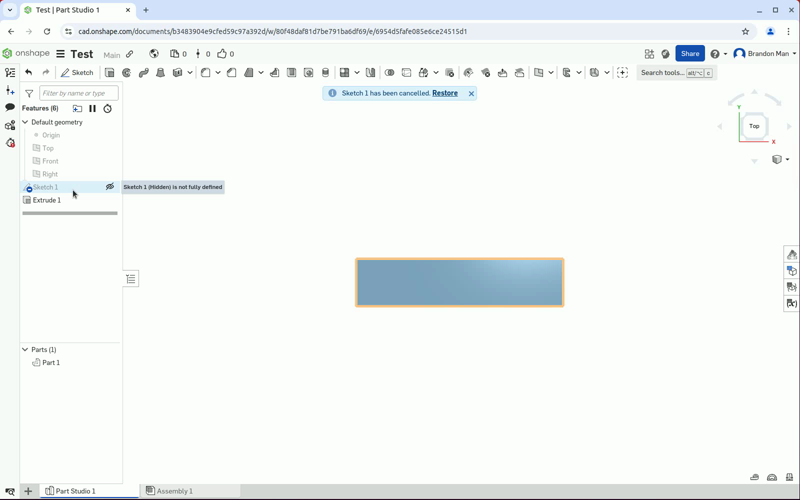
click(73, 189)
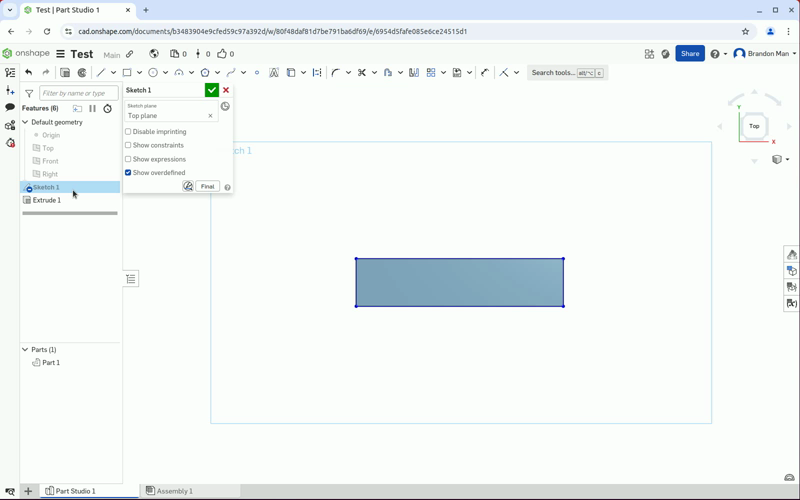
mouse_move(229, 92)
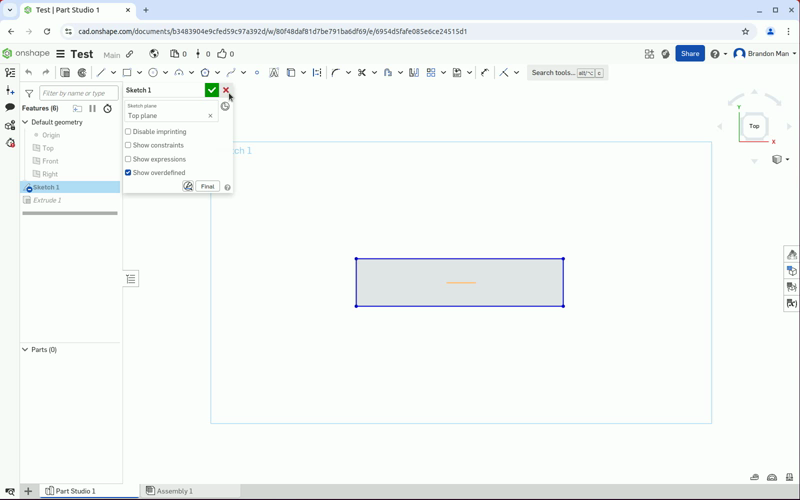
click(229, 92)
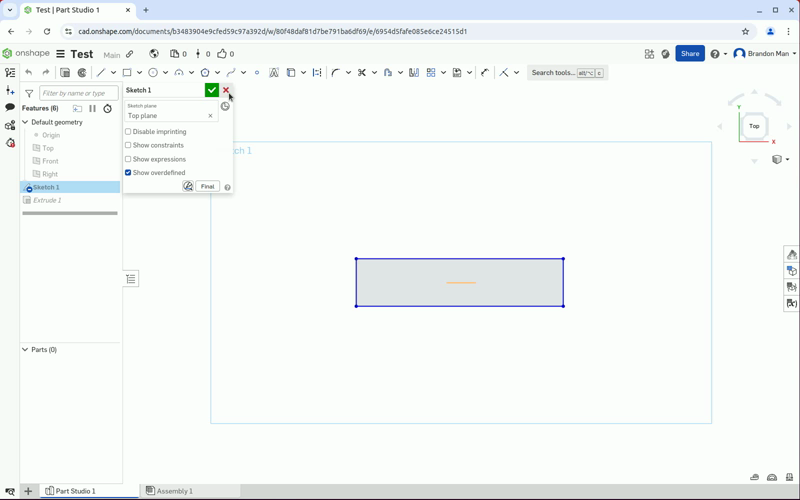
key(shift+s)
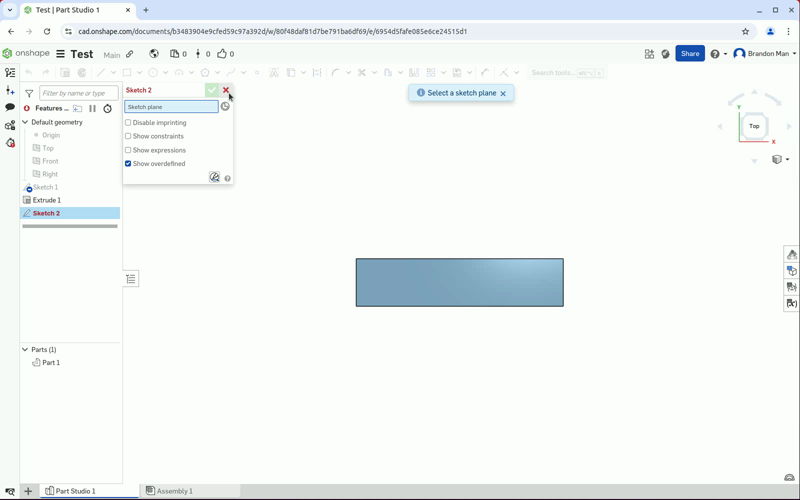
mouse_move(73, 150)
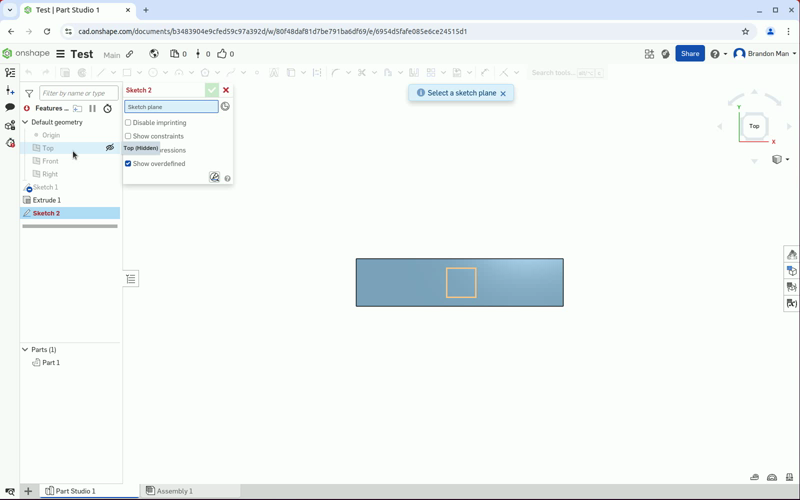
click(73, 150)
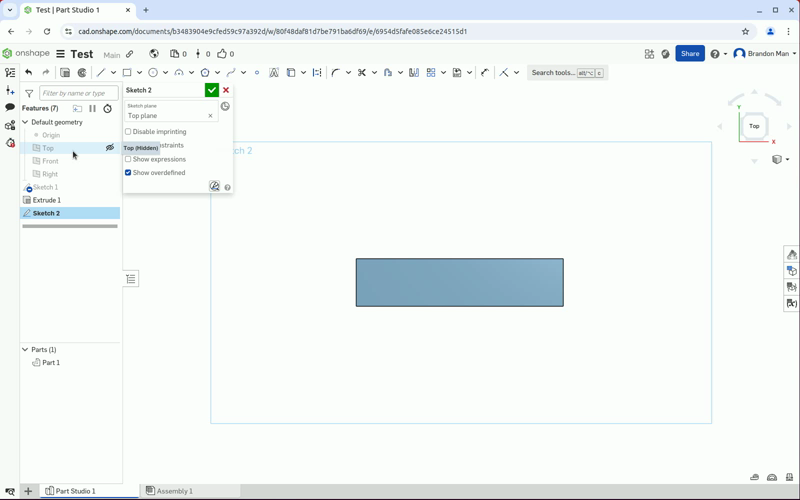
mouse_move(73, 352)
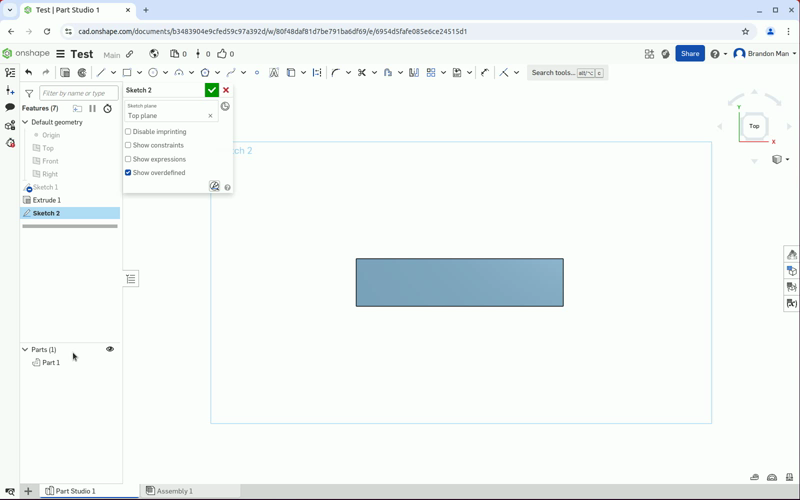
key(y)
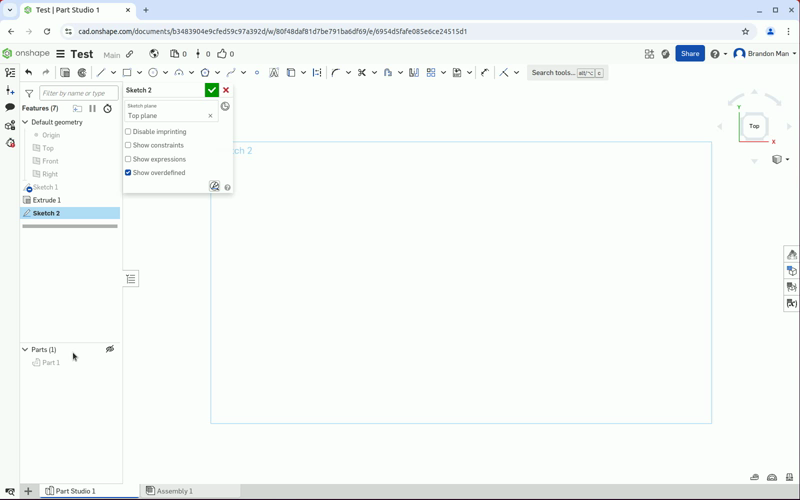
key(l)
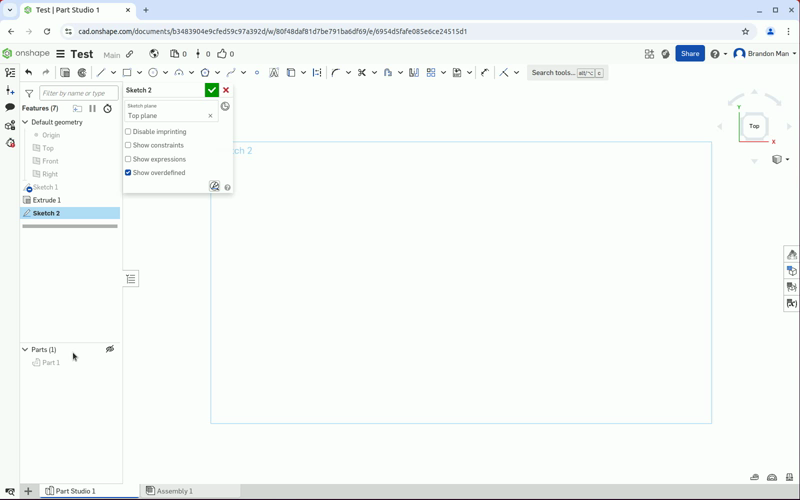
key_down(shift)
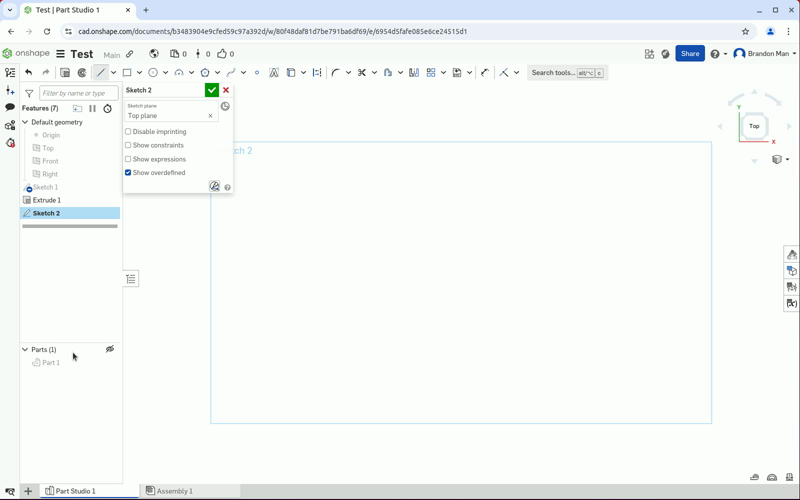
mouse_move(348, 313)
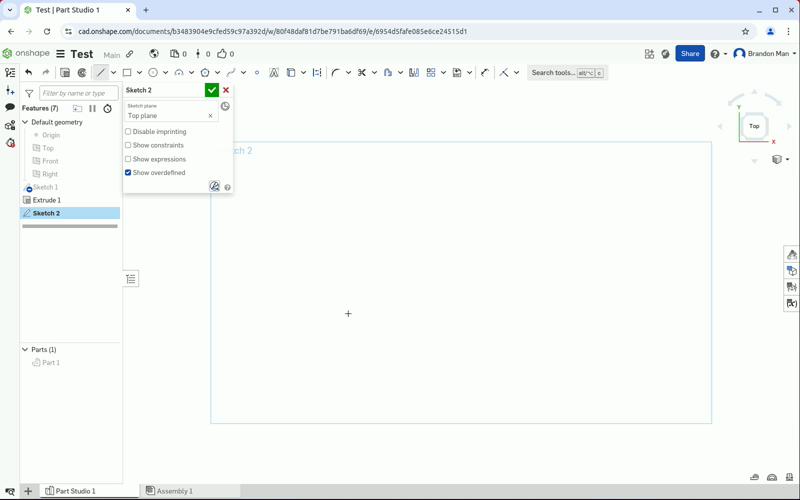
click(348, 313)
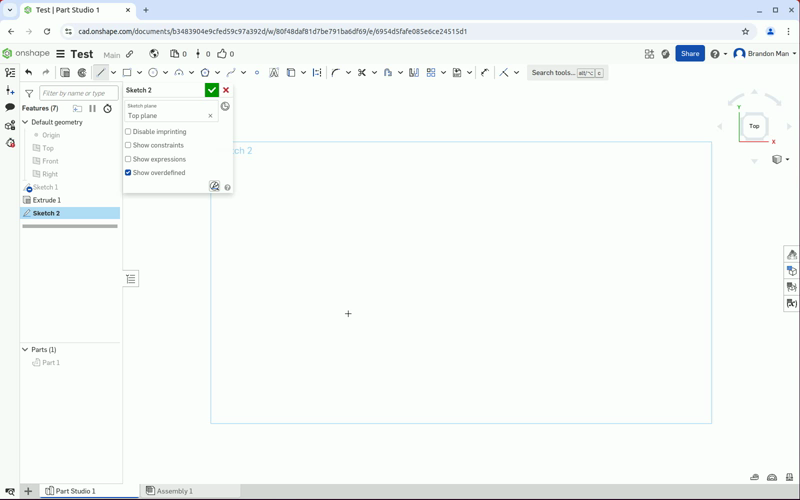
key_up(shift)
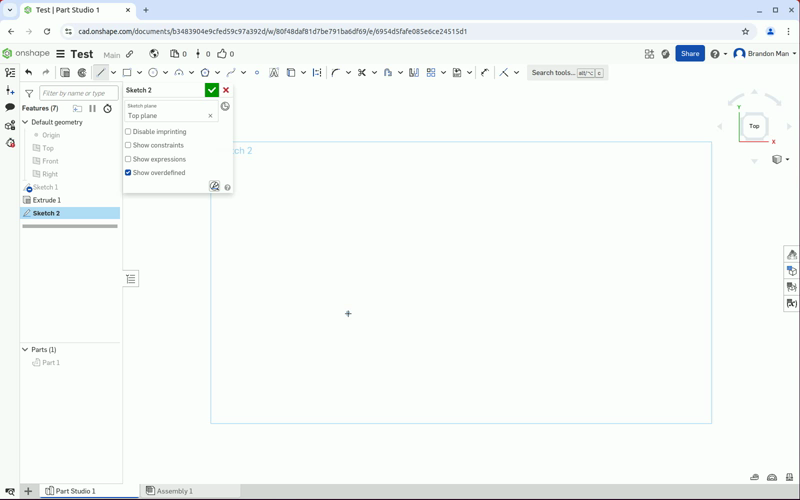
key_down(shift)
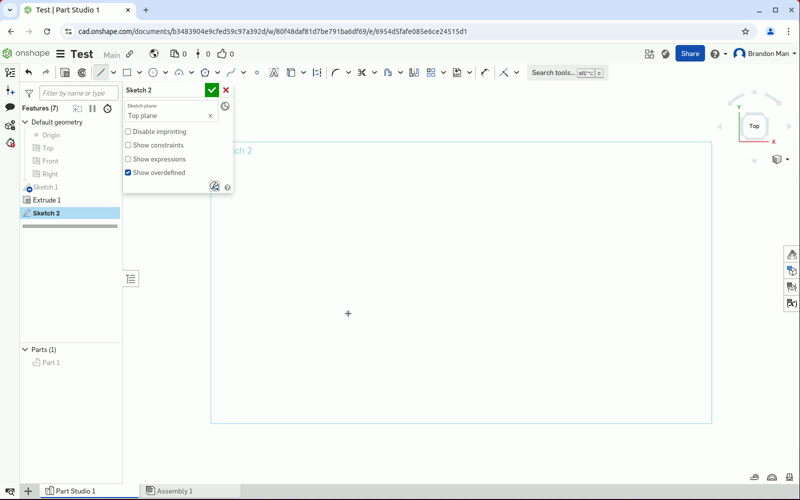
mouse_move(572, 313)
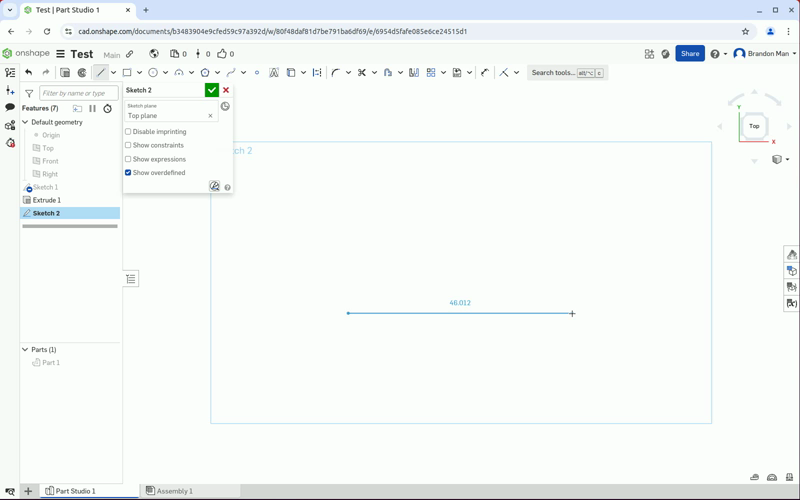
click(572, 313)
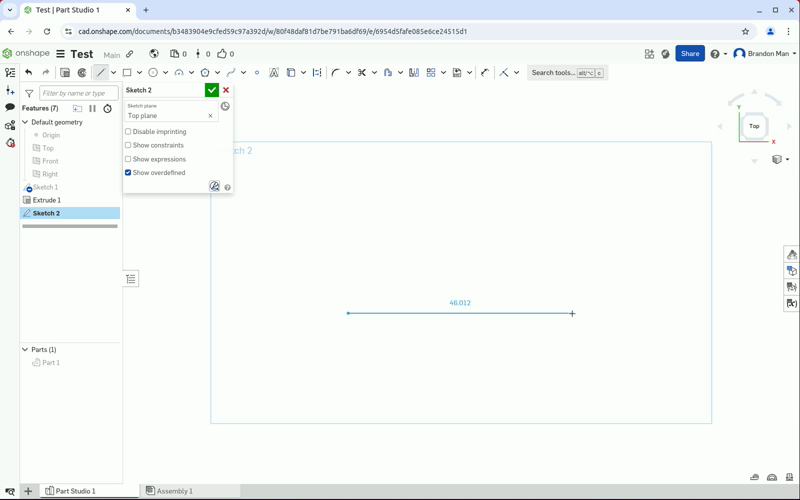
key_up(shift)
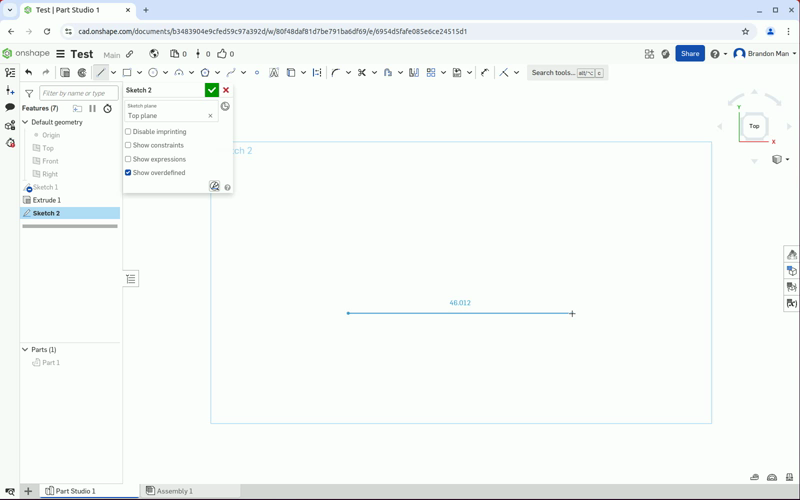
key_down(shift)
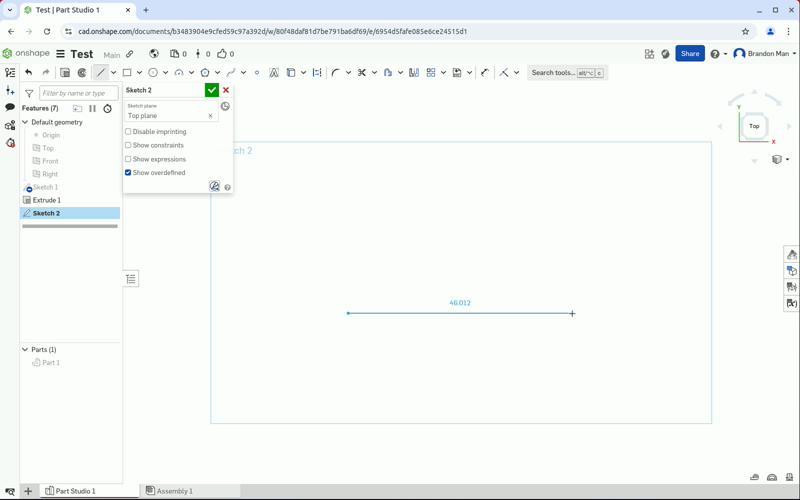
mouse_move(572, 252)
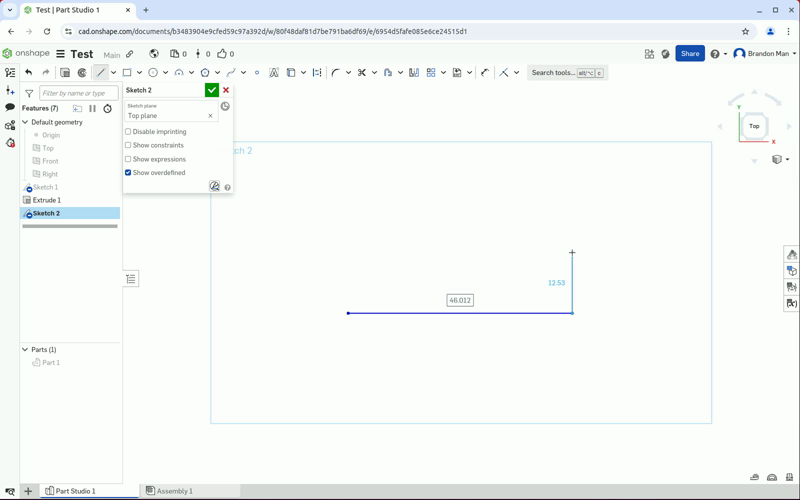
click(572, 252)
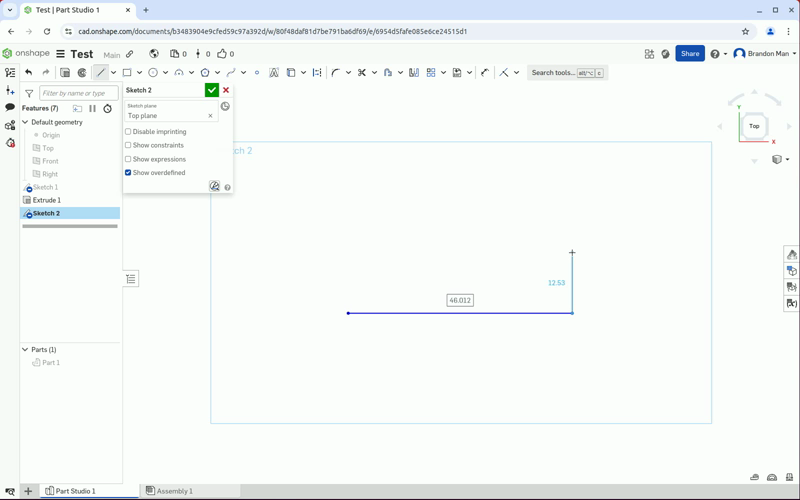
key_up(shift)
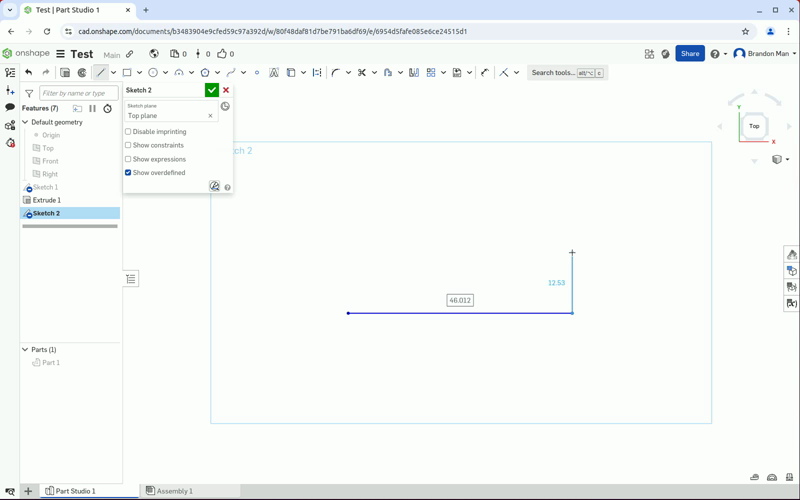
key_down(shift)
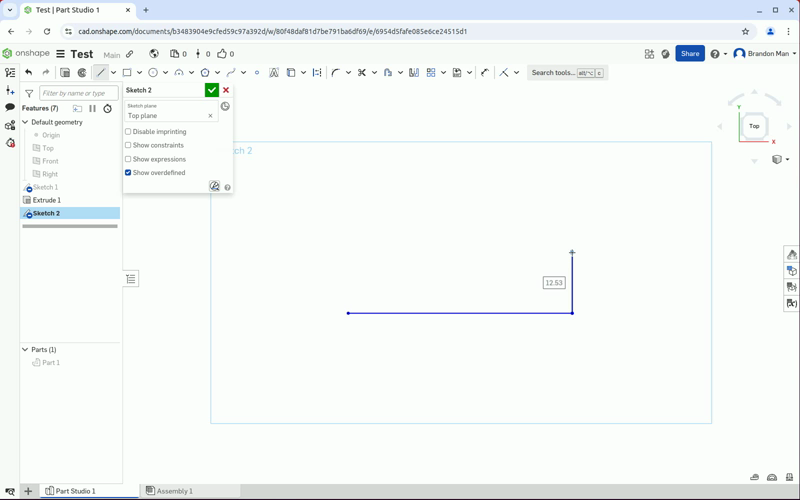
mouse_move(348, 252)
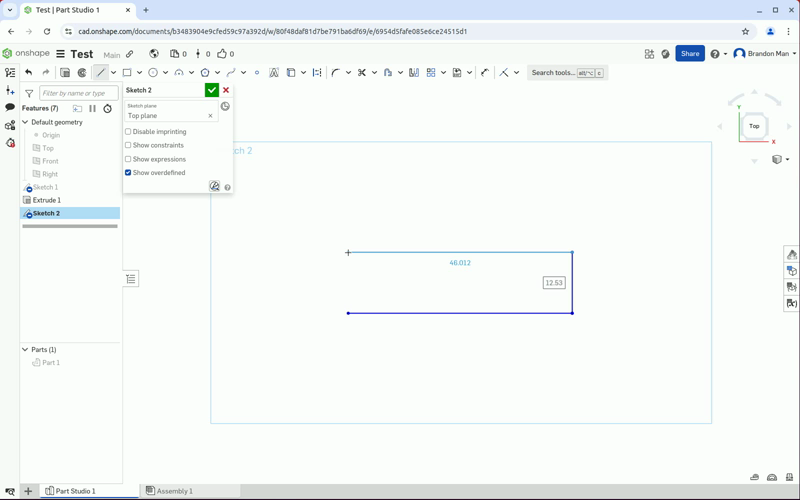
click(348, 252)
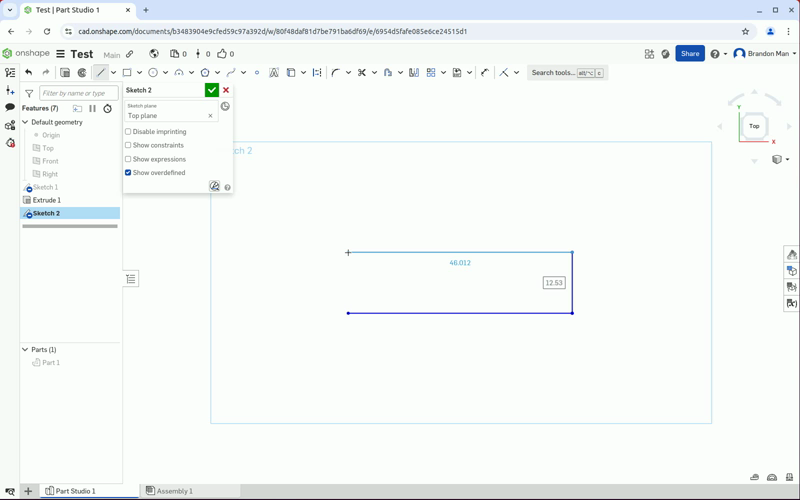
key_up(shift)
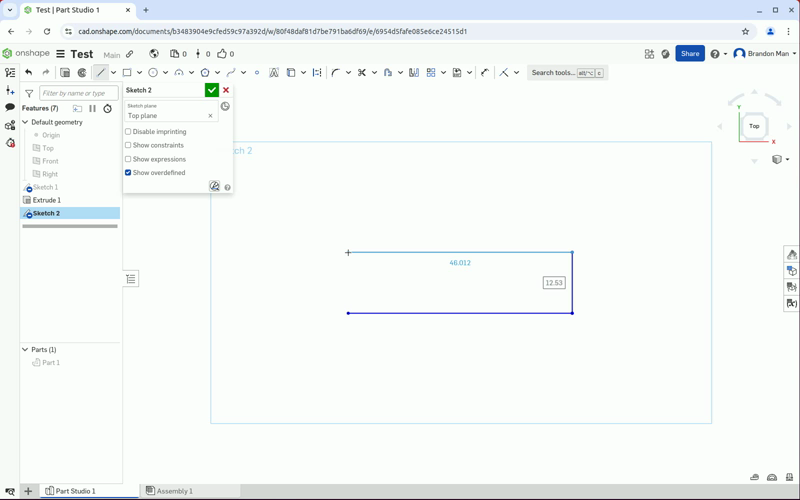
key_down(shift)
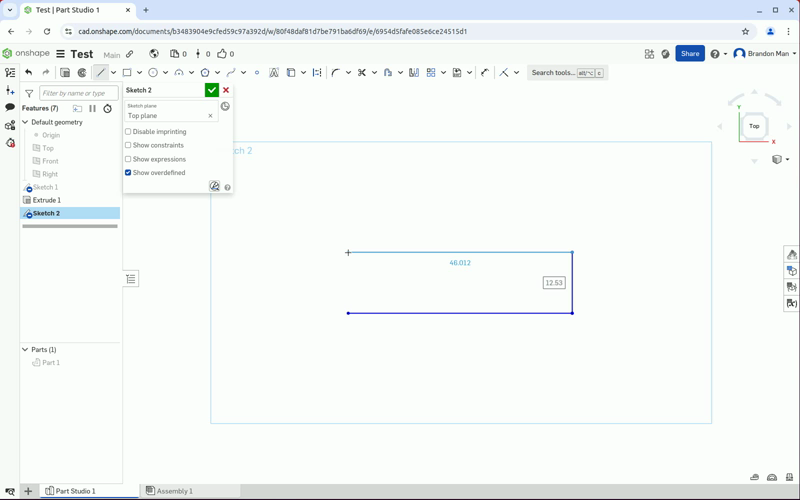
mouse_move(348, 313)
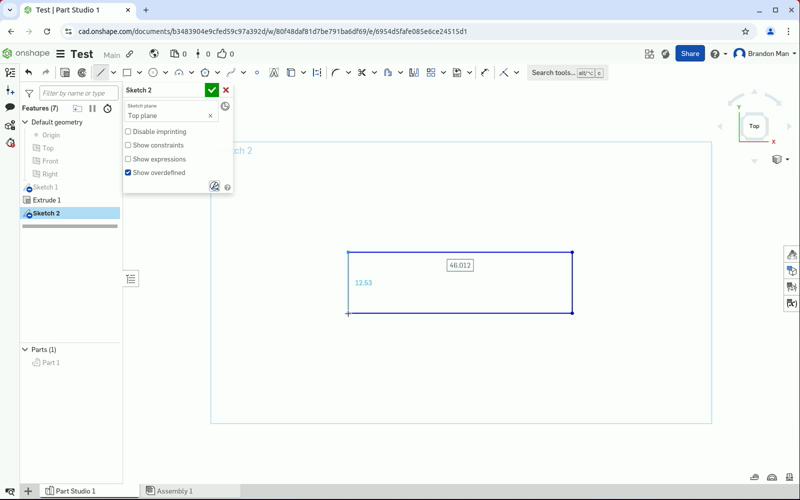
key_up(shift)
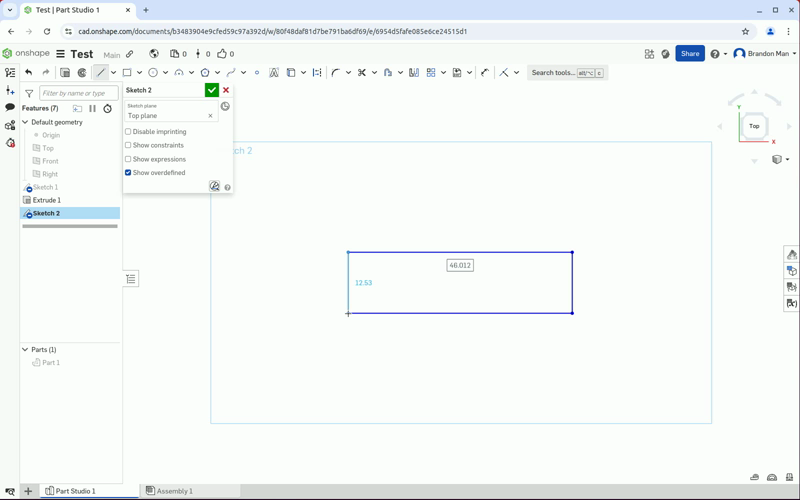
click(348, 313)
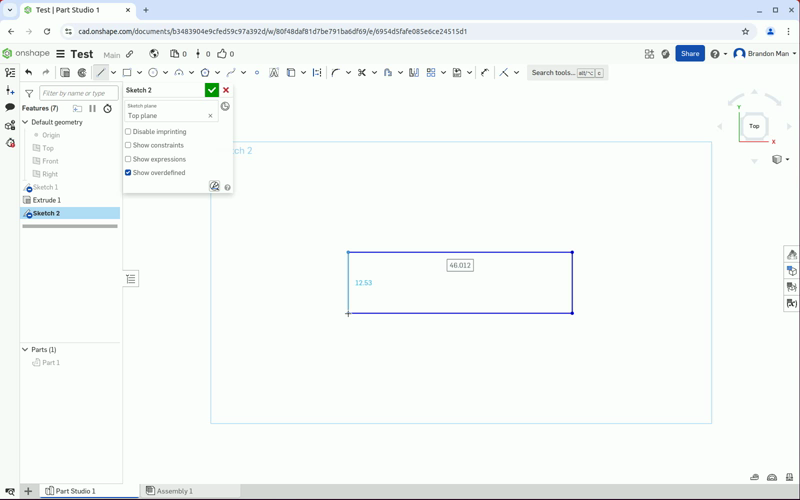
key(esc)
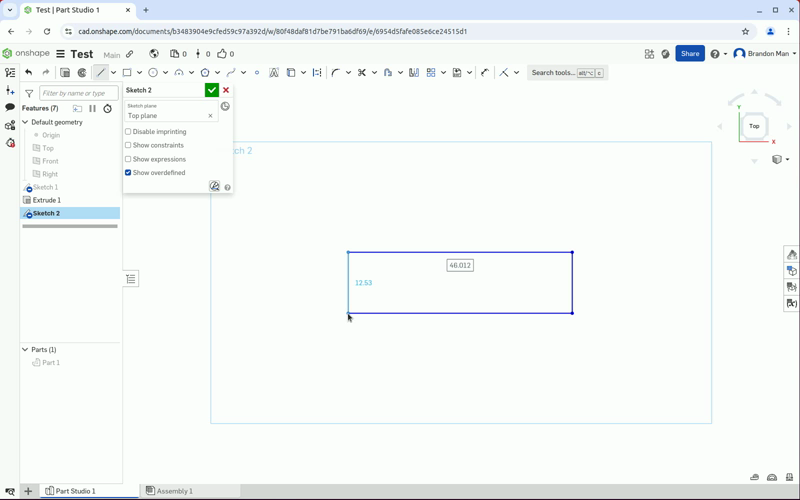
key(l)
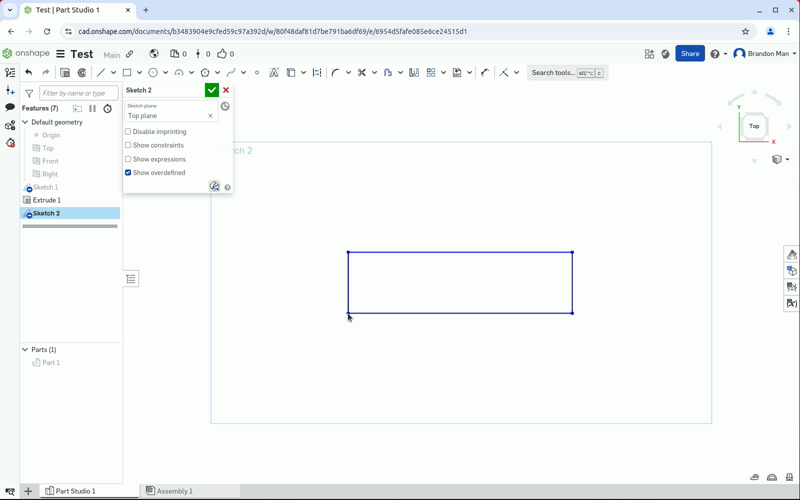
key_down(shift)
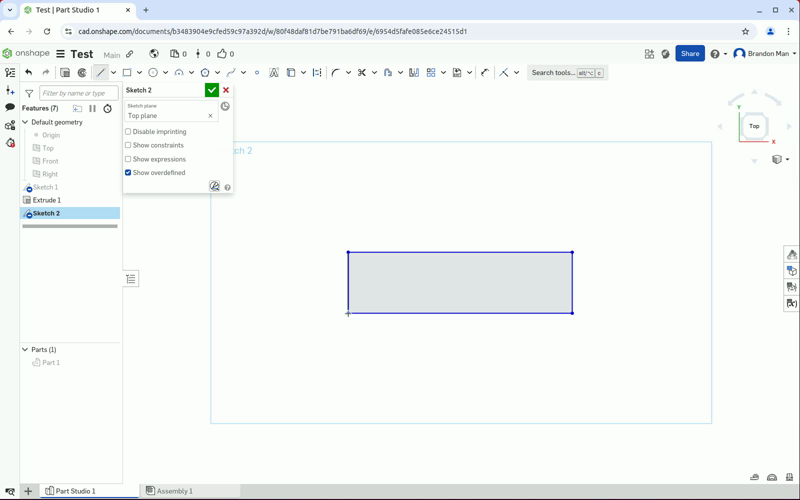
mouse_move(357, 306)
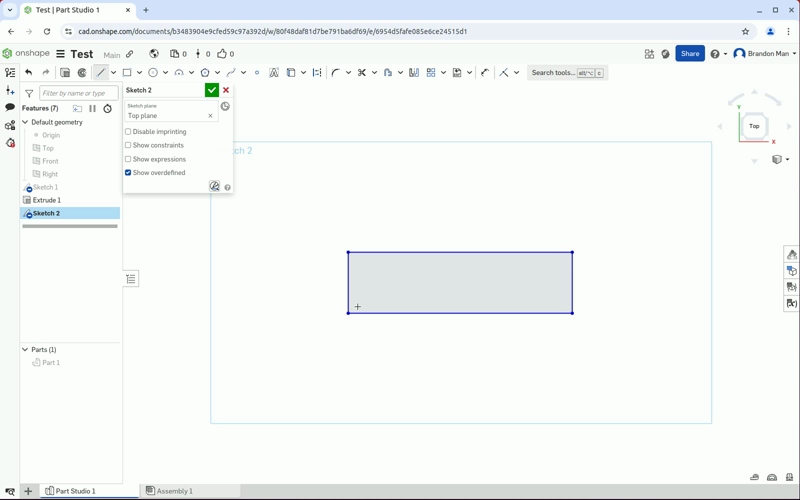
click(357, 306)
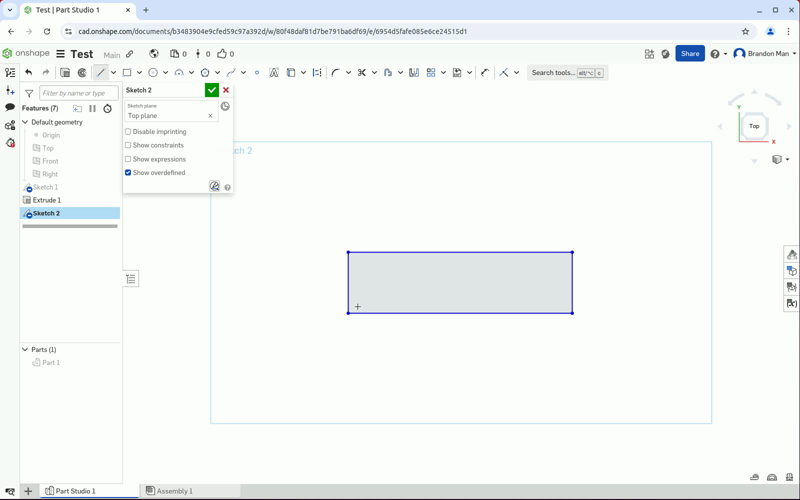
key_up(shift)
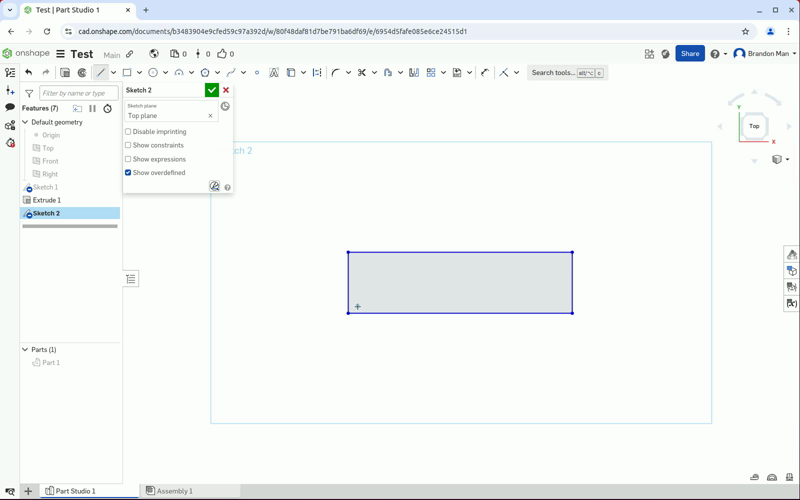
key_down(shift)
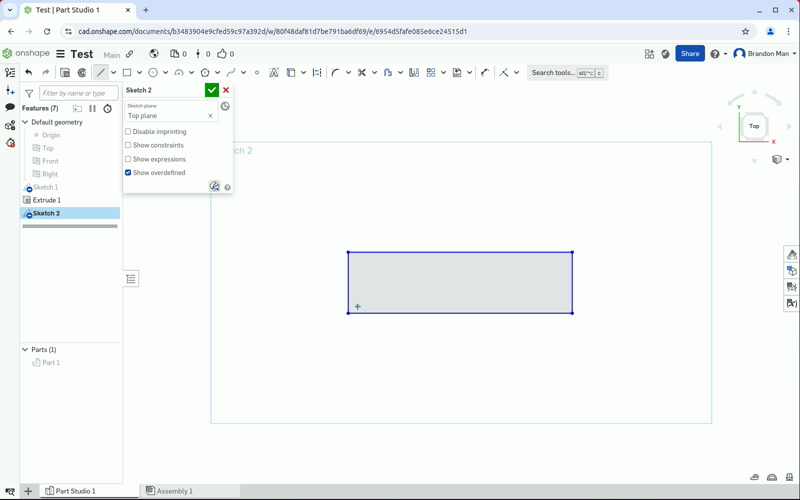
mouse_move(562, 306)
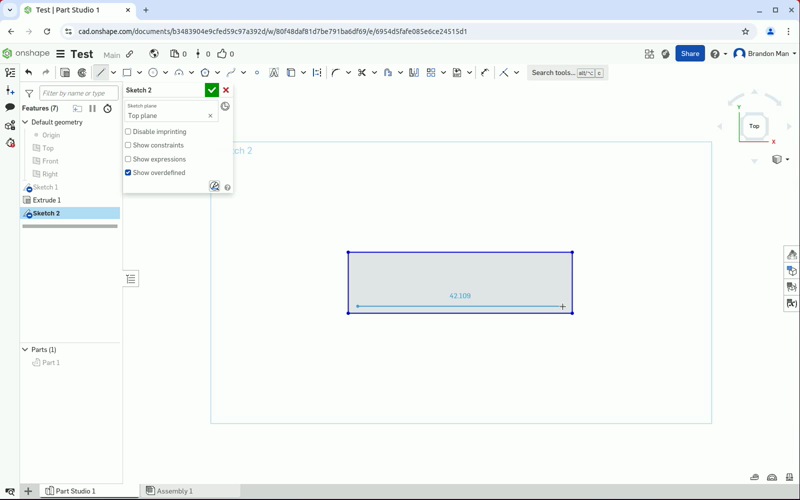
click(562, 306)
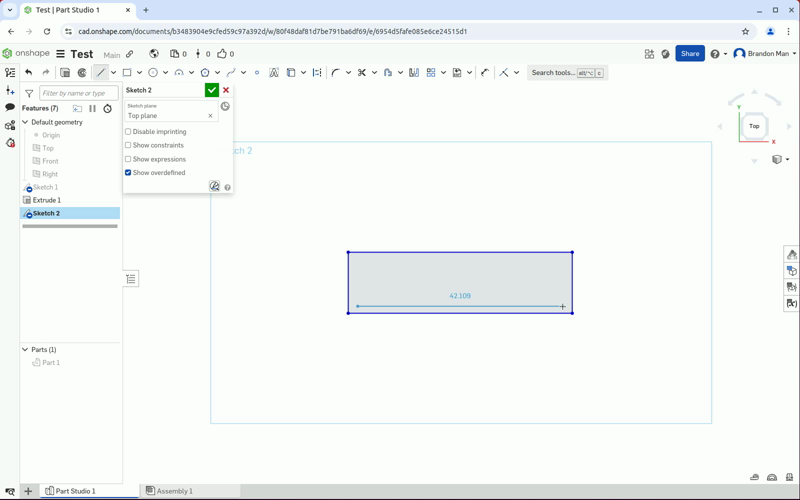
key_up(shift)
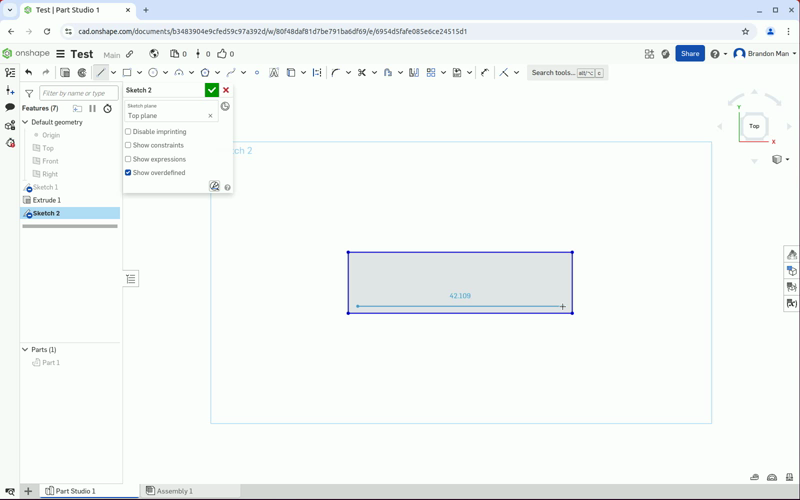
key_down(shift)
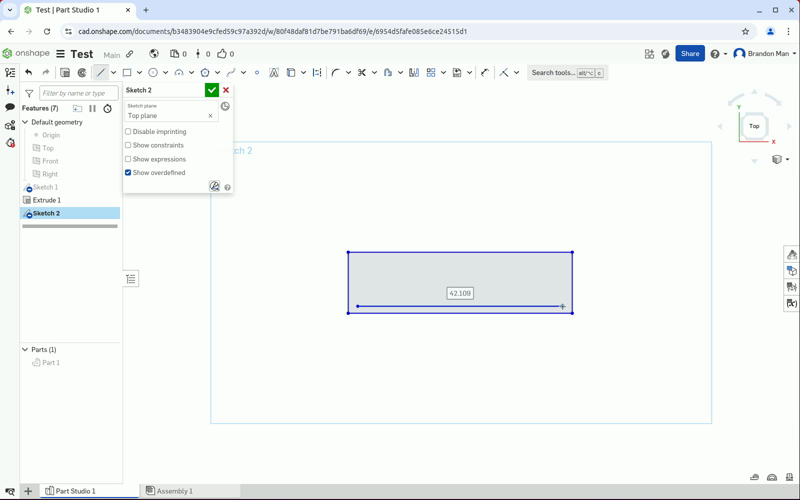
mouse_move(589, 306)
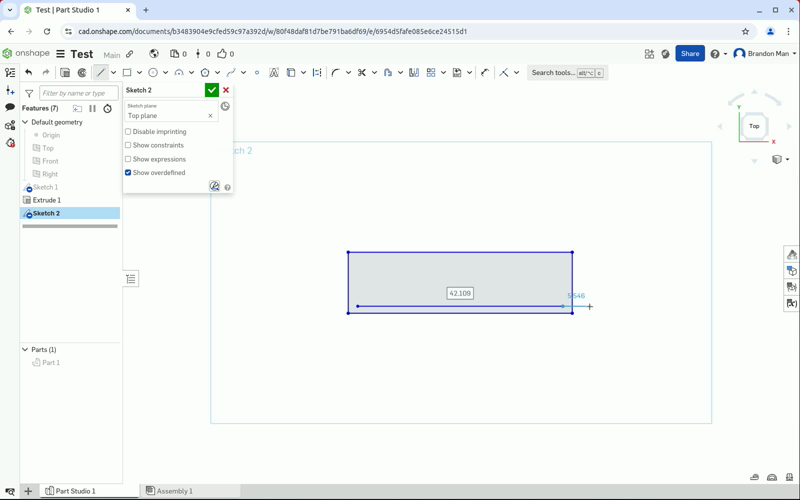
mouse_move(562, 259)
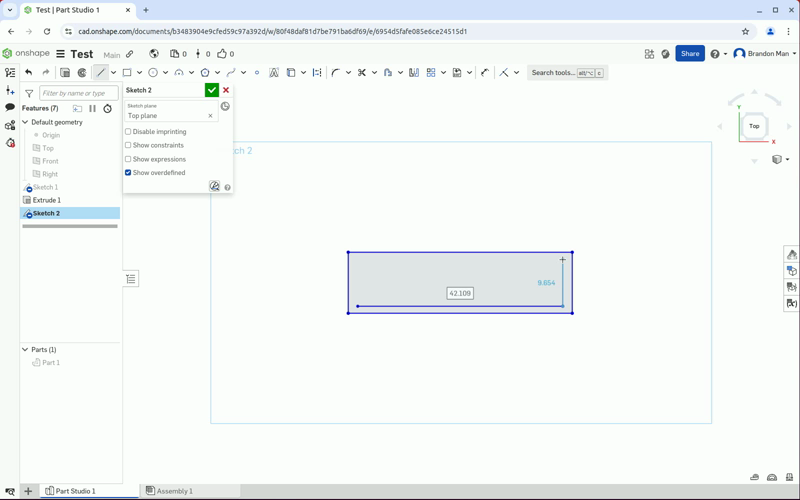
click(562, 259)
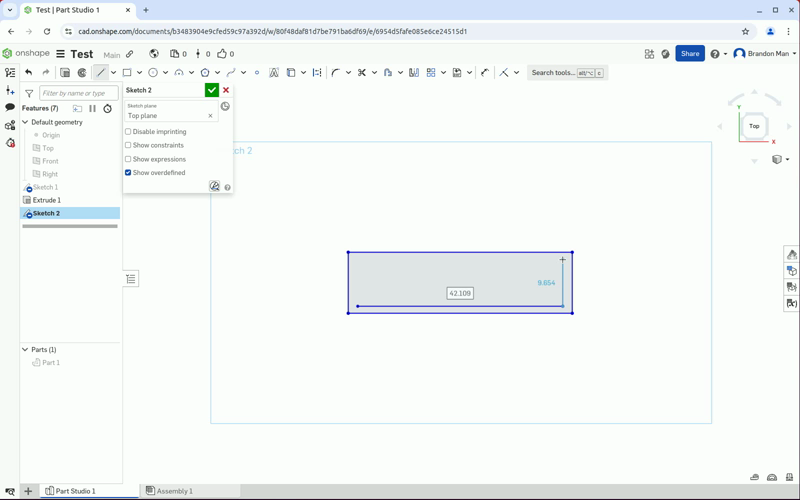
key_up(shift)
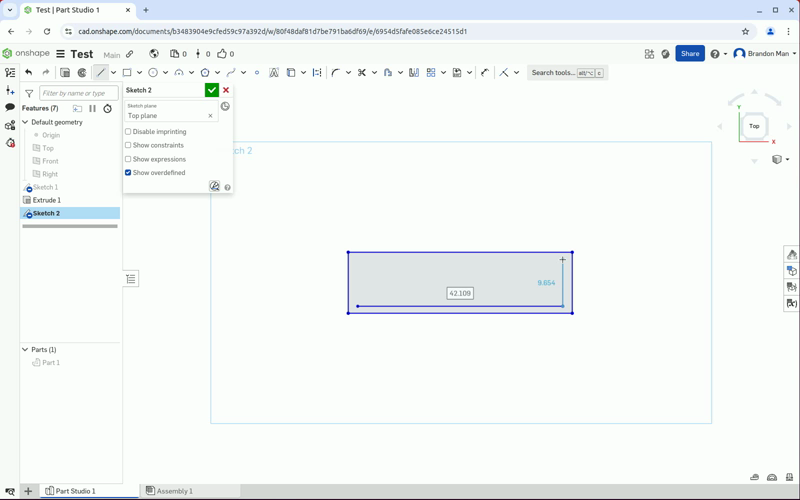
key_down(shift)
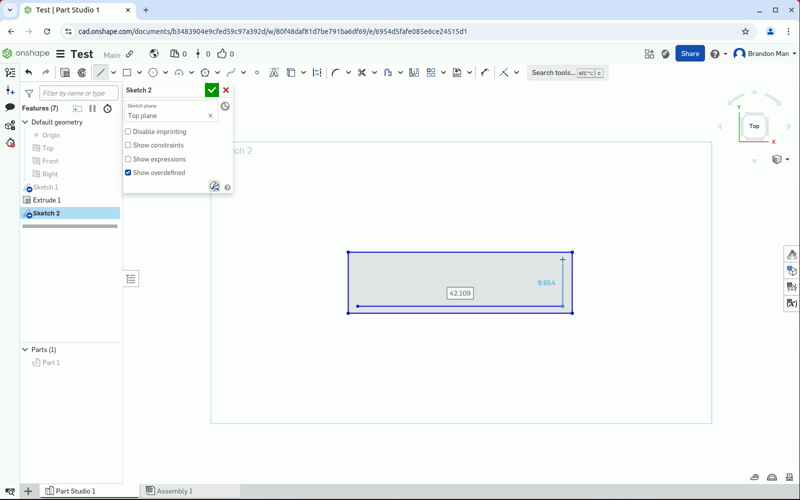
mouse_move(357, 259)
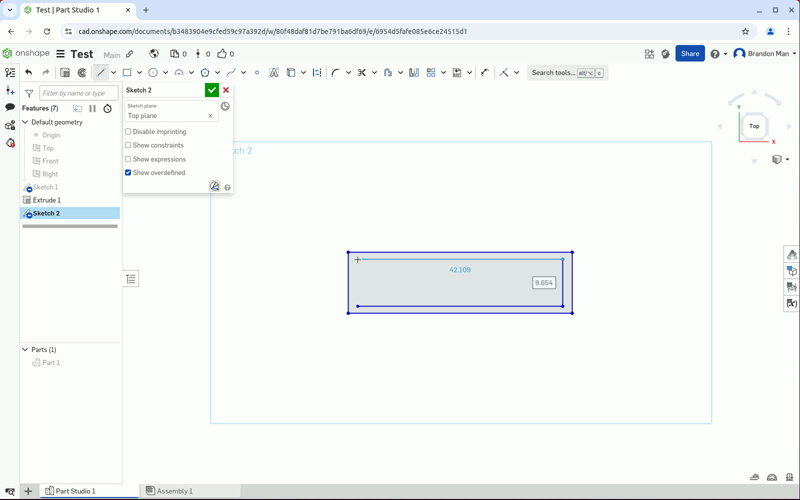
click(357, 259)
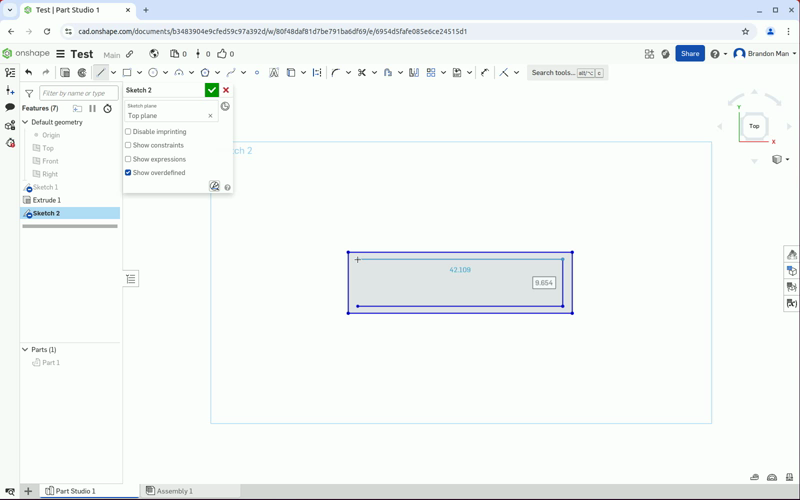
key_up(shift)
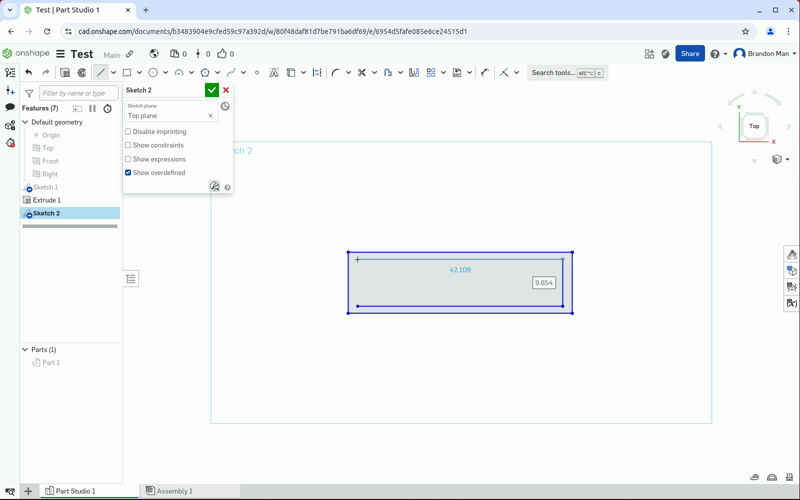
mouse_move(387, 259)
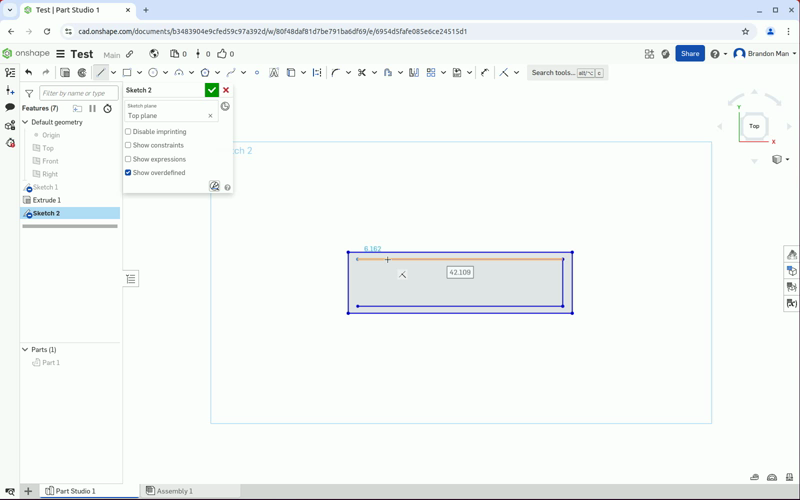
key_down(shift)
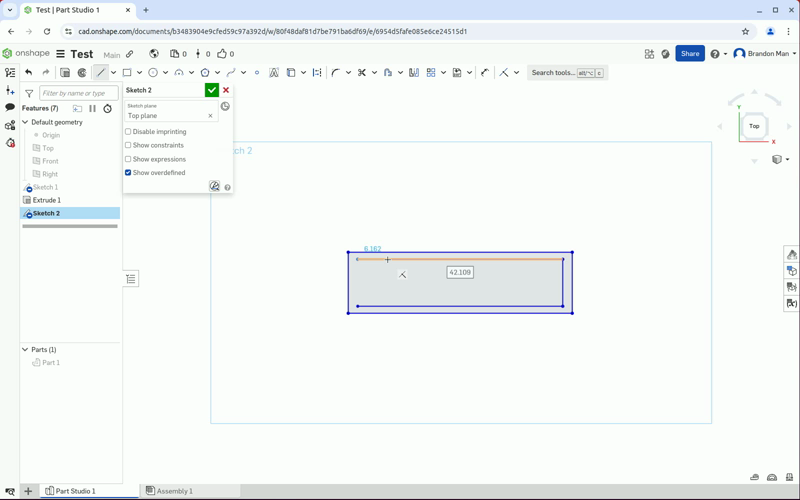
mouse_move(357, 306)
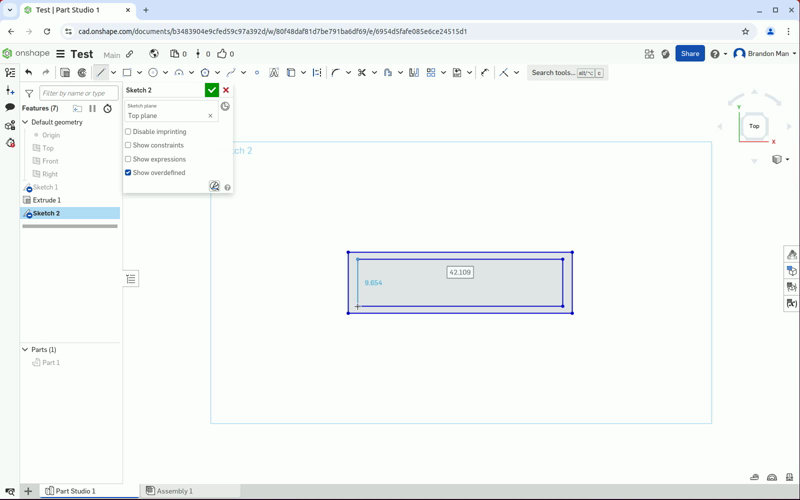
key_up(shift)
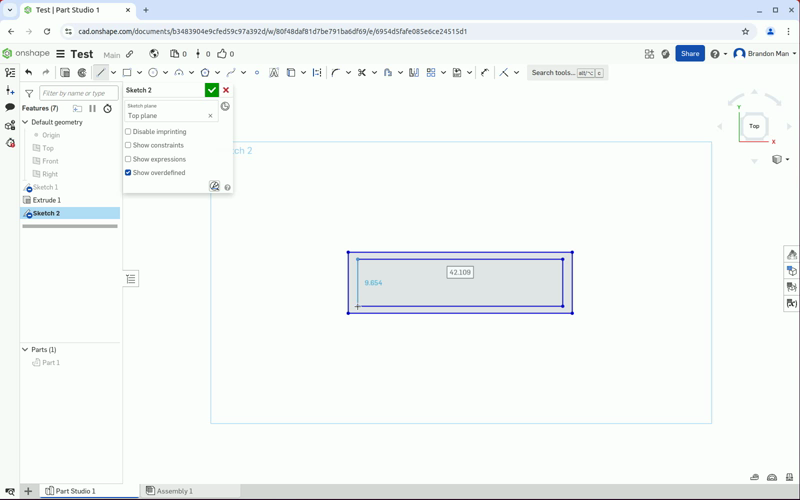
click(357, 306)
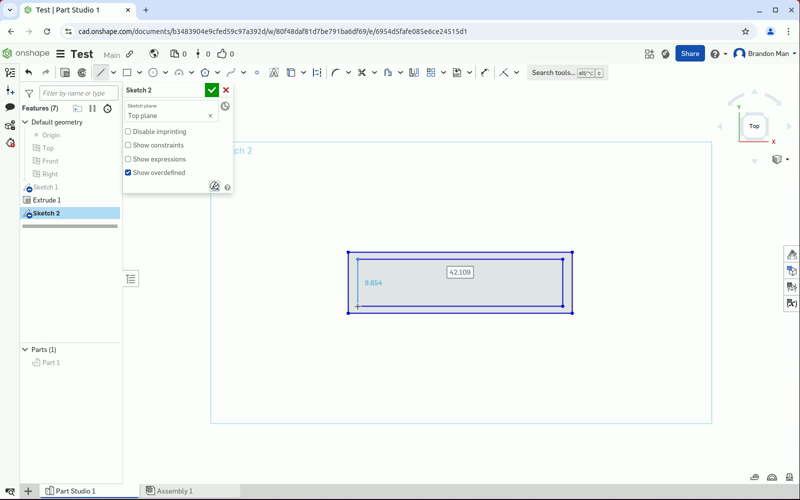
key(esc)
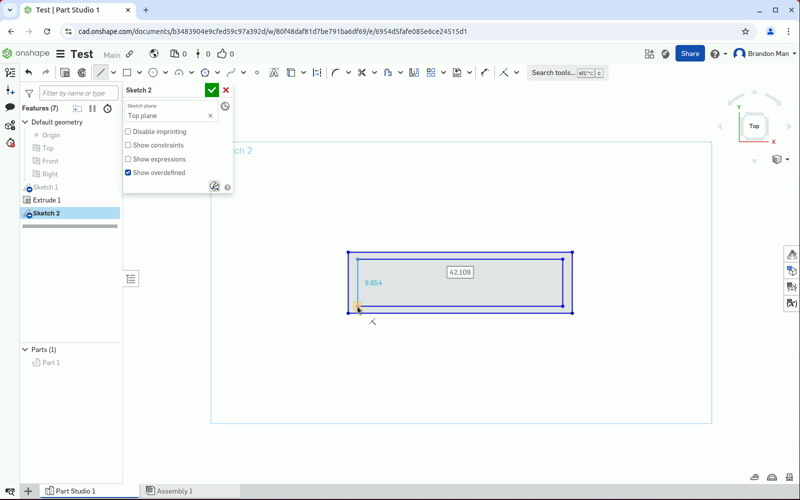
mouse_move(375, 254)
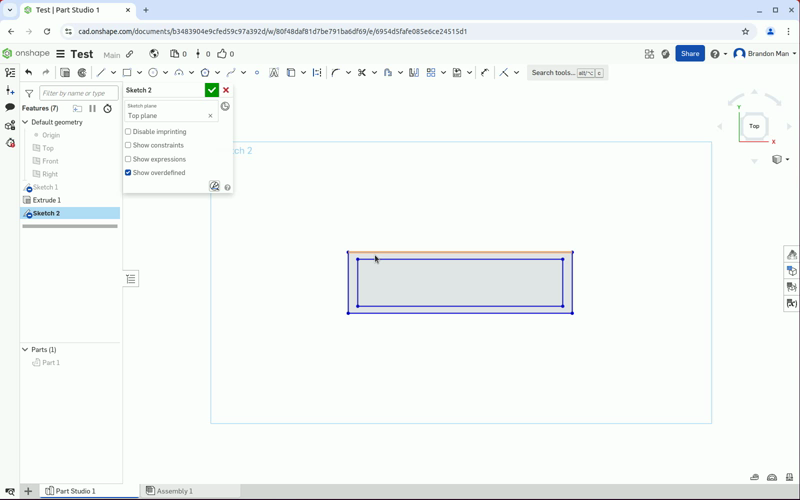
click(375, 254)
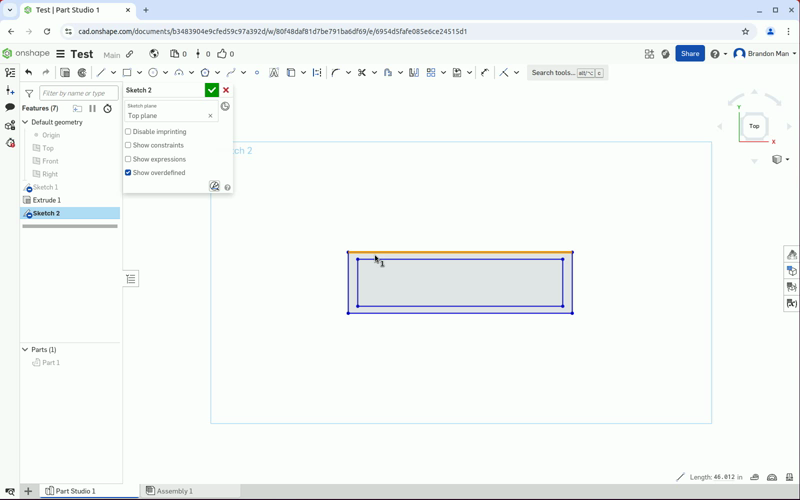
mouse_move(73, 352)
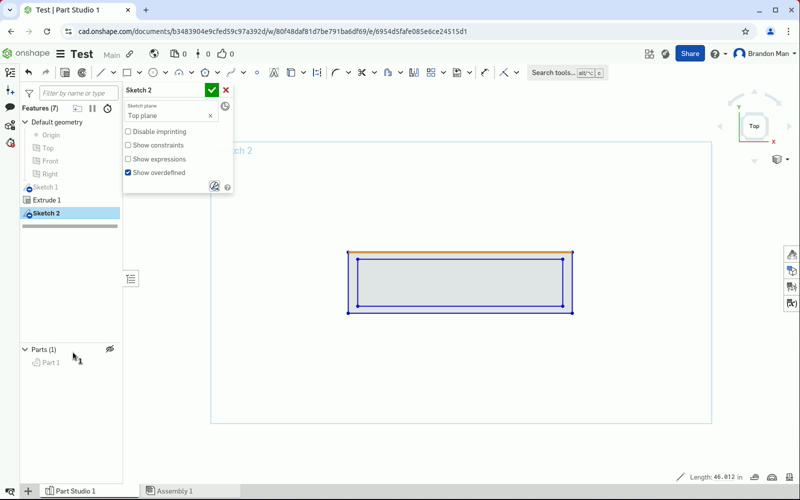
key(shift+y)
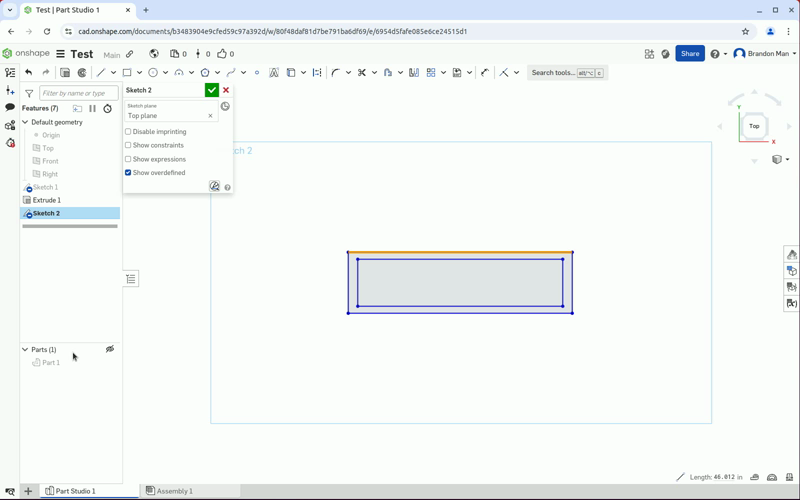
key(shift+e)
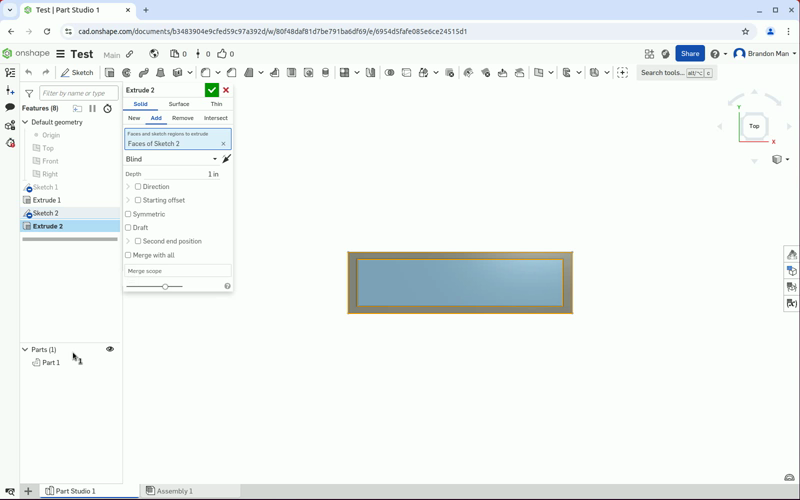
mouse_move(143, 106)
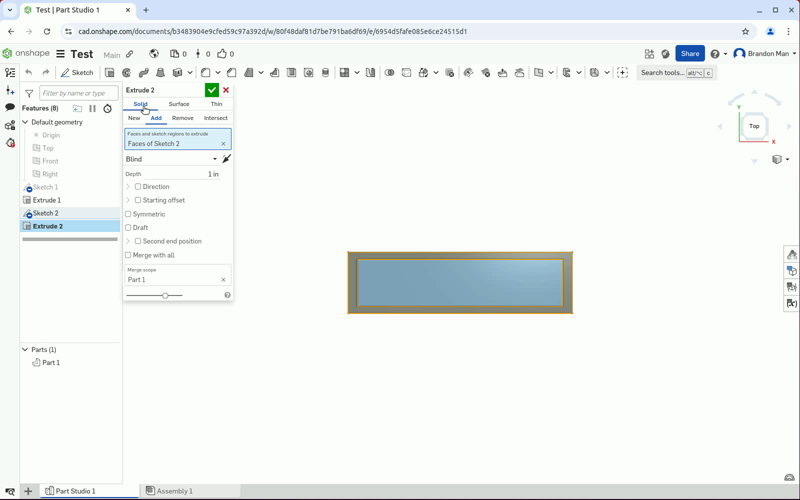
click(143, 106)
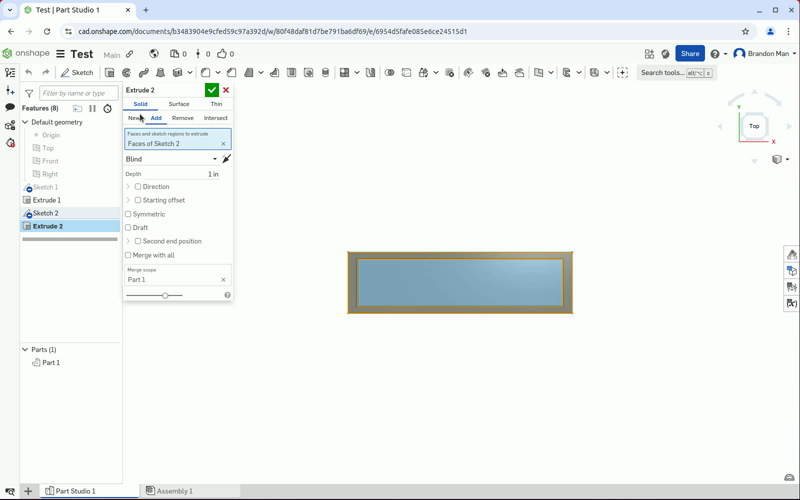
mouse_move(137, 120)
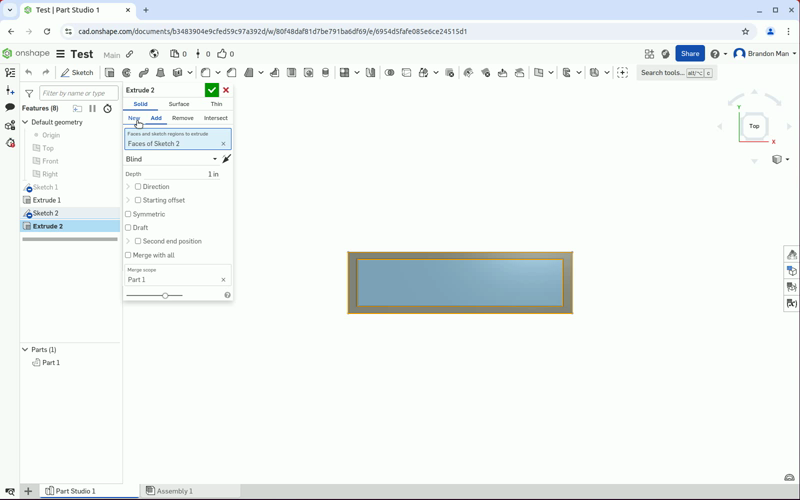
click(137, 120)
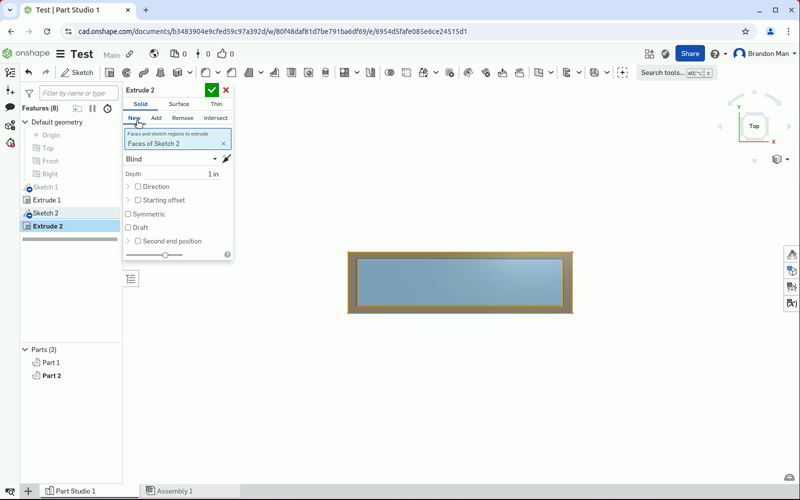
key(tab, 4)
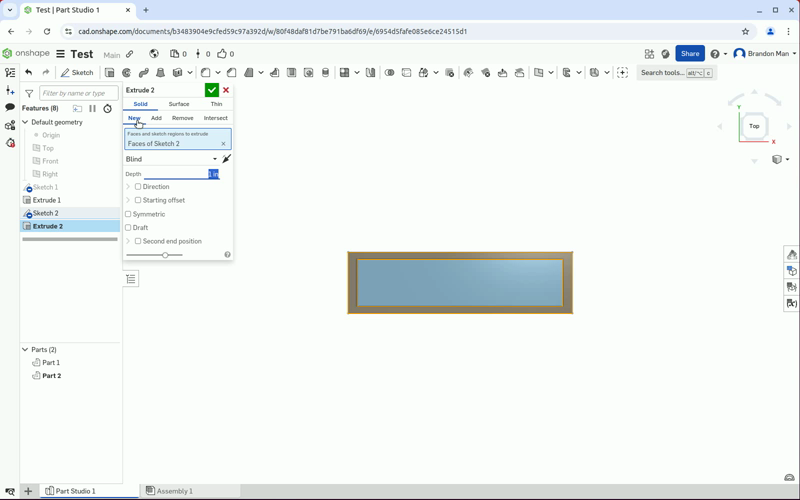
text(5.296)
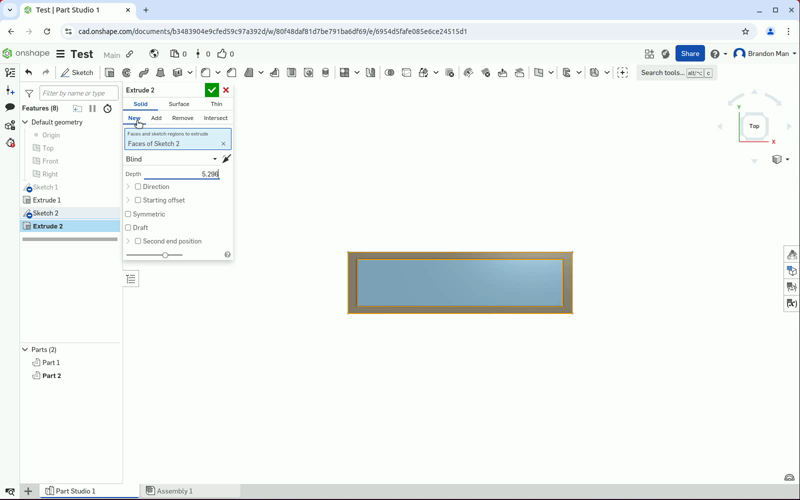
key(enter)
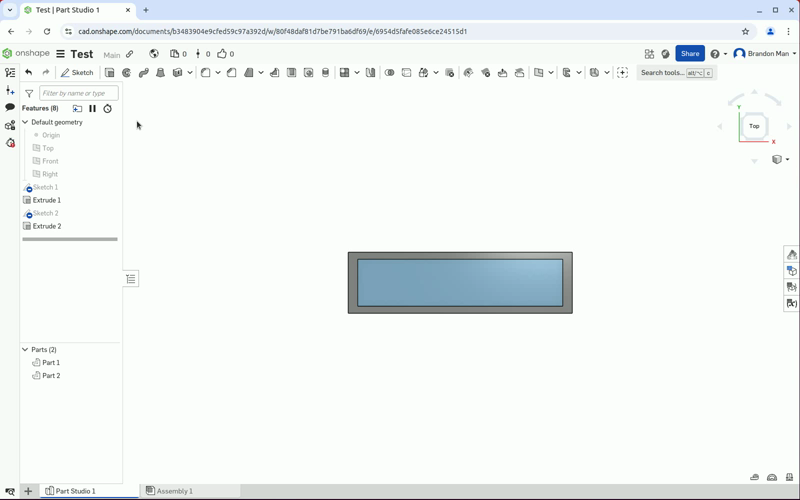
key(shift+h)
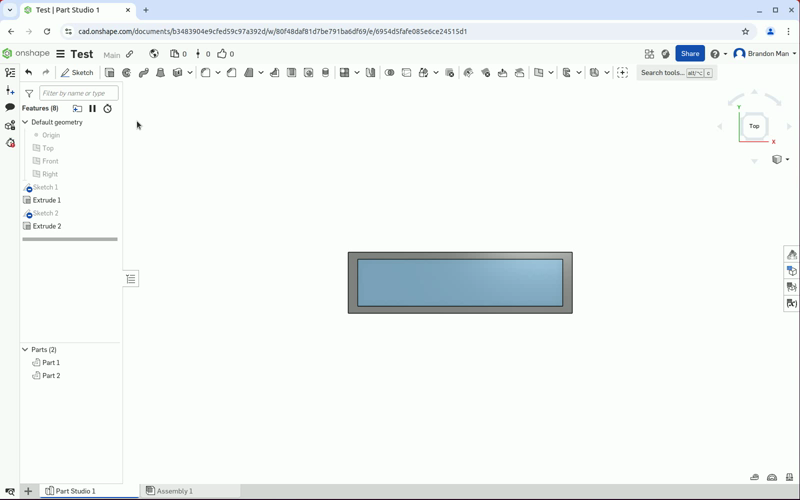
key(shift+h)
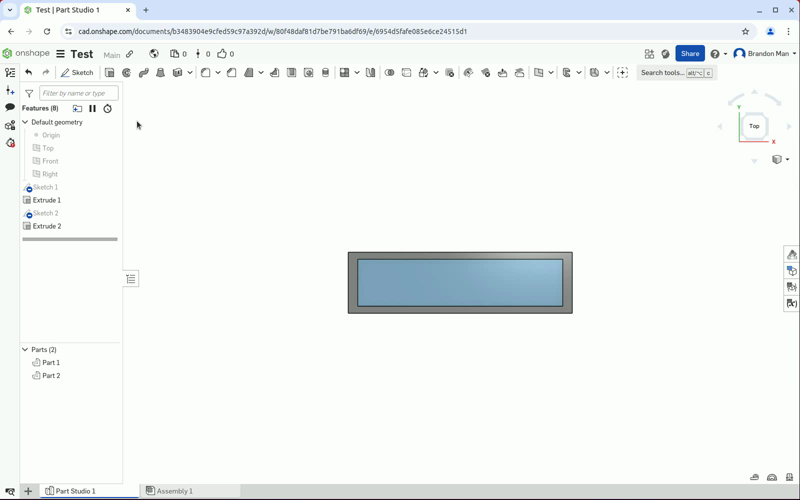
mouse_move(73, 189)
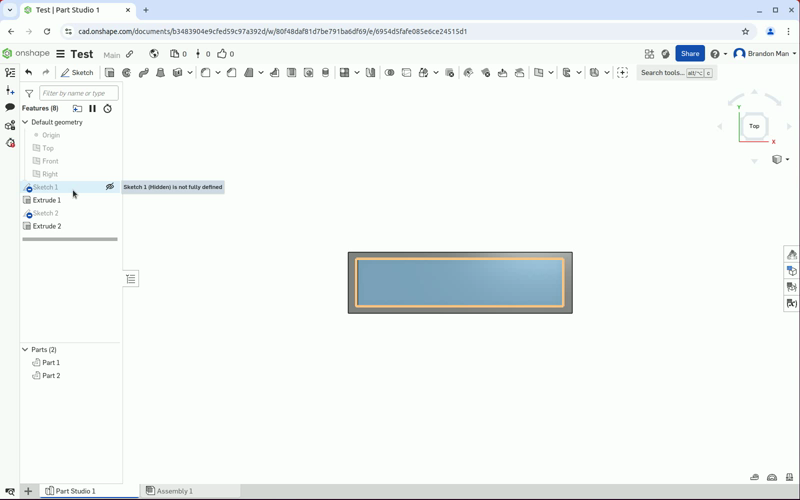
click(73, 189)
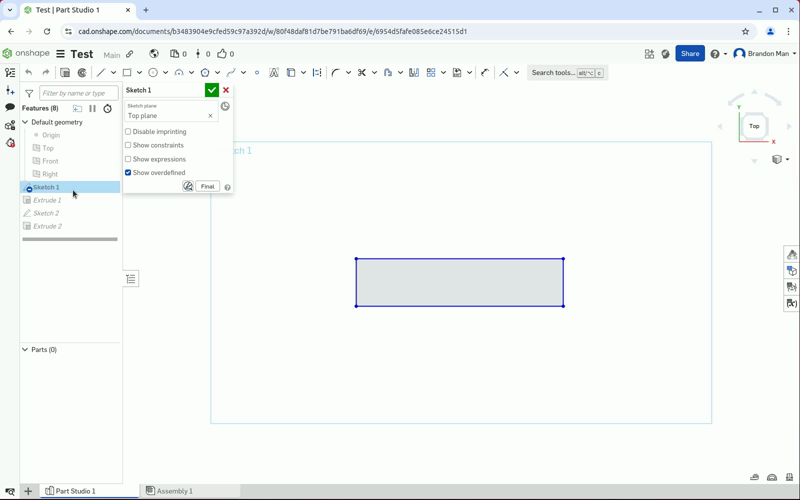
mouse_move(229, 92)
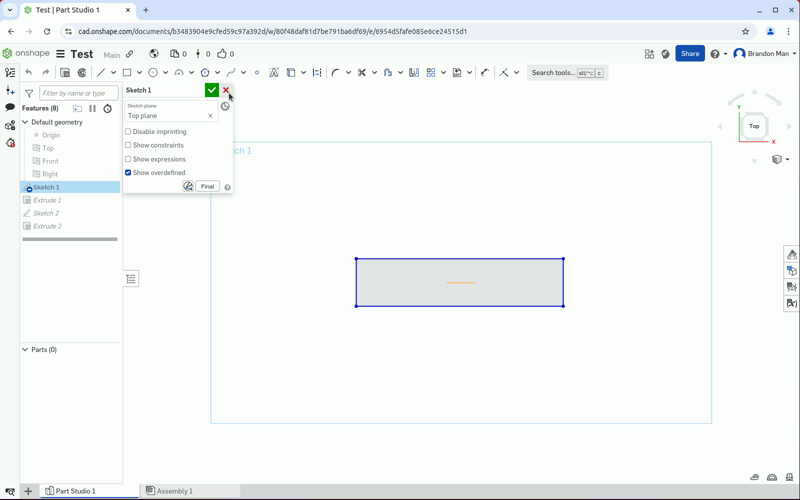
click(229, 92)
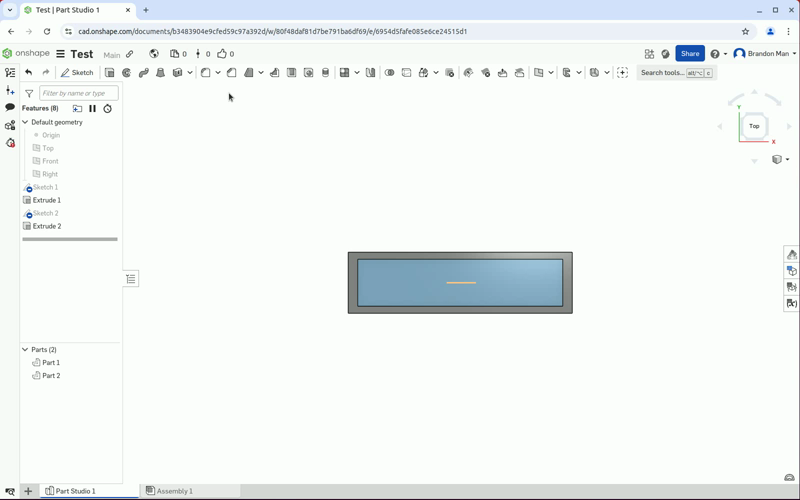
mouse_move(73, 352)
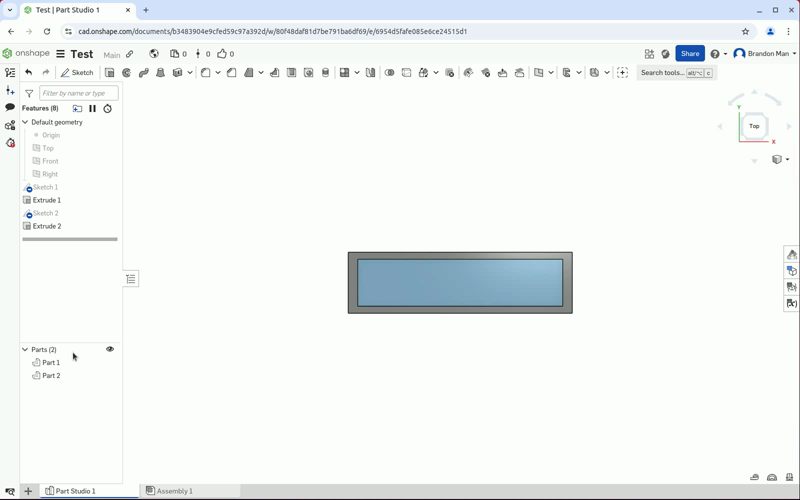
key(y)
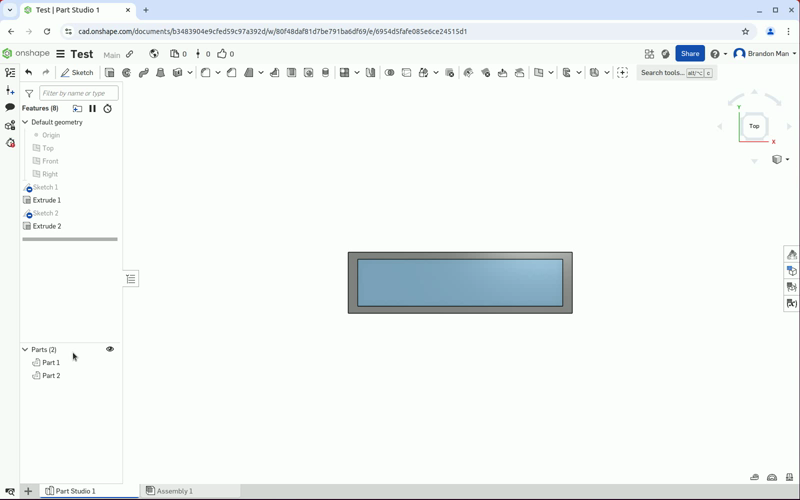
key(shift+p)
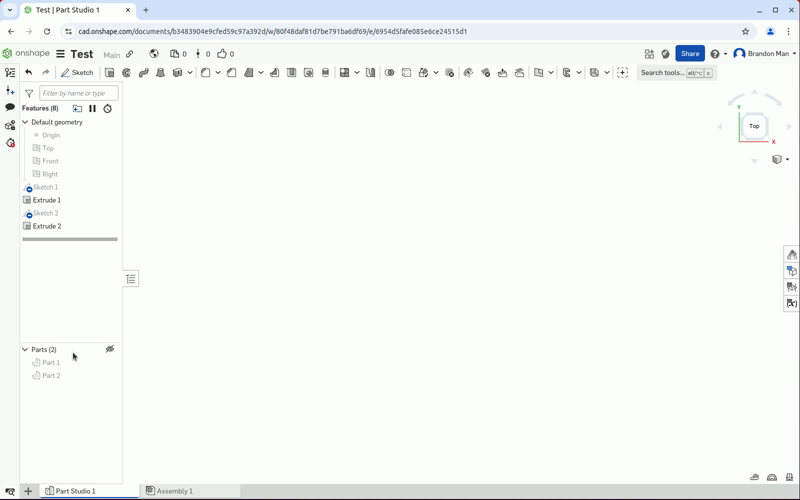
key(space)
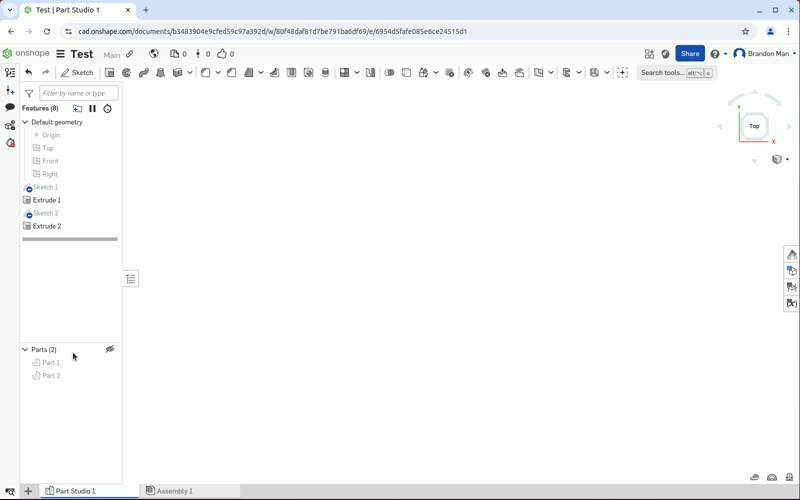
key_down(shift)
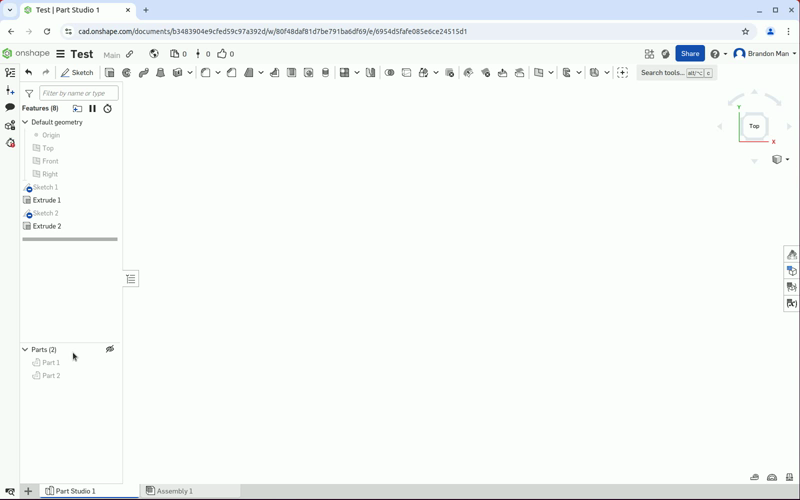
key(up)
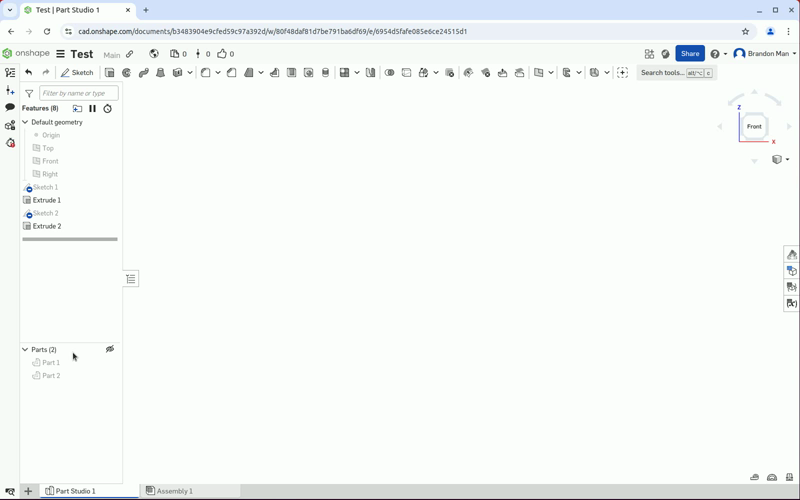
key_up(shift)
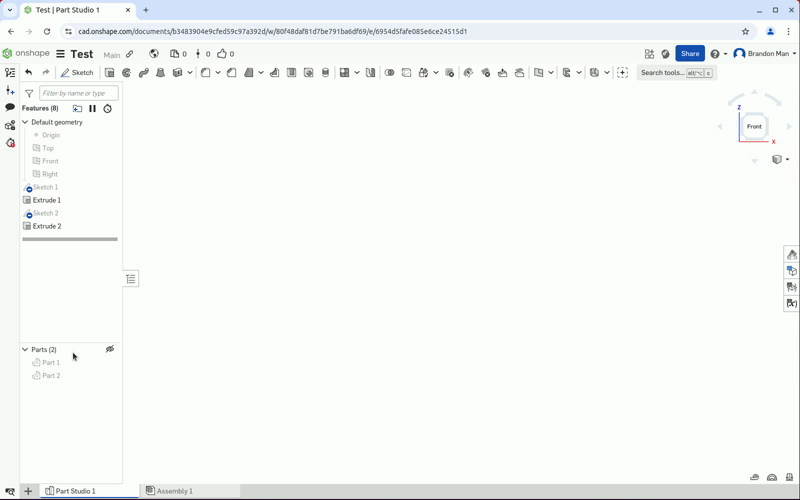
key(space)
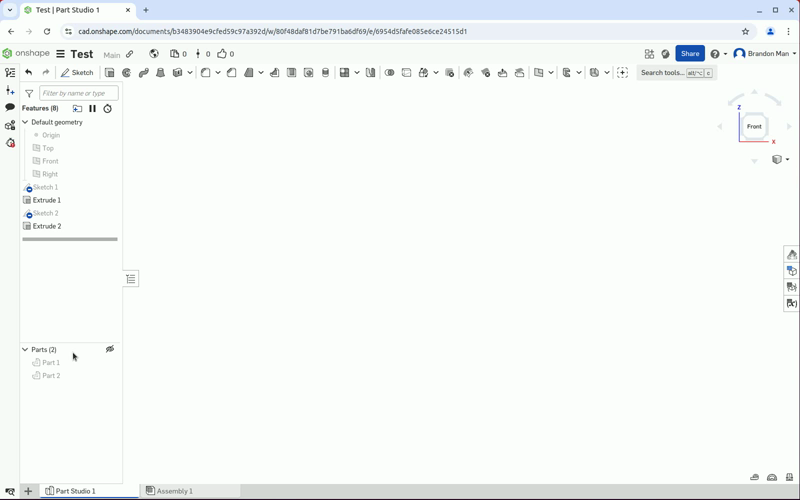
key_down(shift)
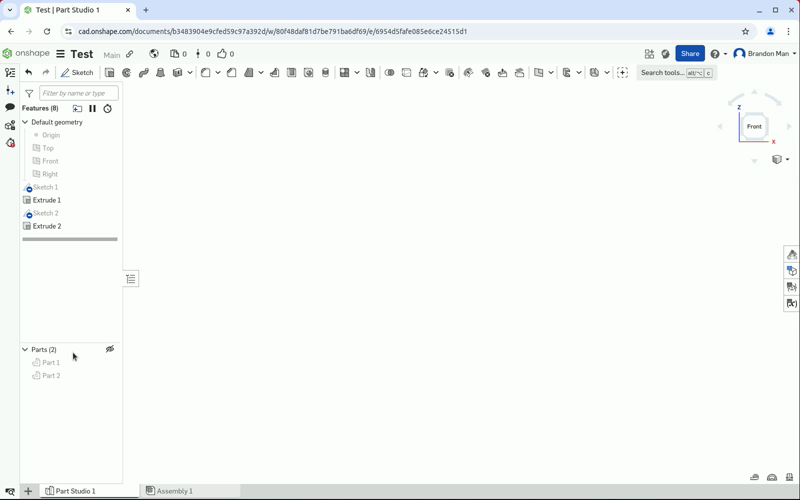
key(left)
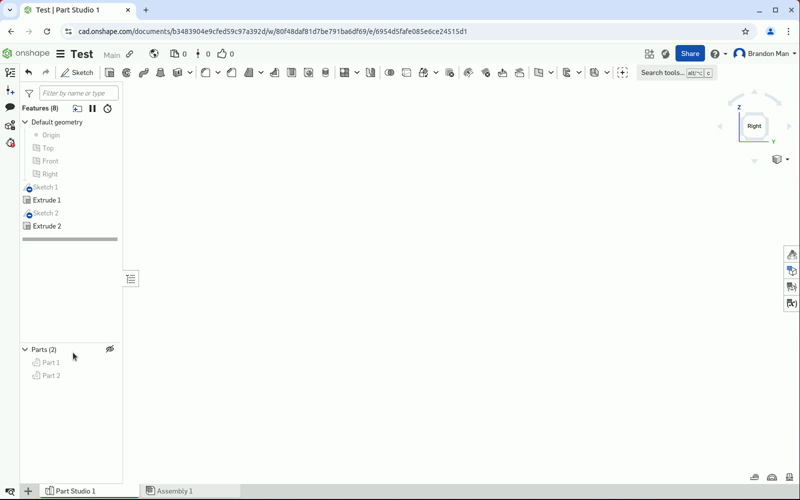
key_up(shift)
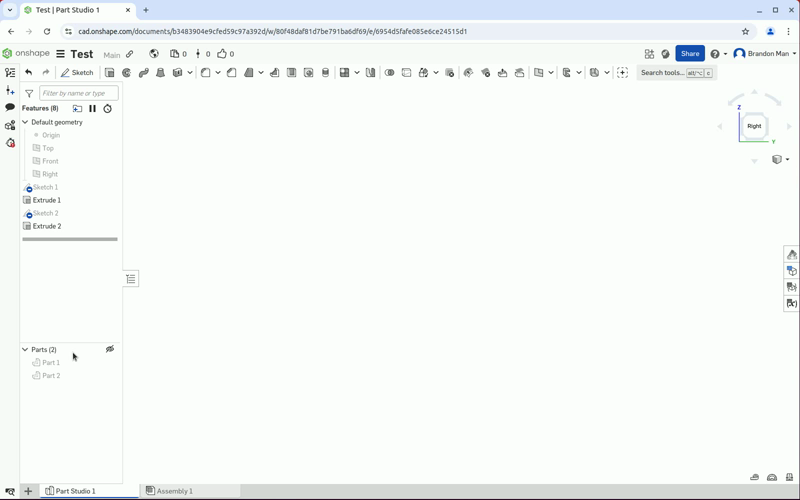
mouse_move(73, 352)
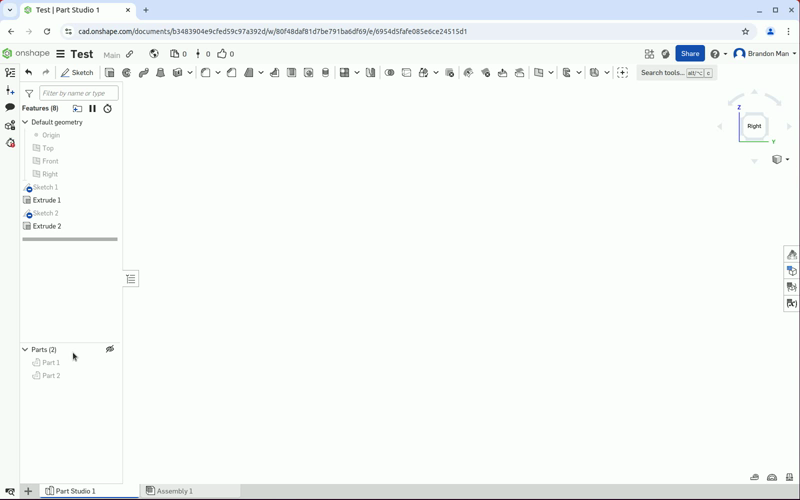
key(shift+y)
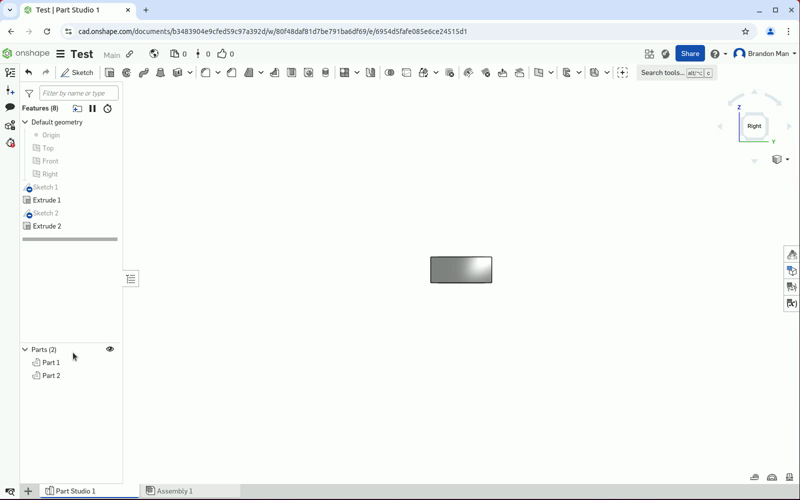
mouse_move(541, 75)
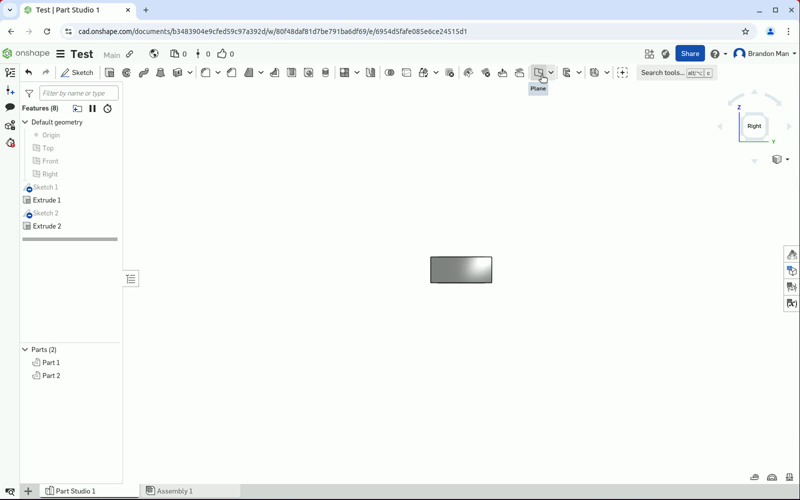
click(541, 75)
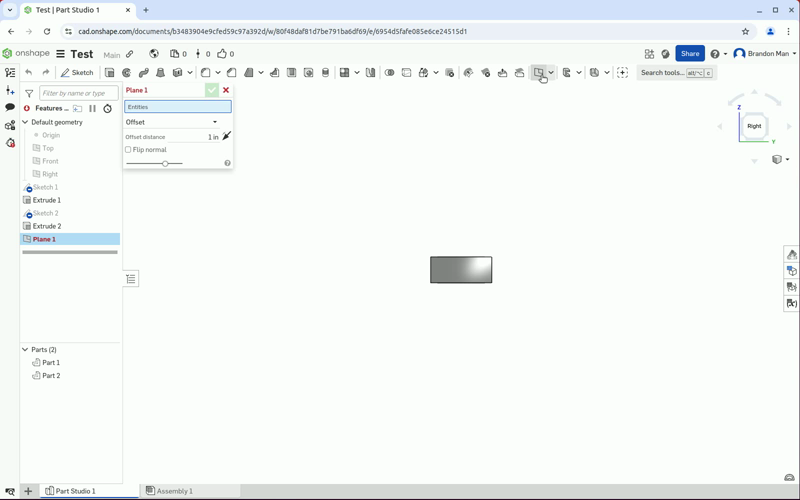
mouse_move(73, 176)
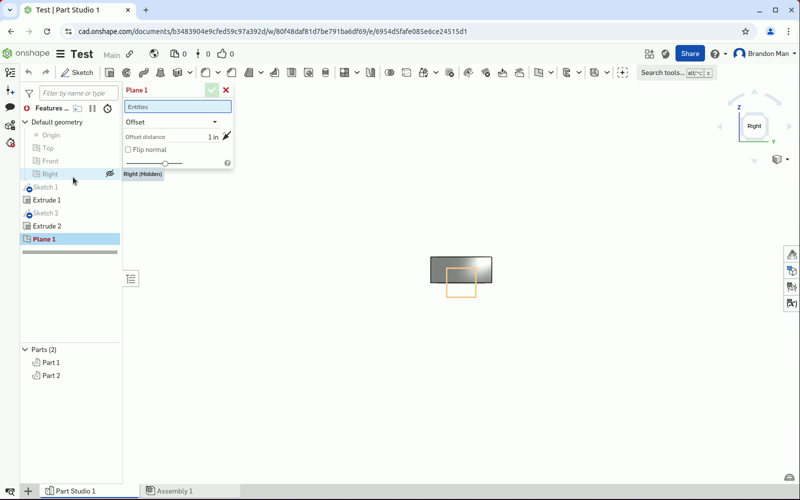
click(73, 176)
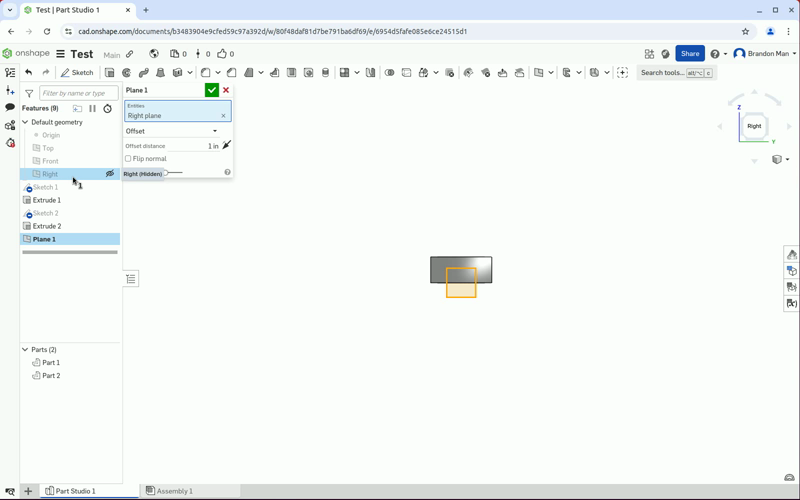
key(tab, 2)
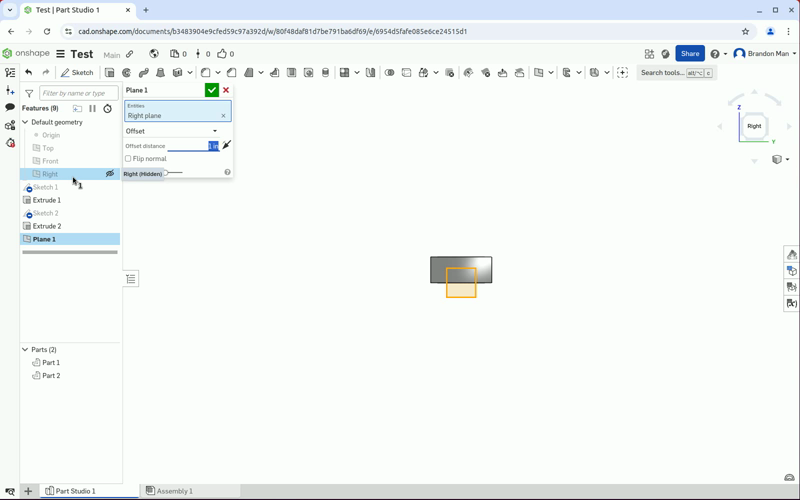
text(21.414)
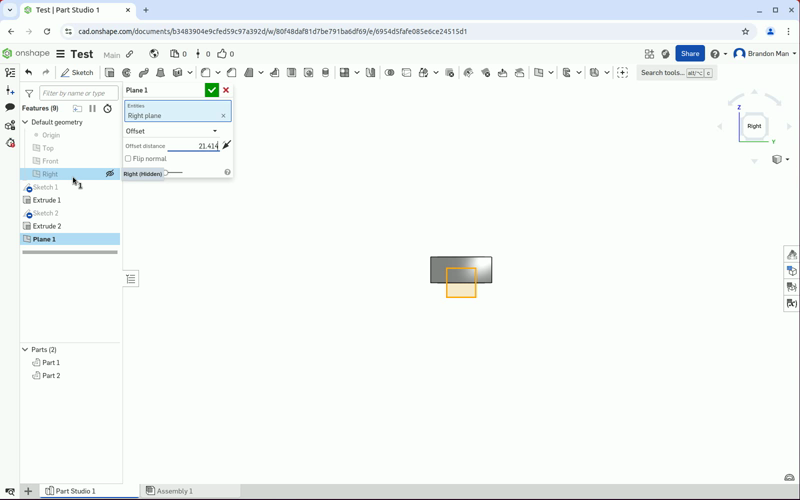
key(enter, 2)
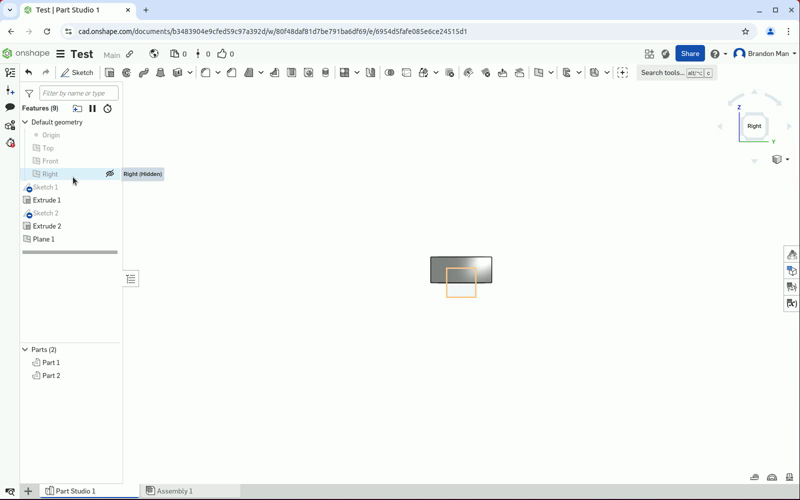
key(shift+s)
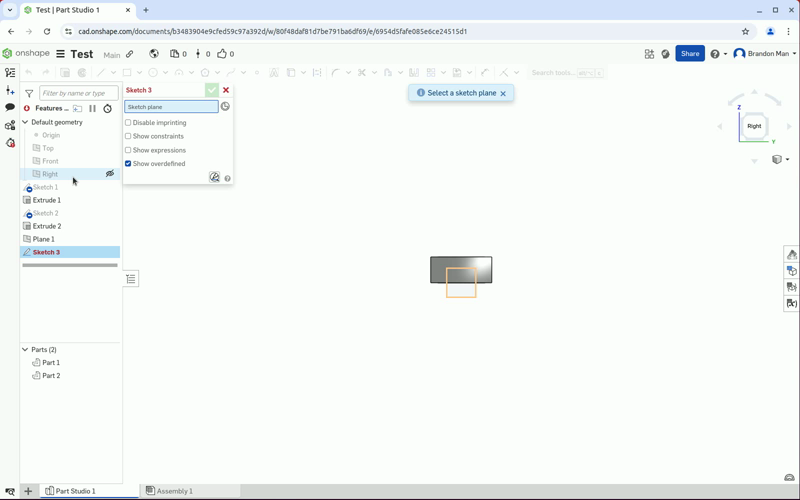
mouse_move(73, 241)
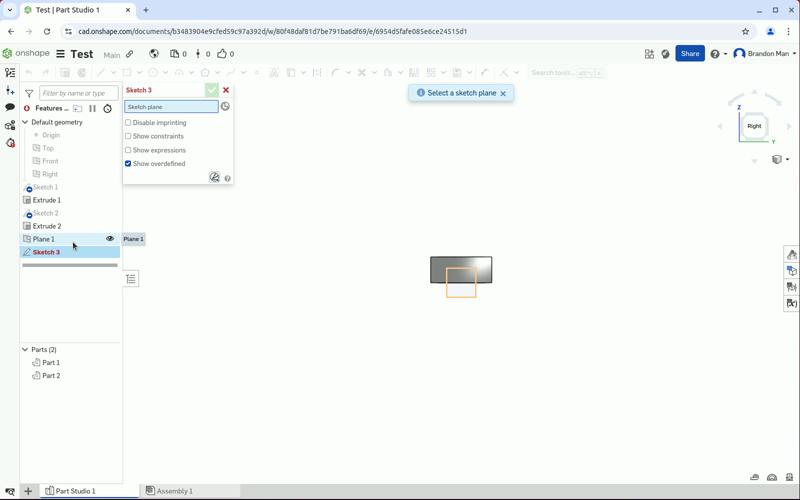
click(73, 241)
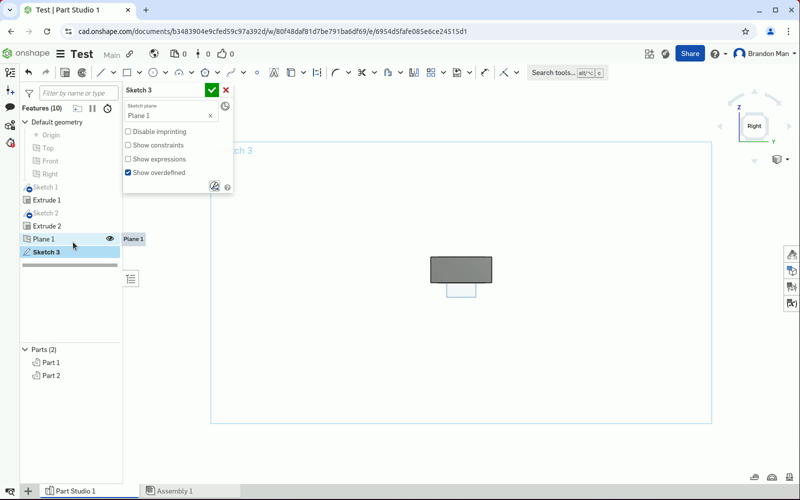
mouse_move(73, 352)
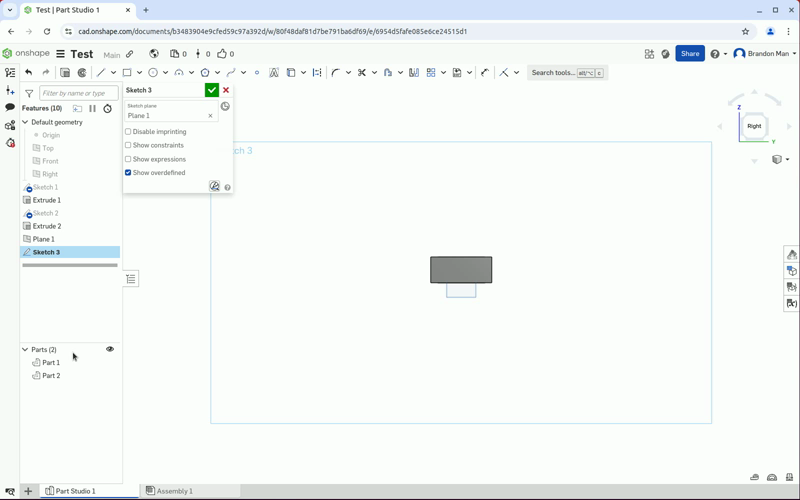
key(y)
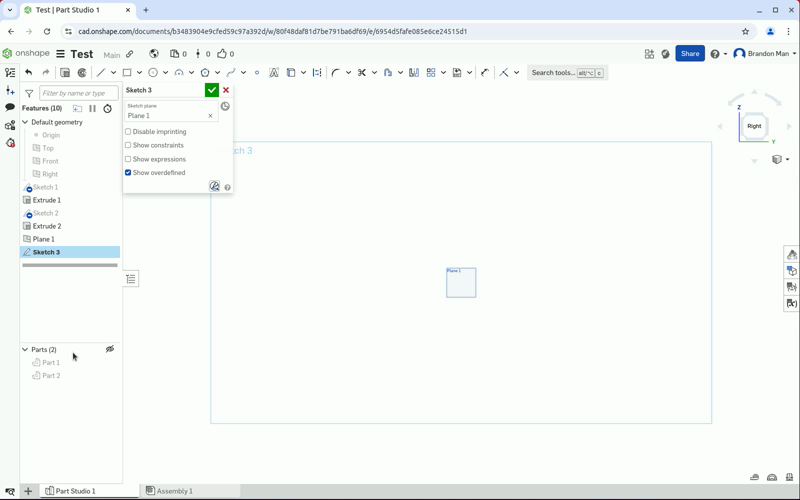
key(c)
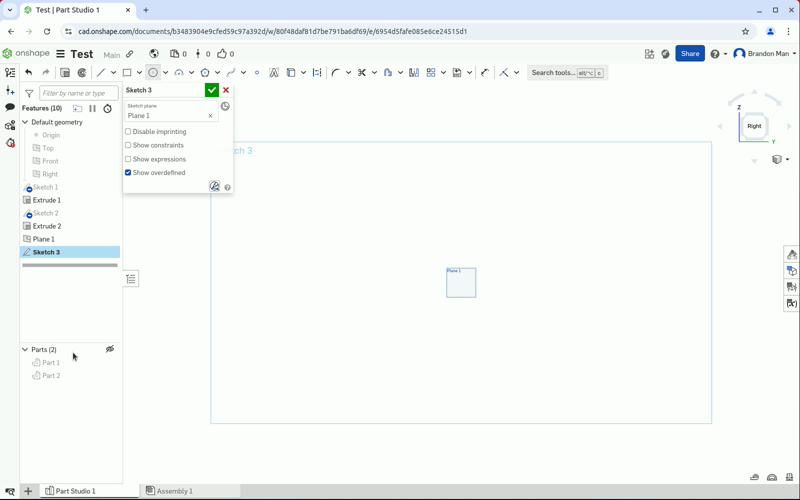
key_down(shift)
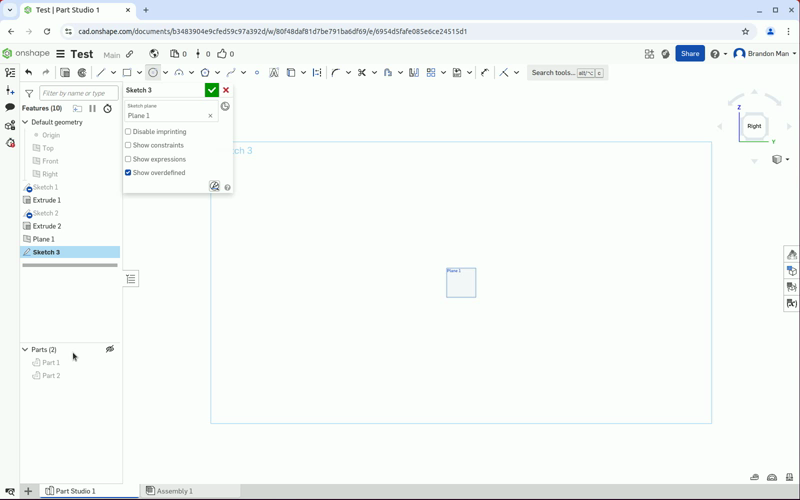
mouse_move(461, 267)
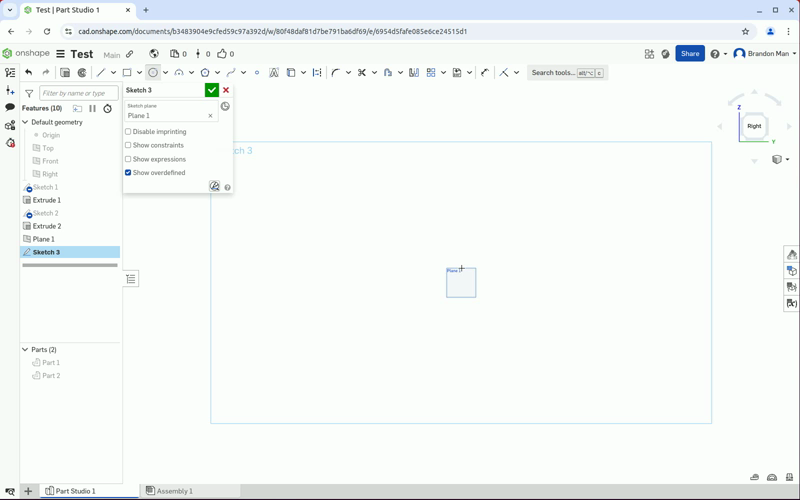
click(461, 267)
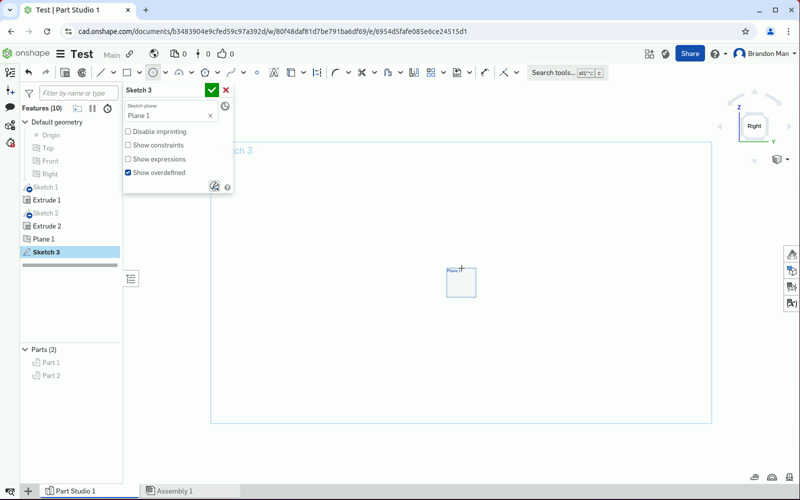
key_up(shift)
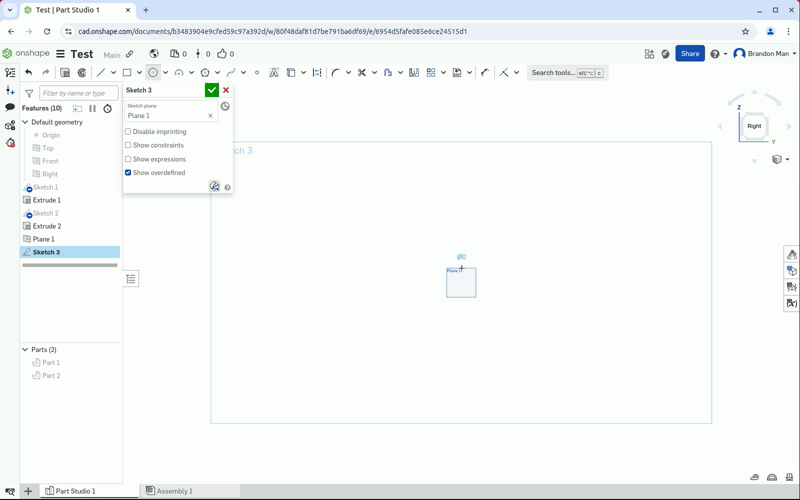
mouse_move(466, 267)
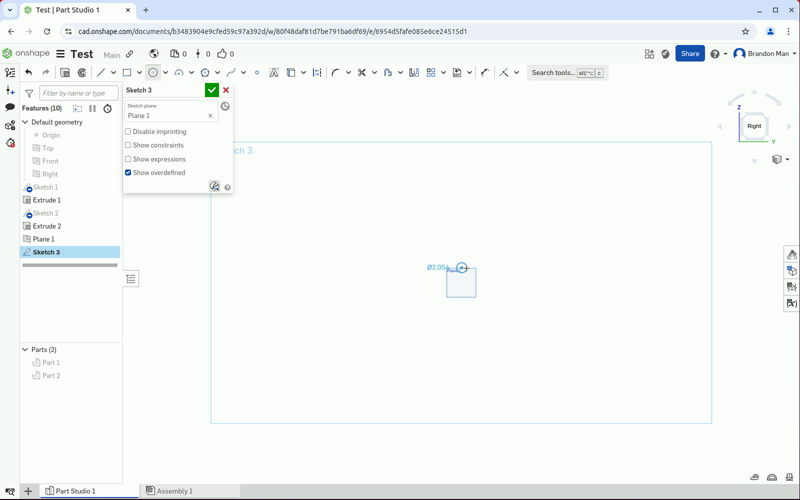
click(466, 267)
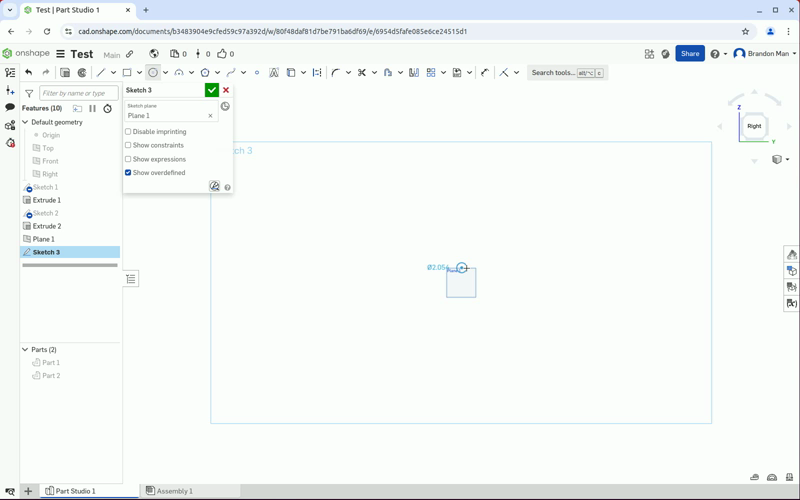
key(esc)
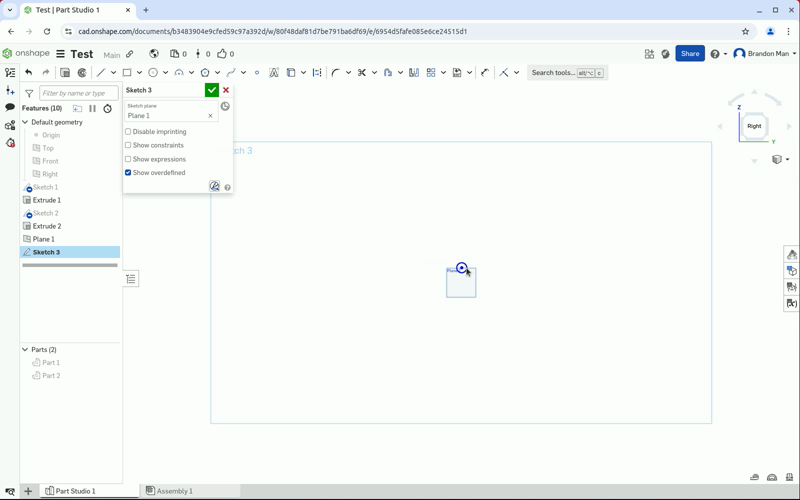
mouse_move(460, 266)
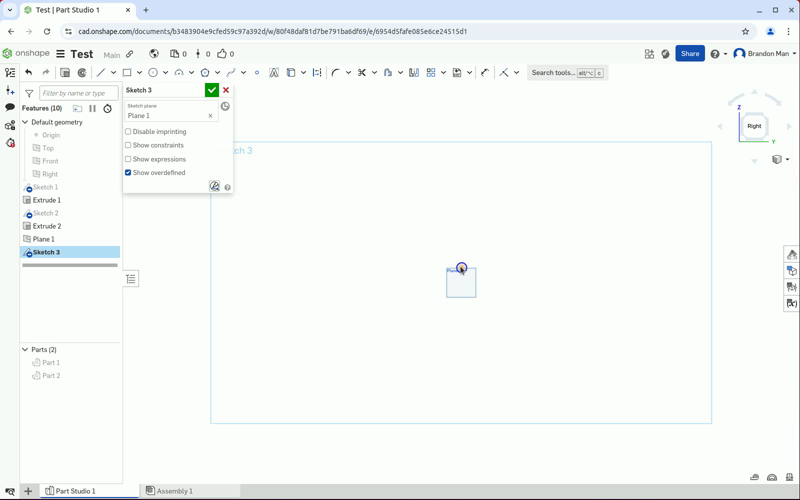
scroll(6)
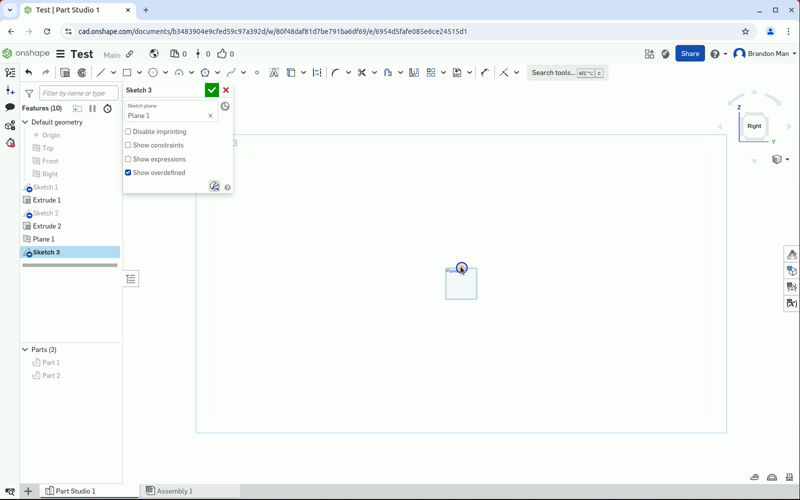
scroll(6)
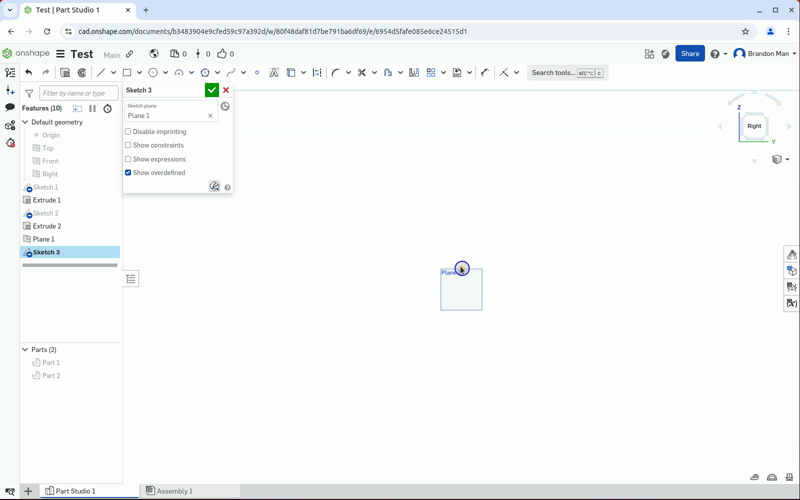
scroll(6)
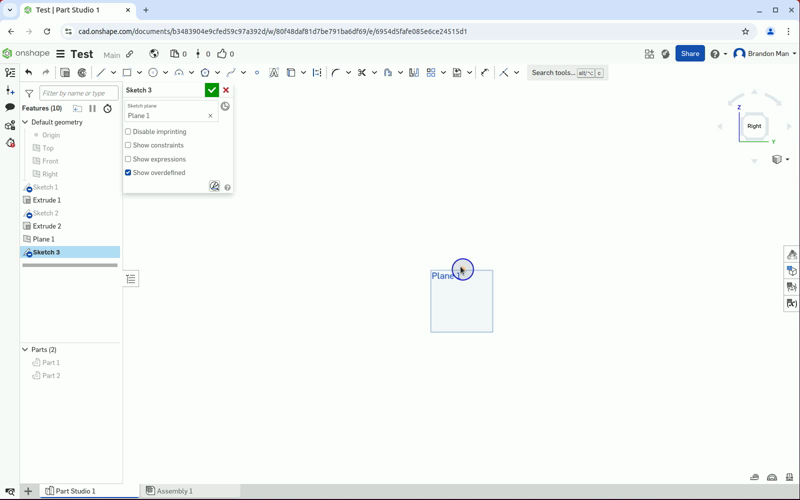
scroll(6)
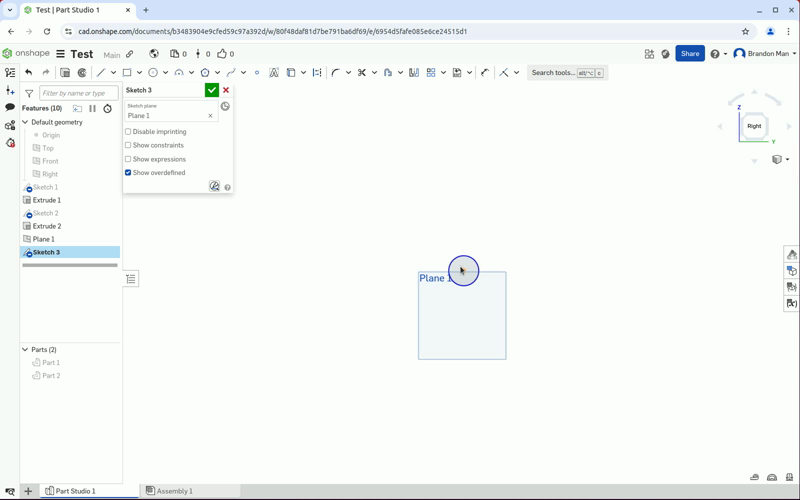
scroll(6)
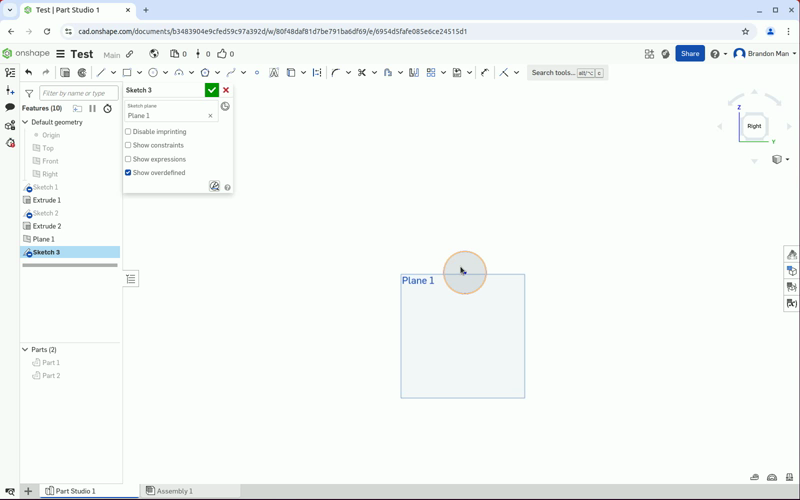
scroll(6)
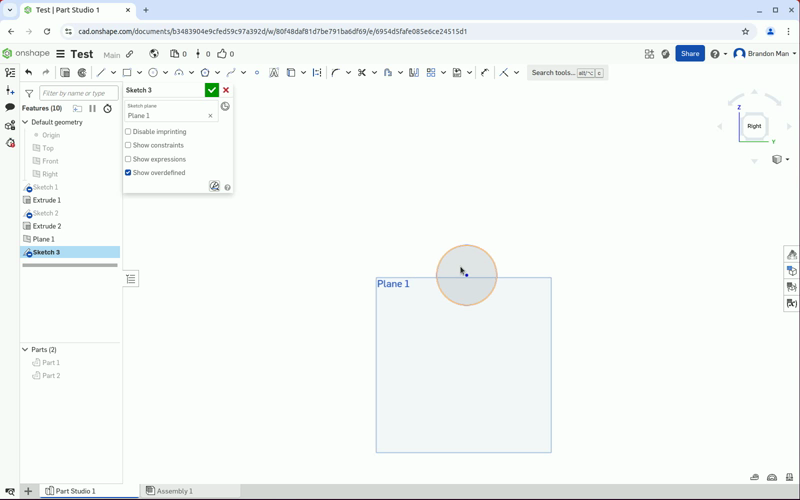
scroll(6)
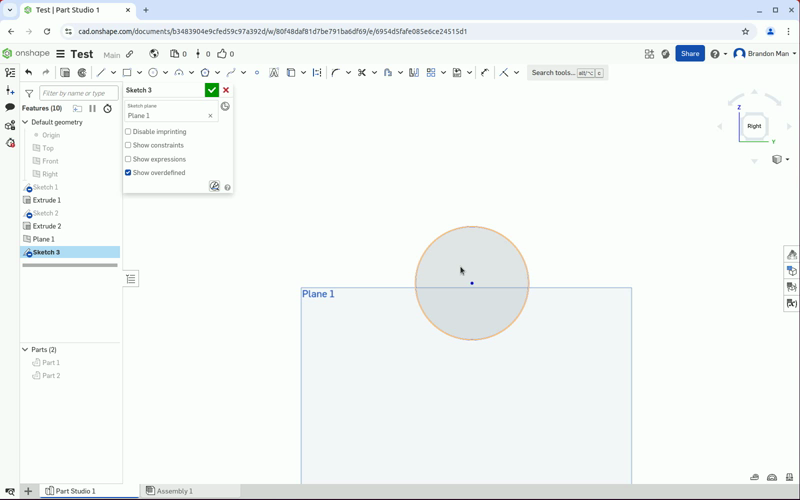
click(460, 266)
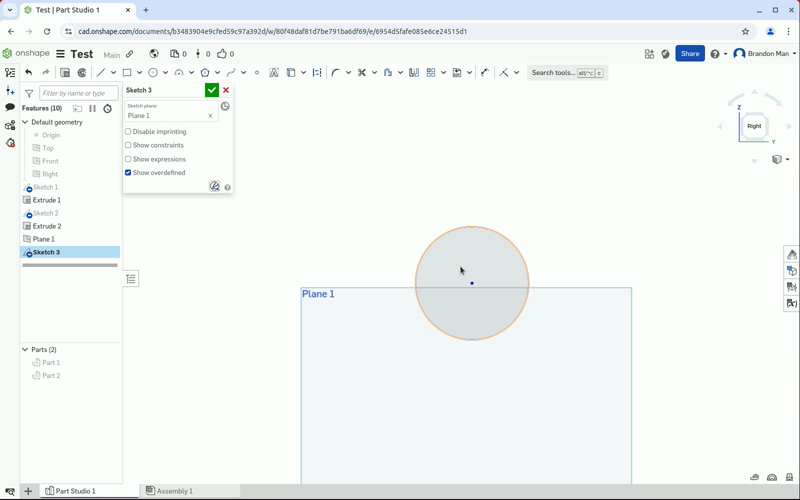
scroll(-6)
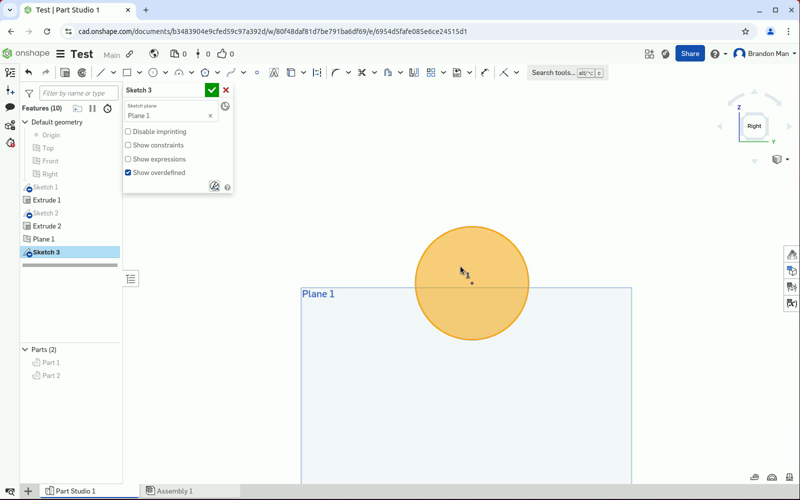
scroll(-6)
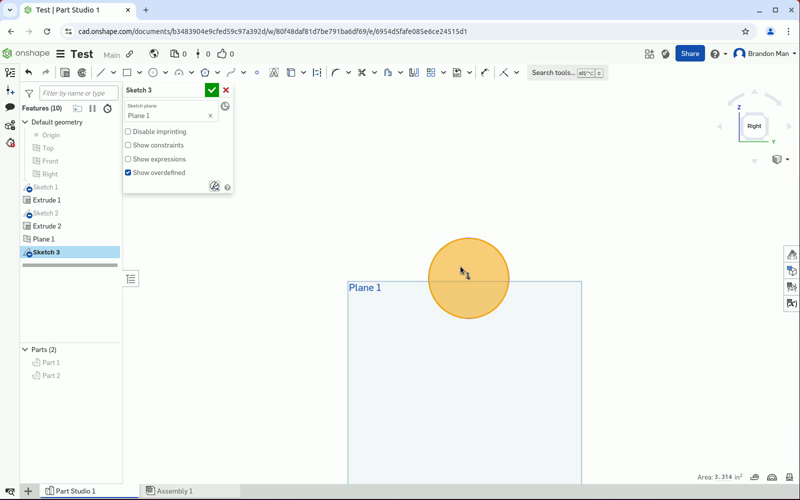
scroll(-6)
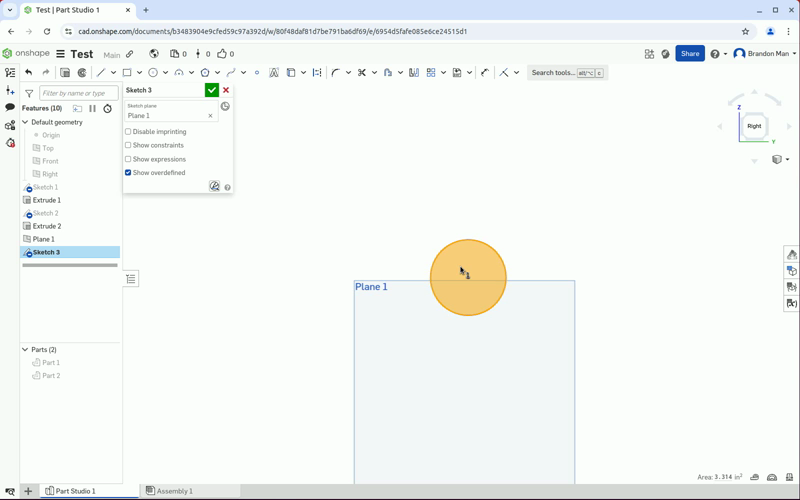
scroll(-6)
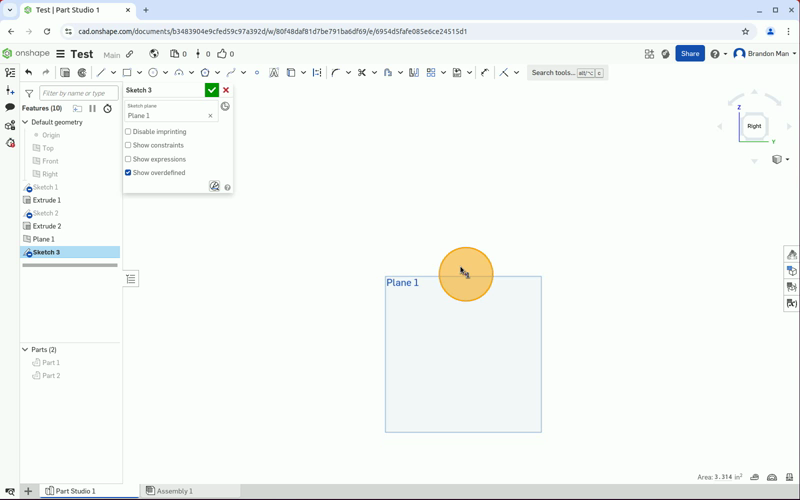
scroll(-6)
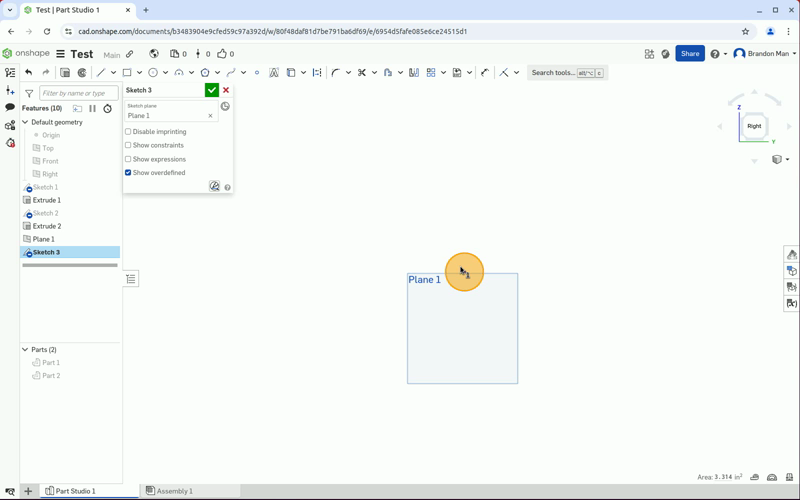
scroll(-6)
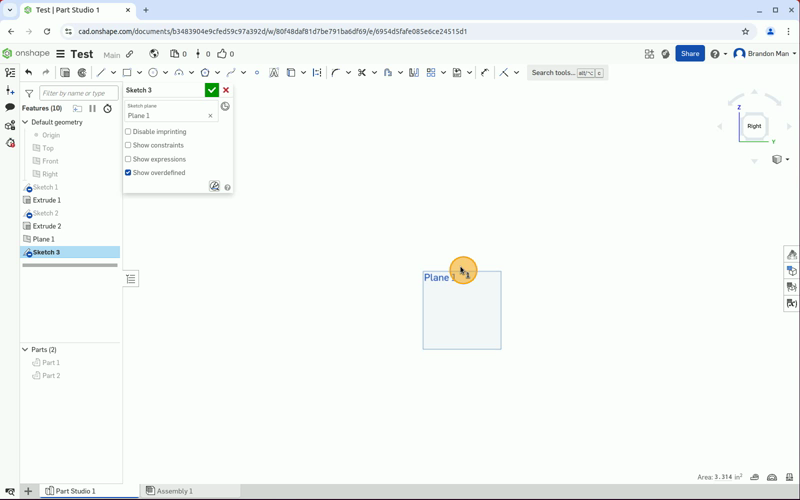
scroll(-6)
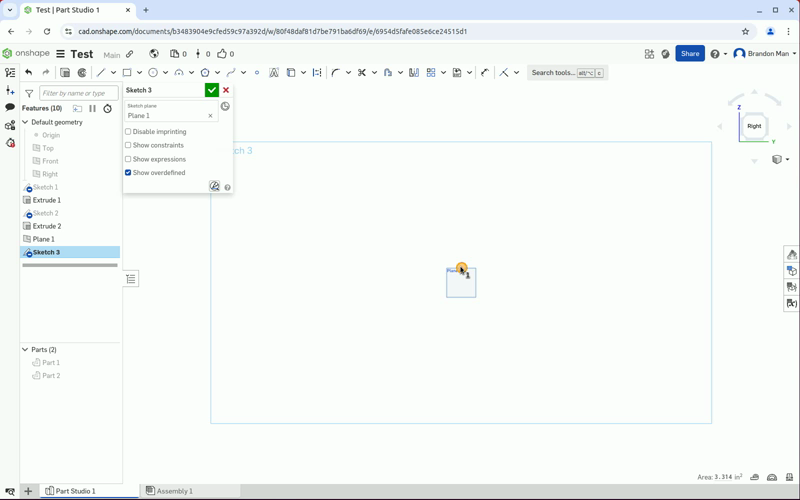
mouse_move(73, 352)
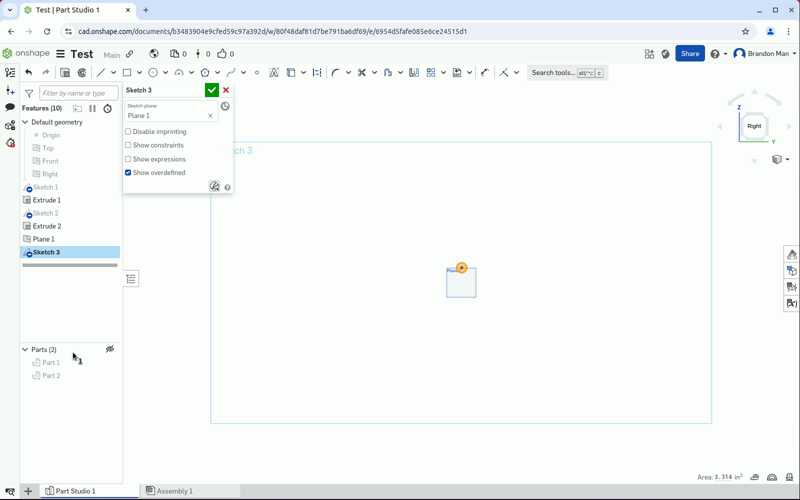
key(shift+y)
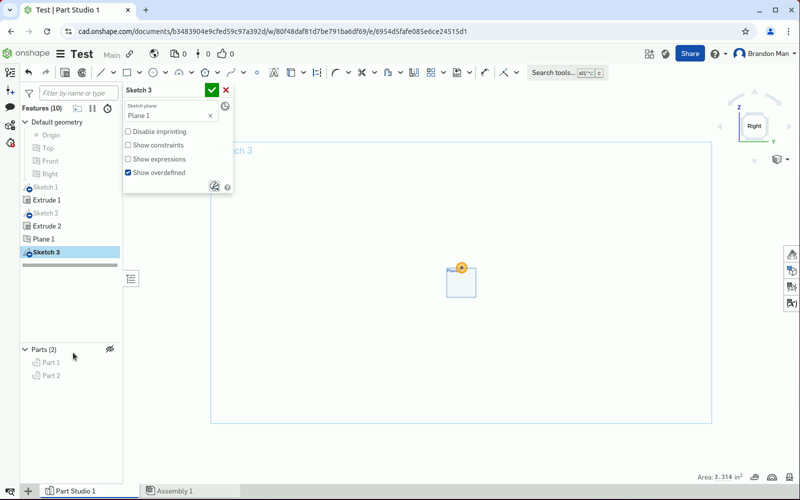
key(shift+e)
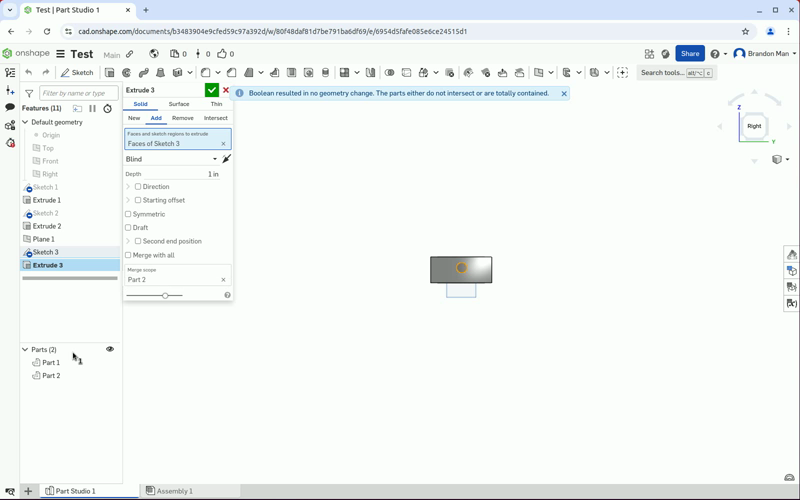
mouse_move(143, 106)
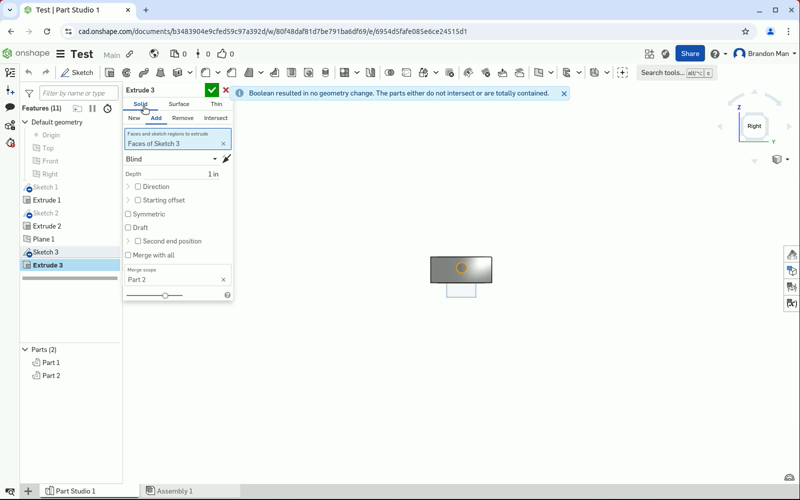
click(143, 106)
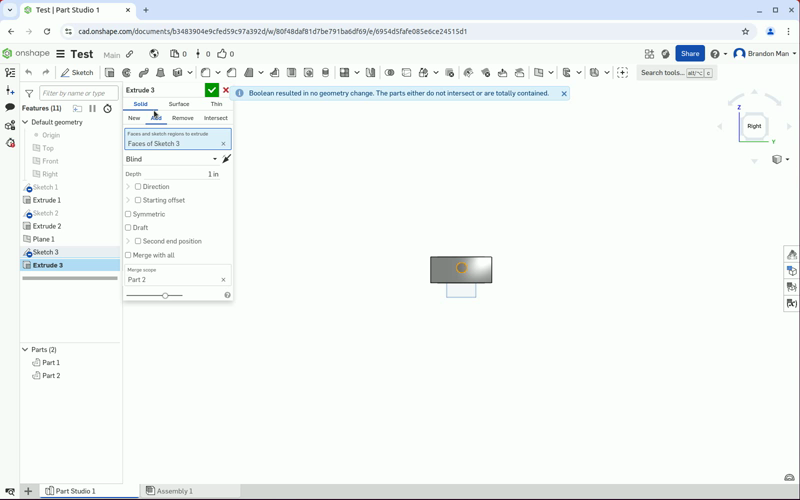
mouse_move(186, 120)
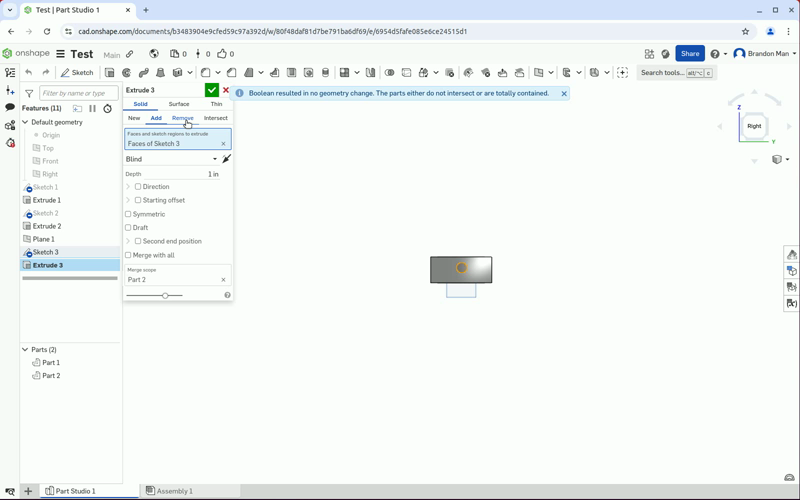
click(186, 120)
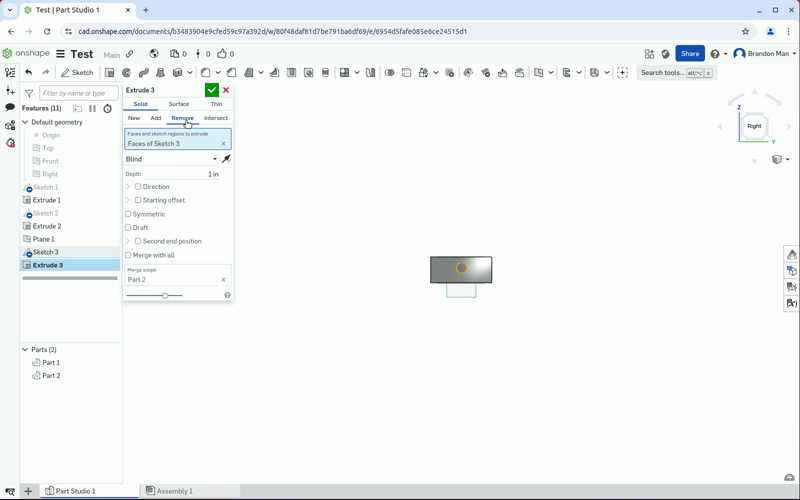
key(tab, 4)
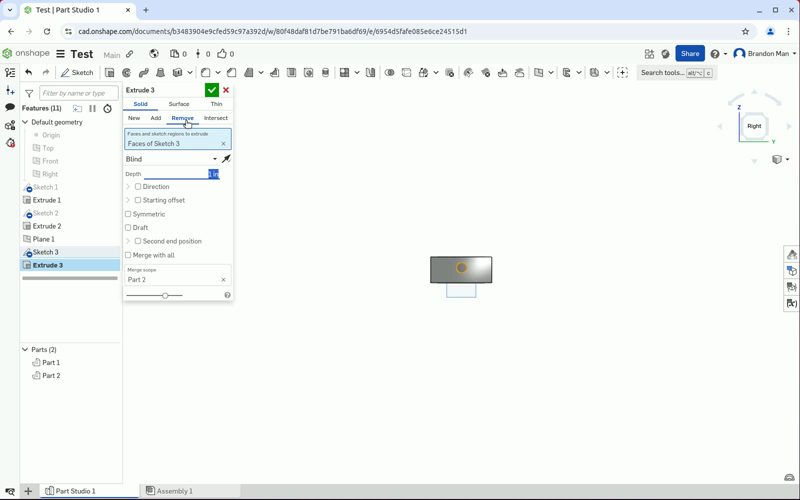
text(22.145)
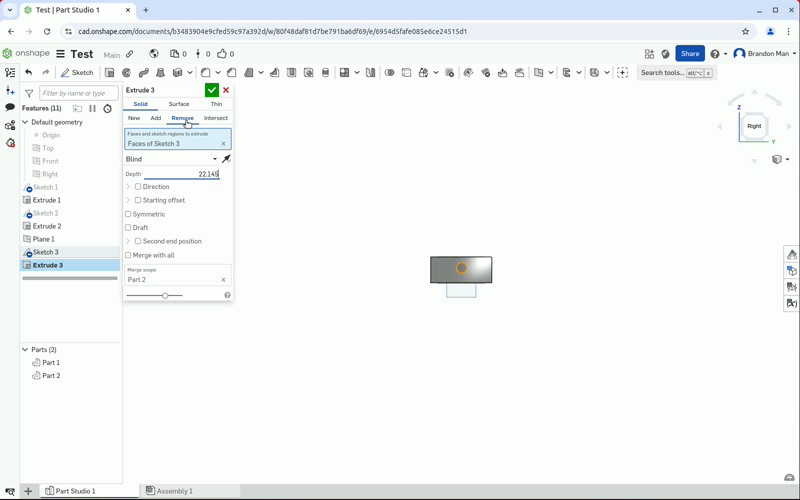
key(tab, 6)
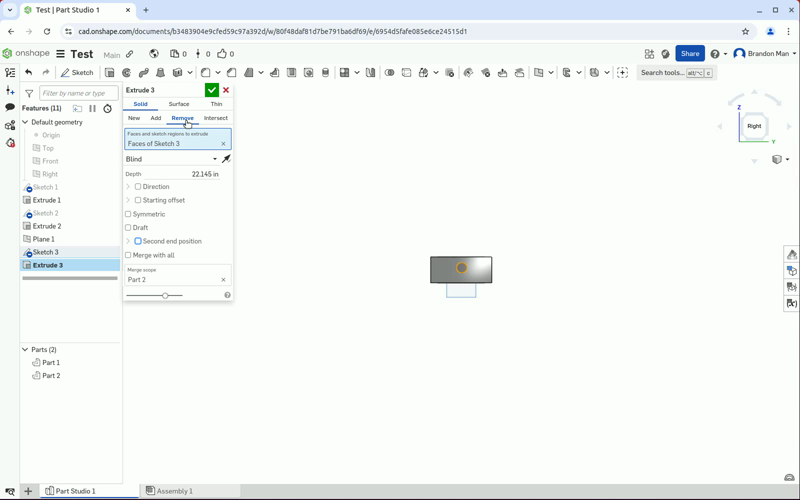
key(space)
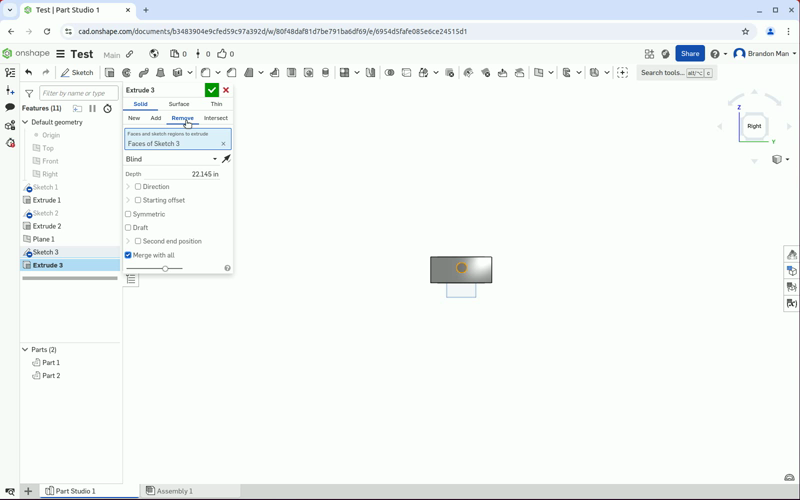
key(enter)
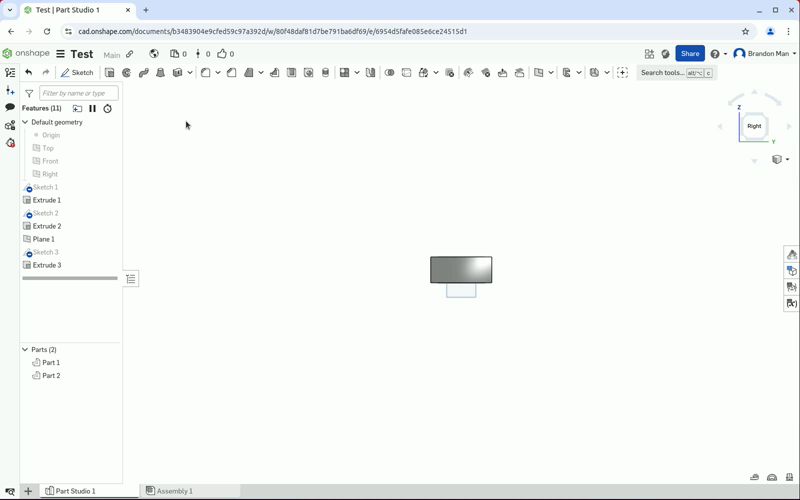
key(shift+h)
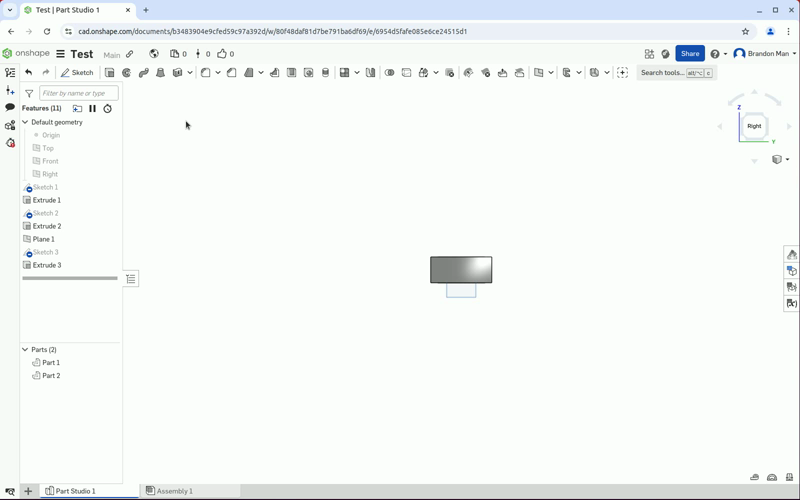
key(shift+h)
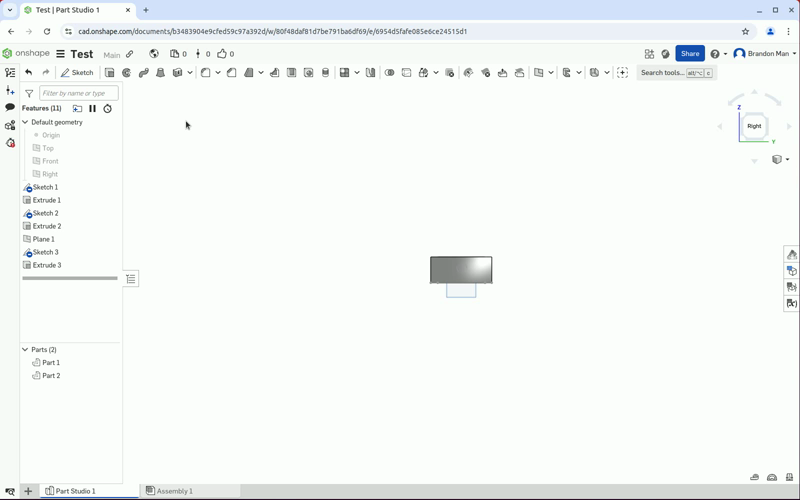
key(shift+7)
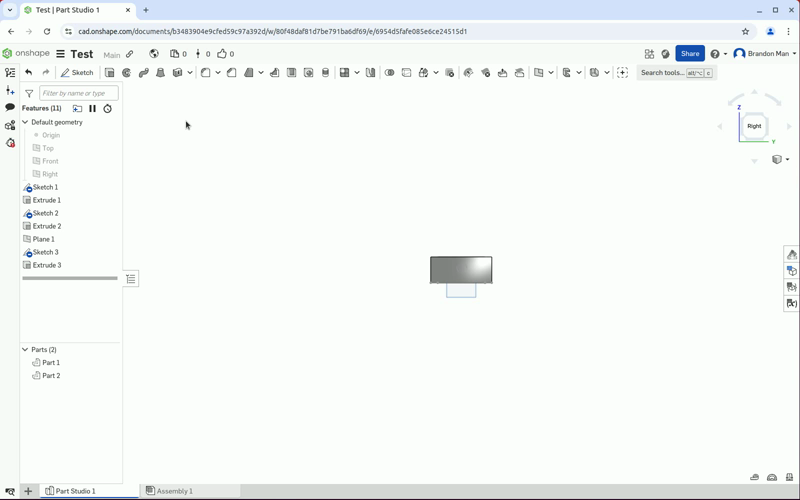
key(right, 2)
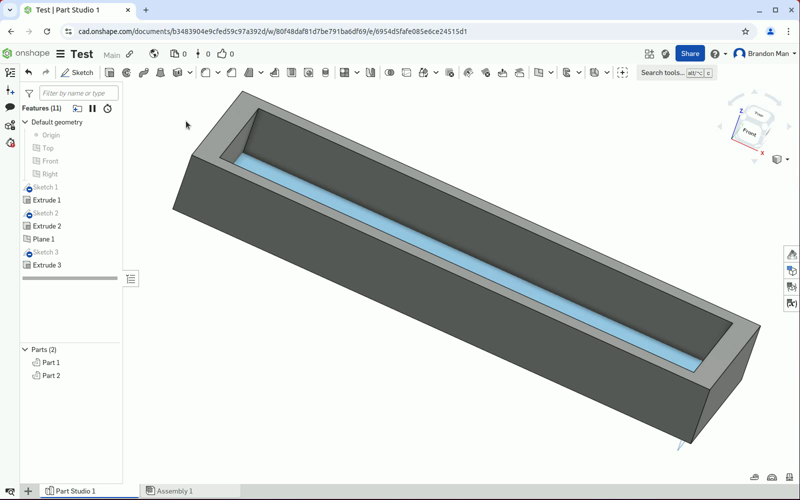
key(down, 2)
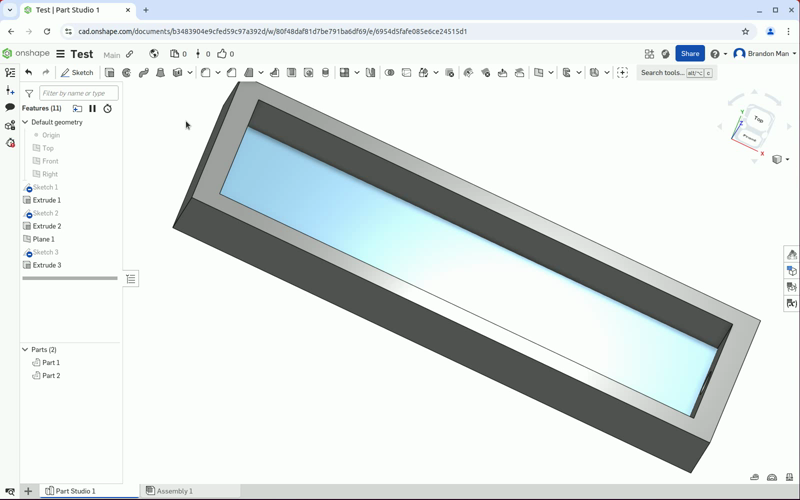
key(up, 2)
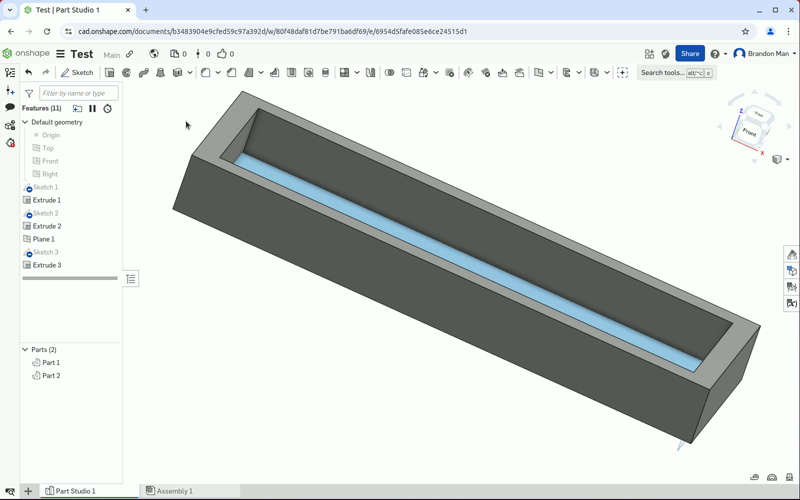
key(left, 2)
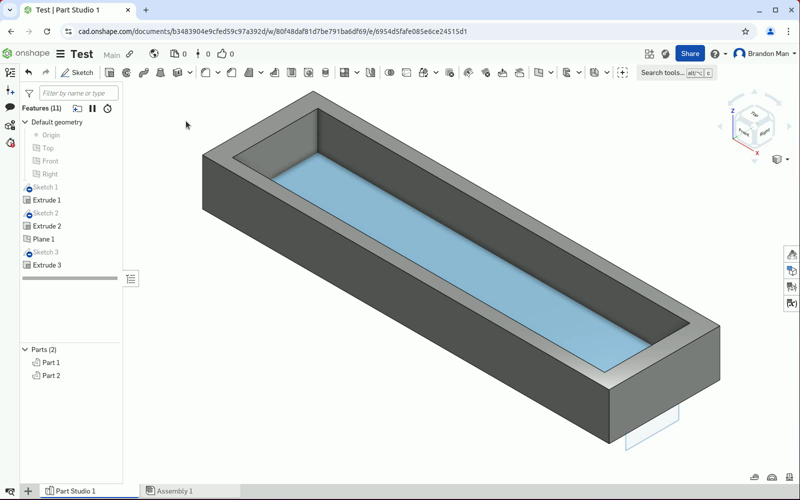
mouse_move(73, 189)
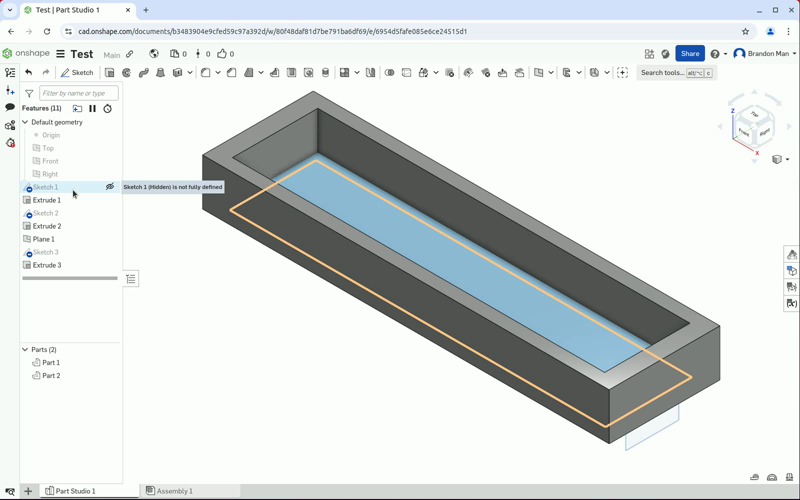
click(73, 189)